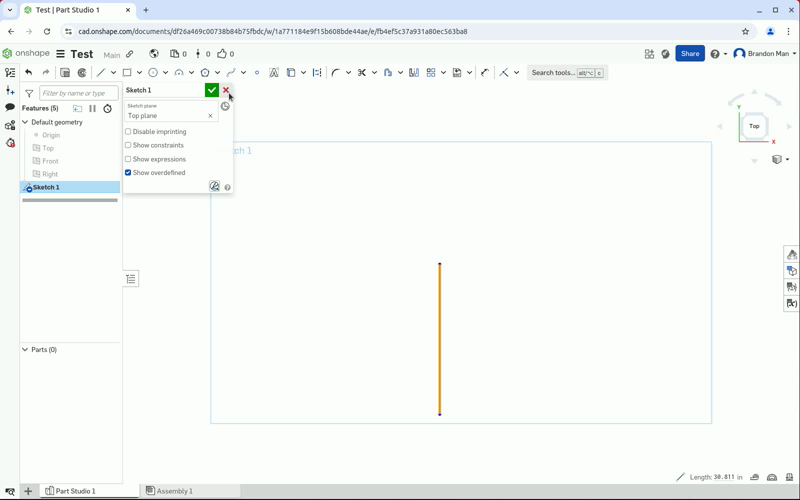
key(shift+h)
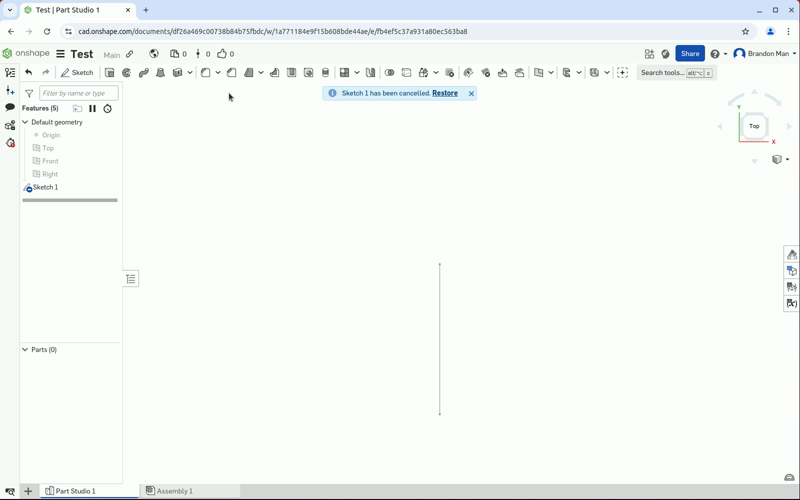
key(shift+s)
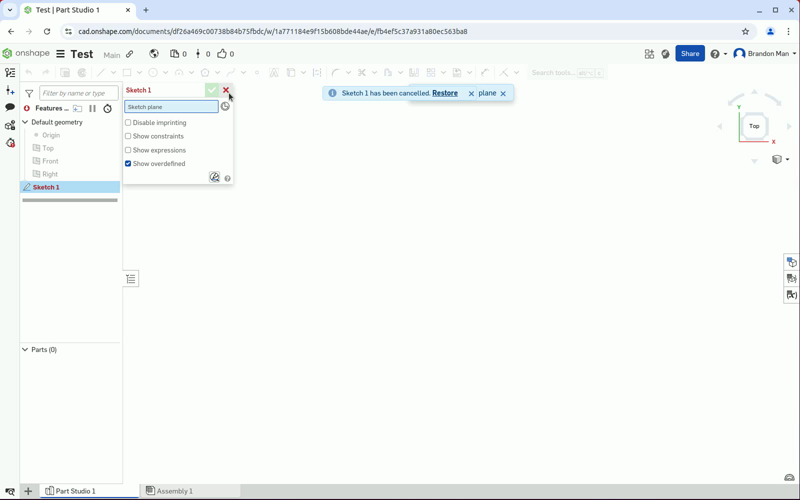
mouse_move(73, 150)
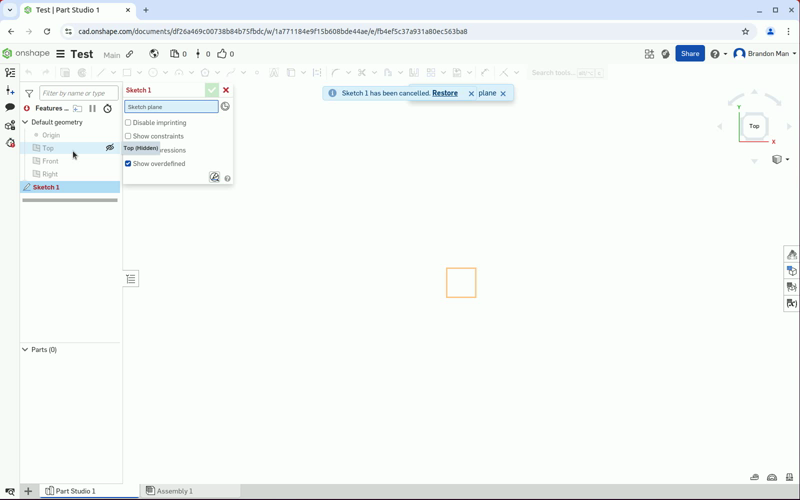
click(73, 150)
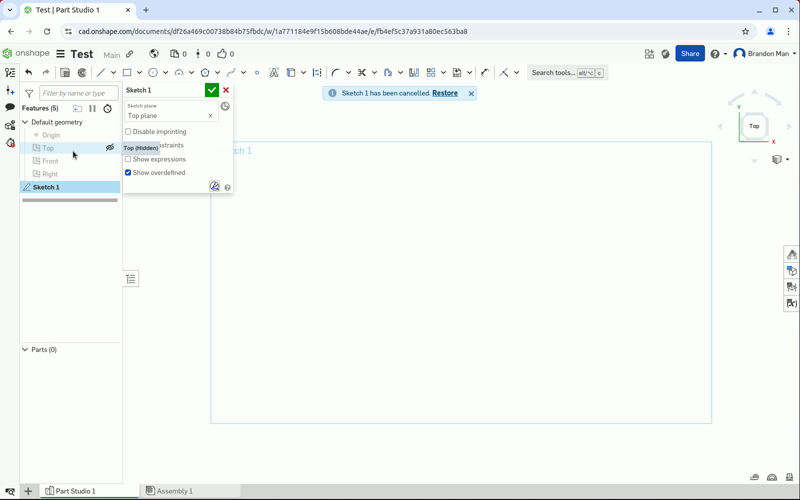
mouse_move(73, 352)
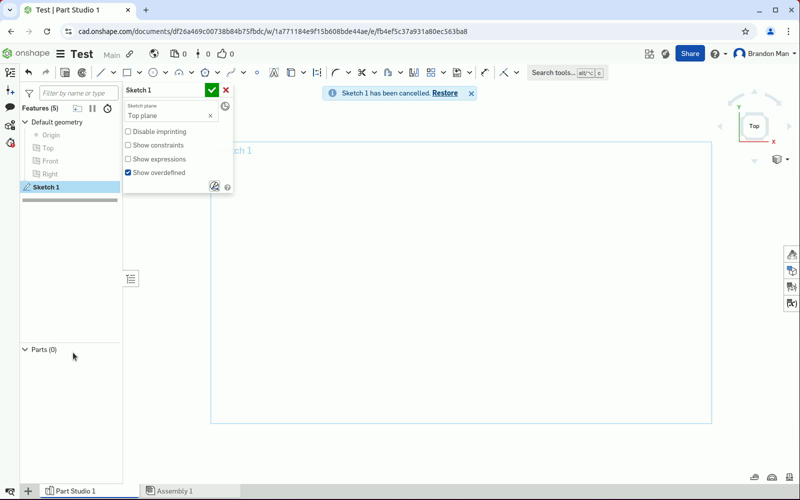
key(y)
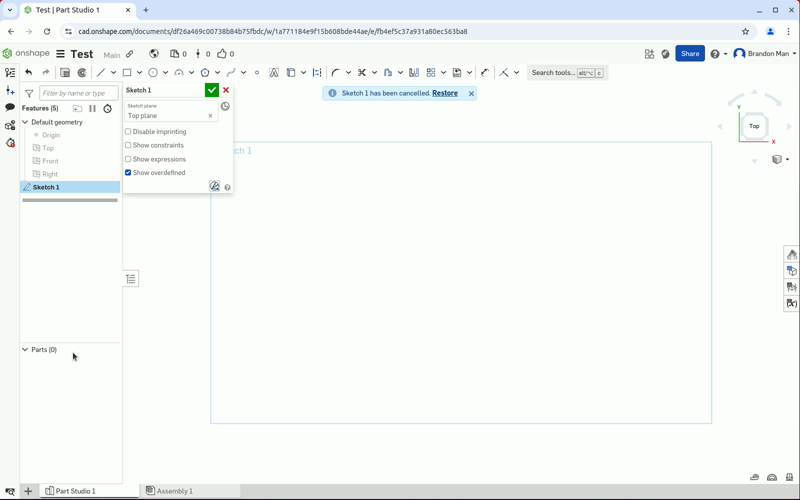
key(l)
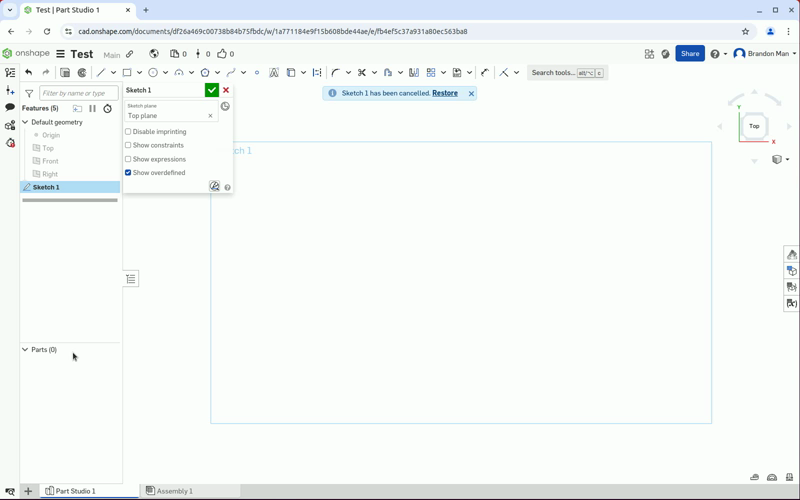
key_down(shift)
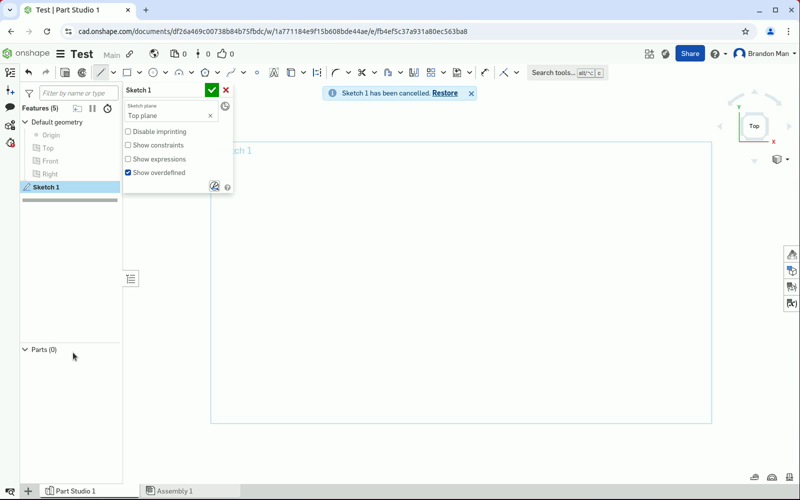
mouse_move(395, 395)
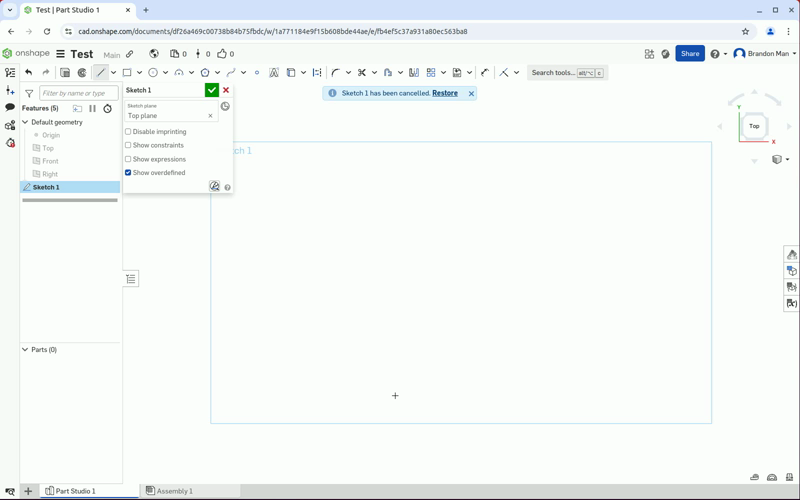
click(395, 395)
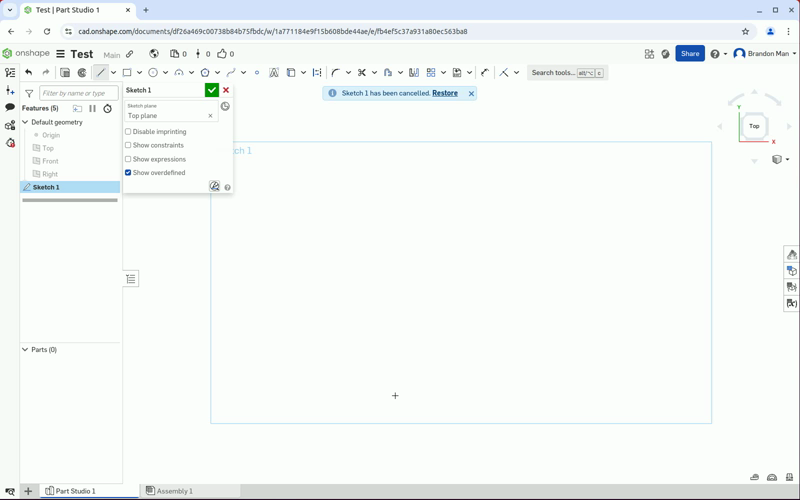
key_up(shift)
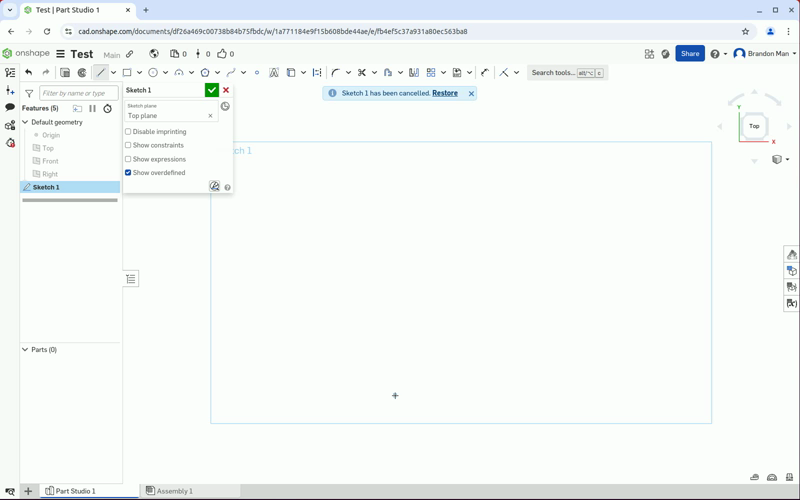
key_down(shift)
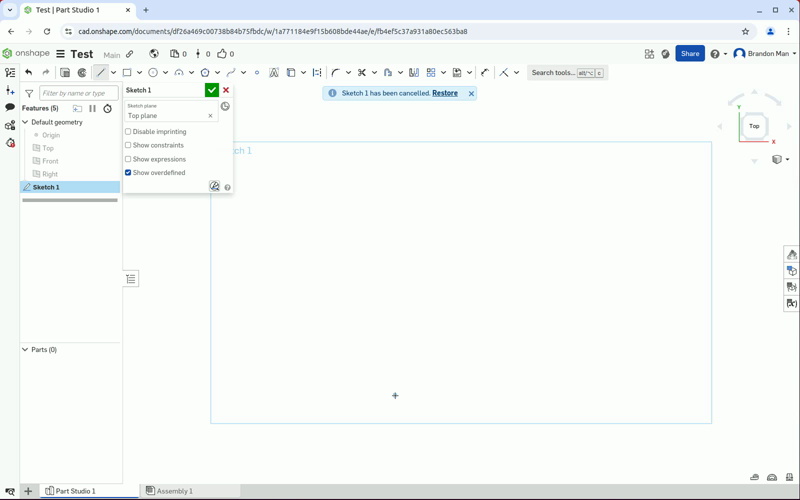
mouse_move(425, 395)
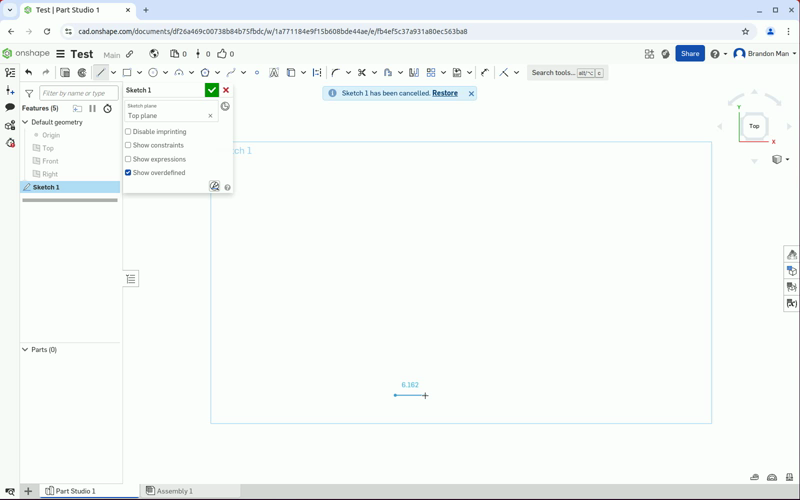
mouse_move(399, 395)
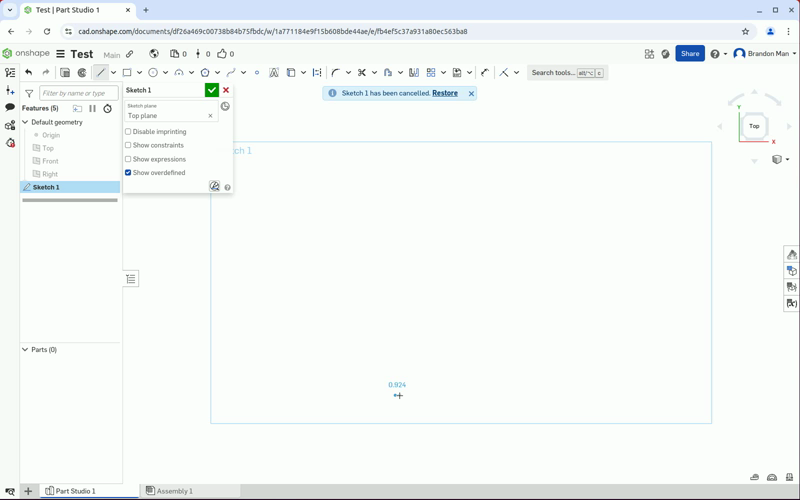
scroll(6)
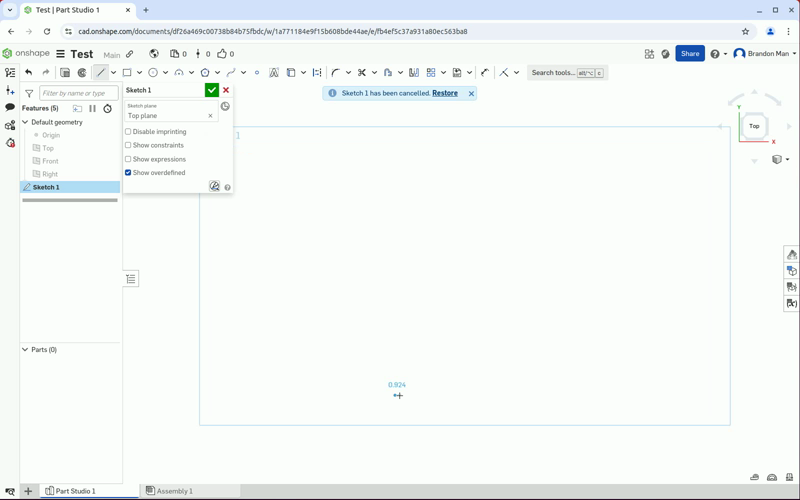
scroll(6)
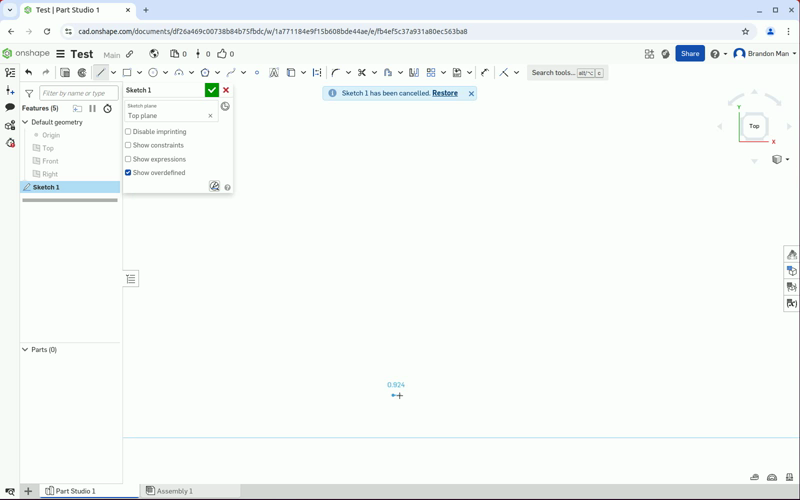
scroll(6)
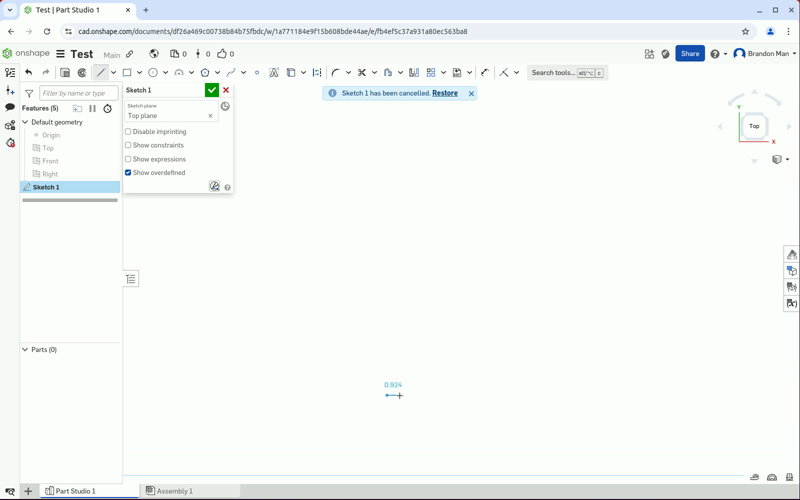
scroll(6)
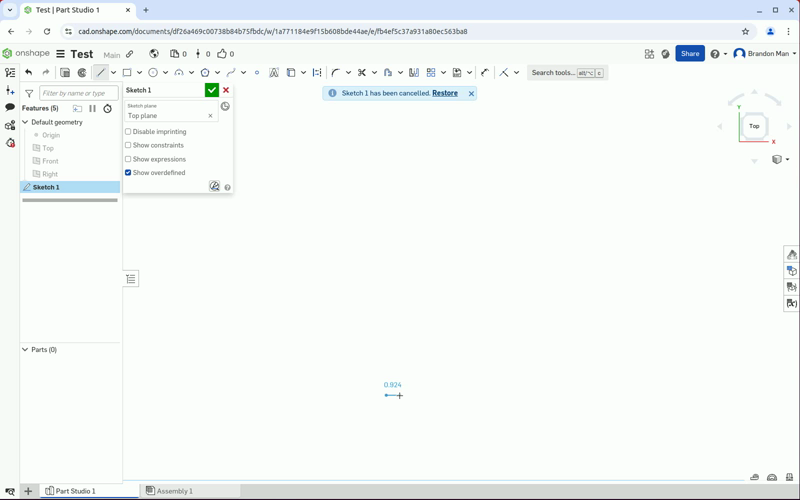
scroll(6)
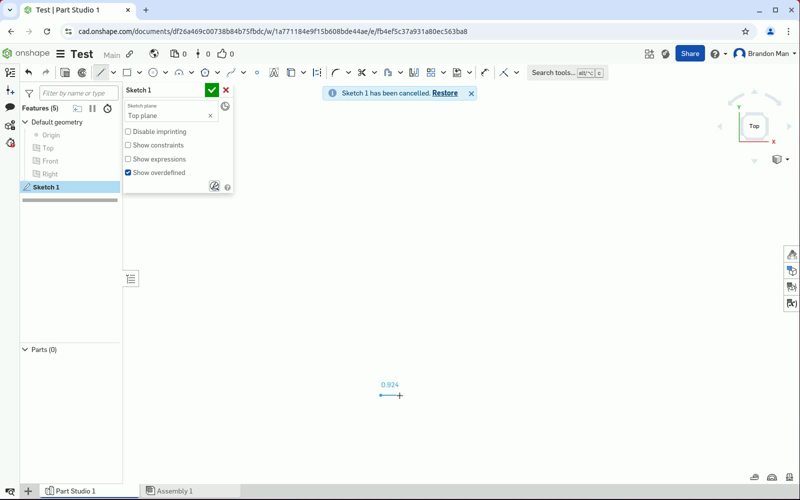
scroll(6)
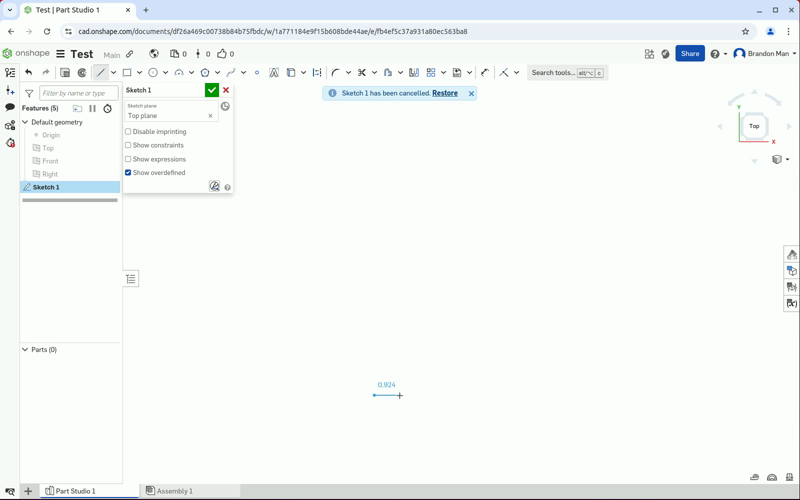
scroll(6)
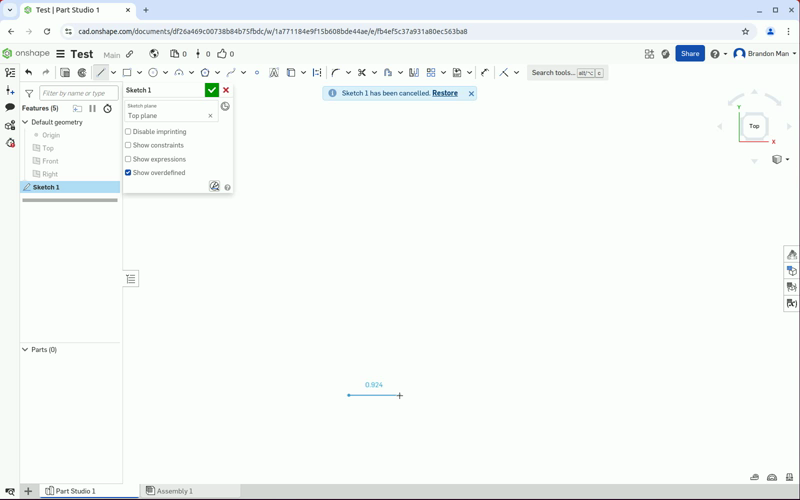
click(399, 395)
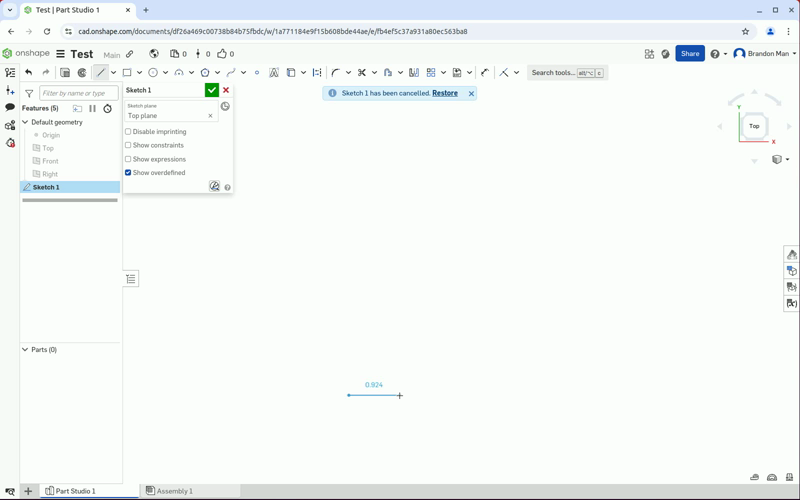
scroll(-6)
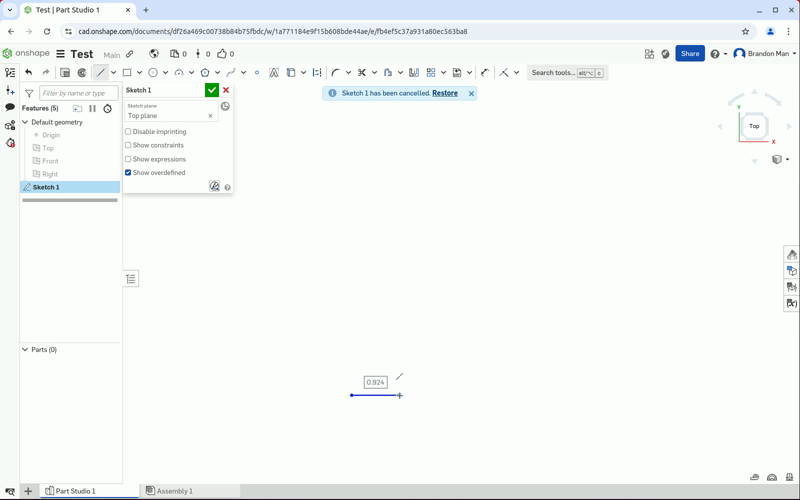
scroll(-6)
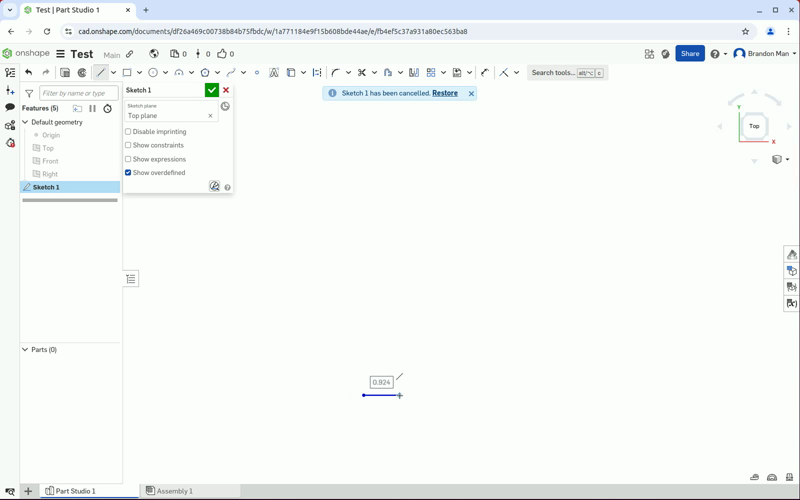
scroll(-6)
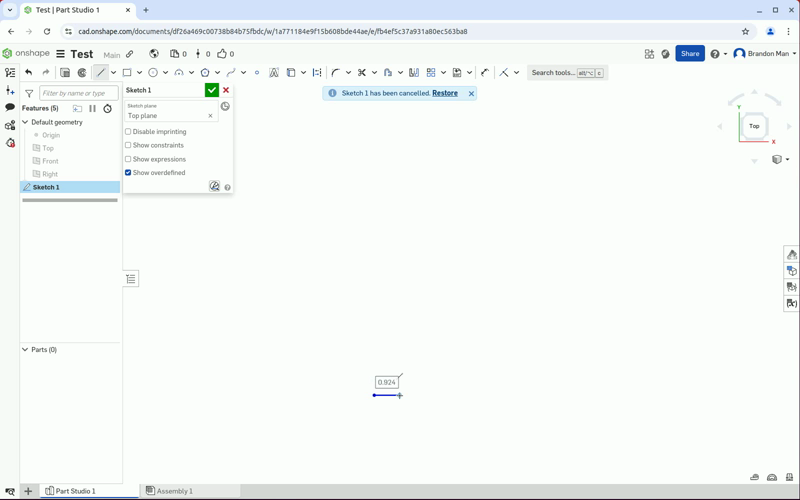
scroll(-6)
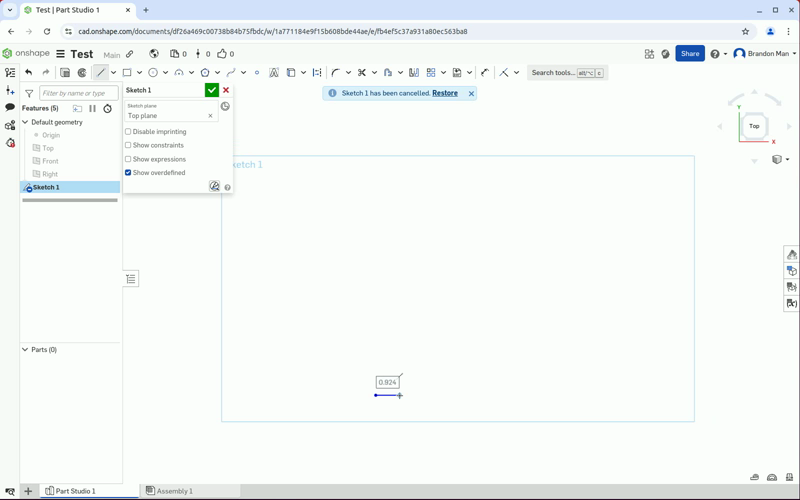
scroll(-6)
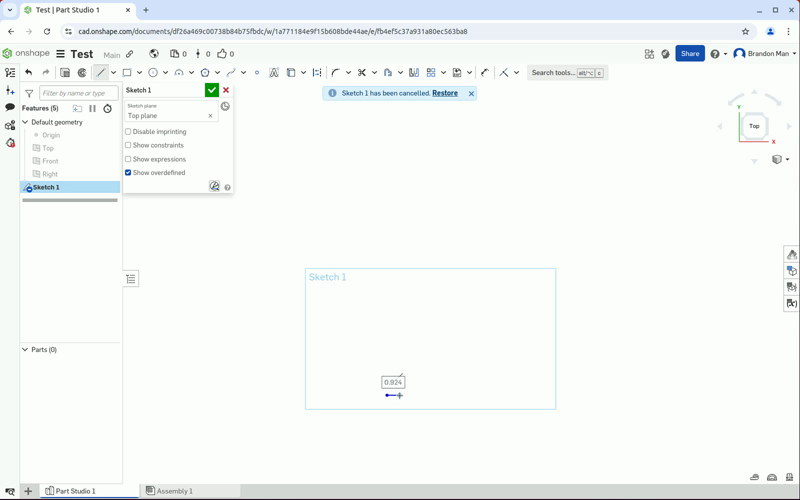
scroll(-6)
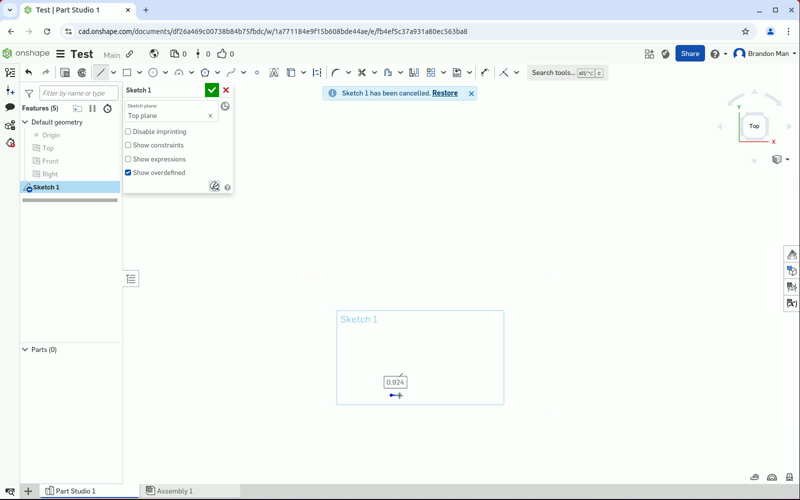
scroll(-6)
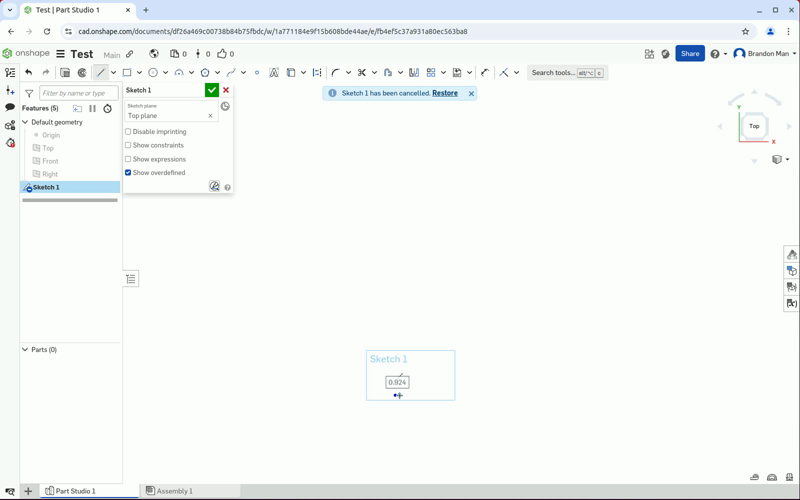
key_up(shift)
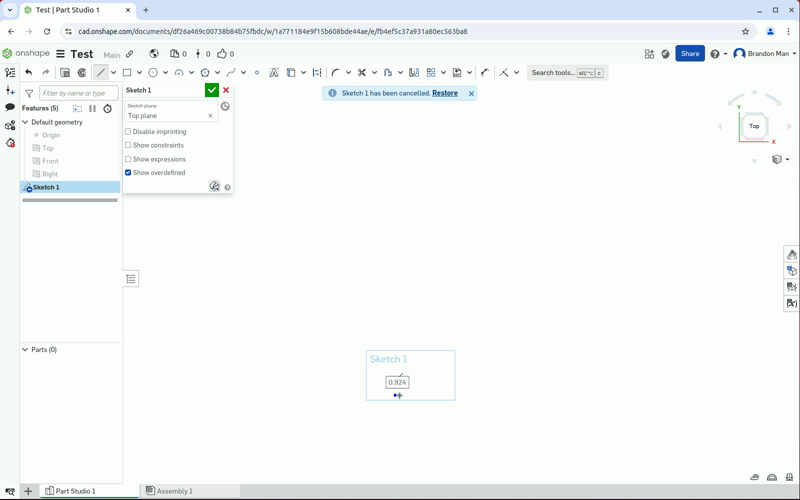
key_down(shift)
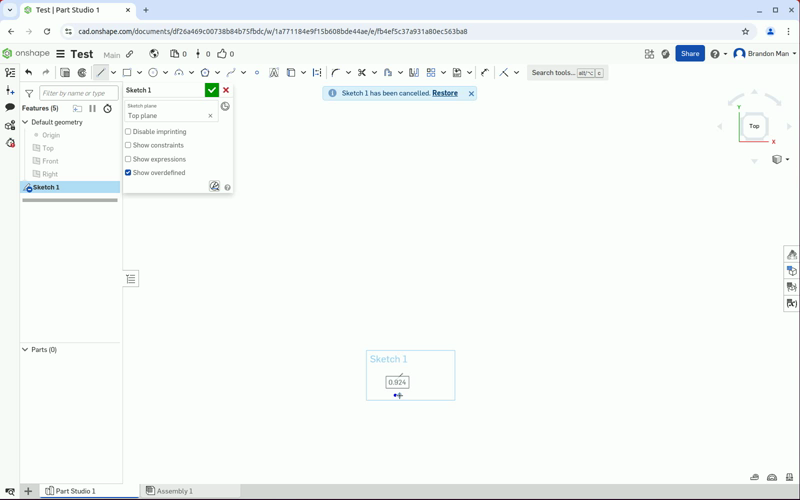
mouse_move(399, 331)
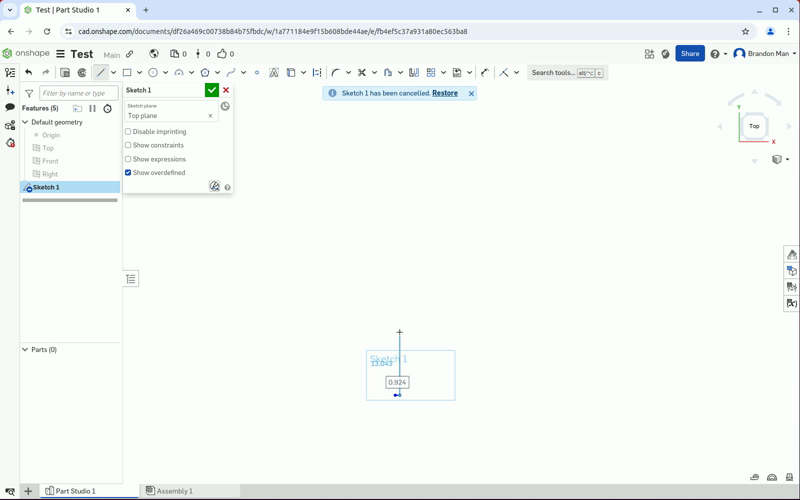
click(399, 331)
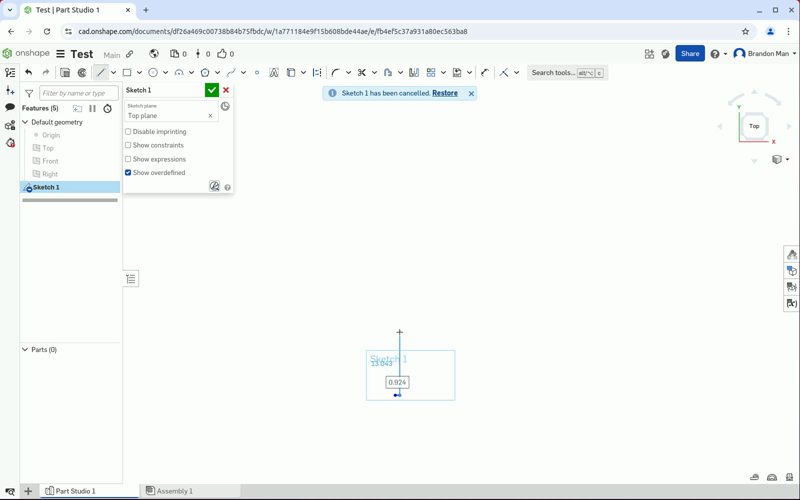
key_up(shift)
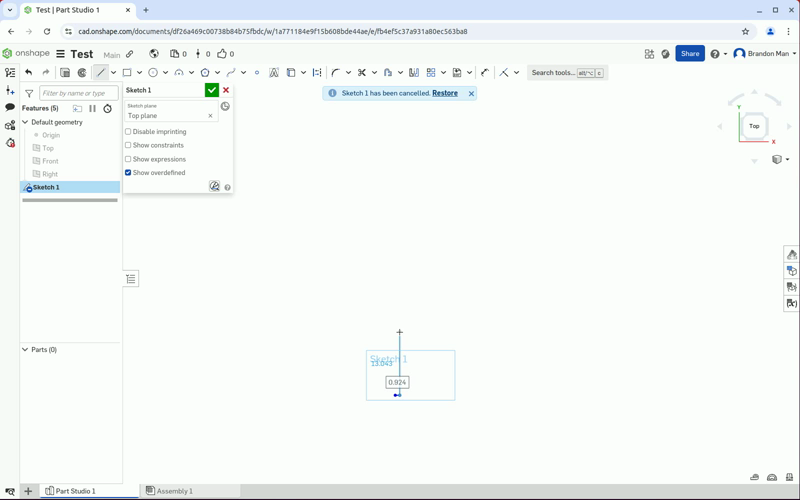
key_down(shift)
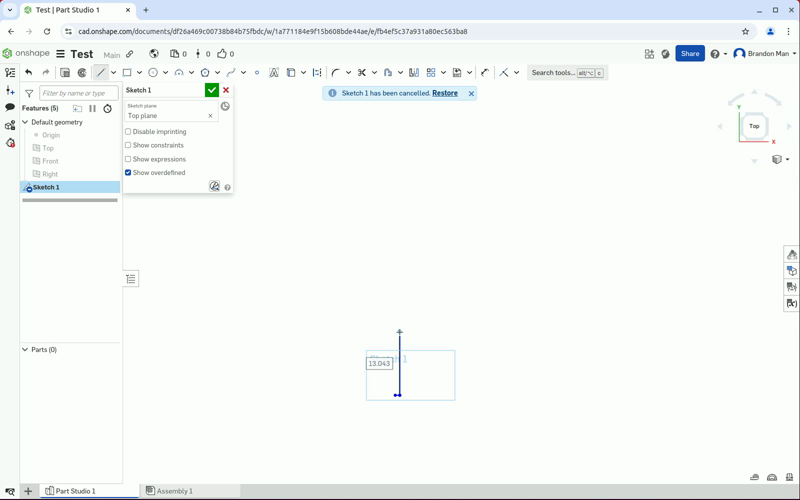
mouse_move(429, 331)
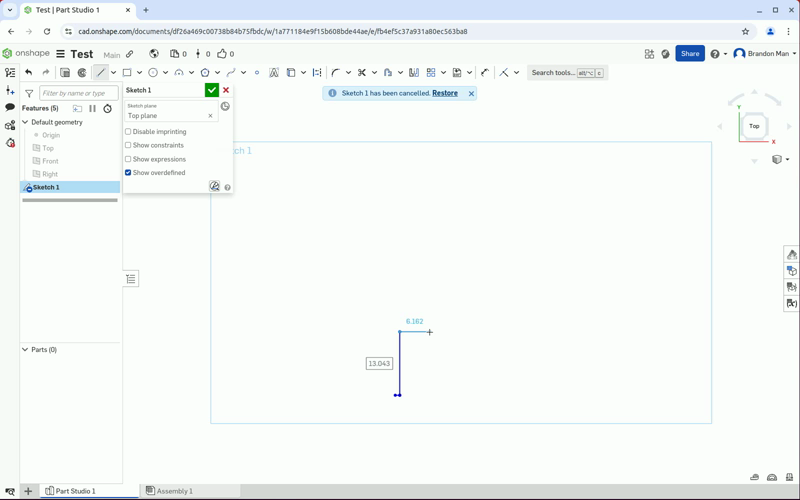
mouse_move(399, 327)
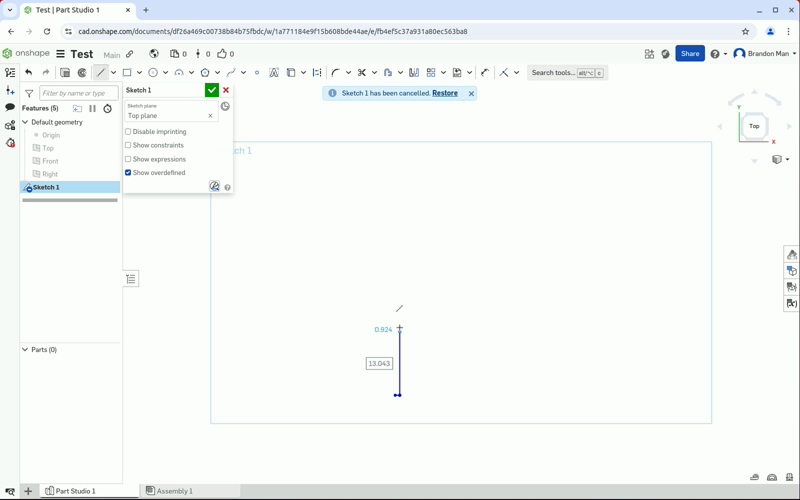
scroll(6)
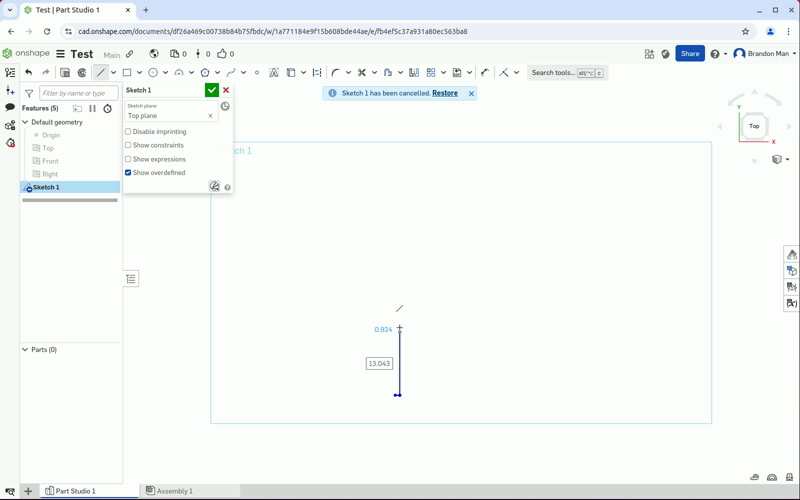
scroll(6)
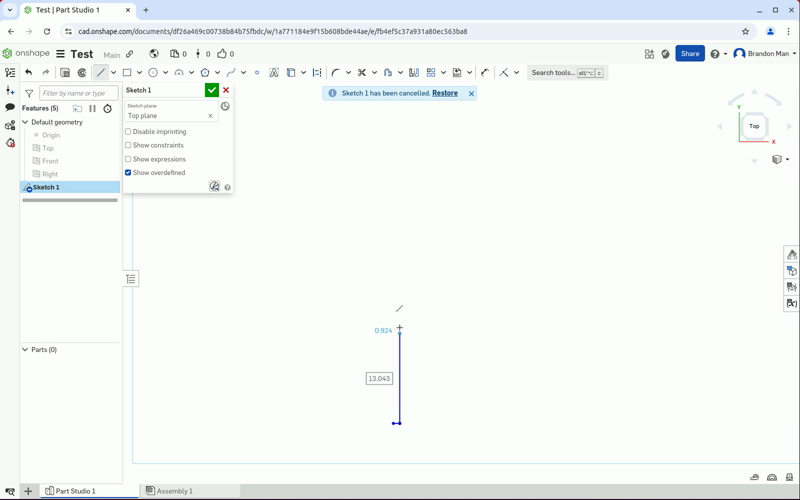
scroll(6)
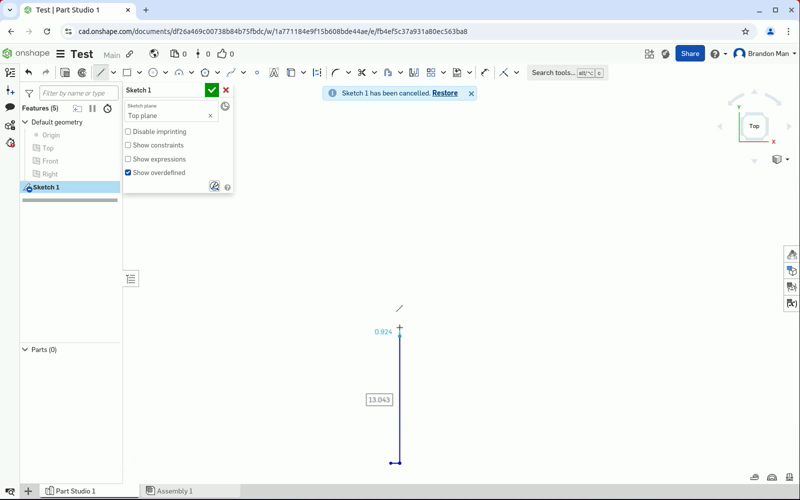
scroll(6)
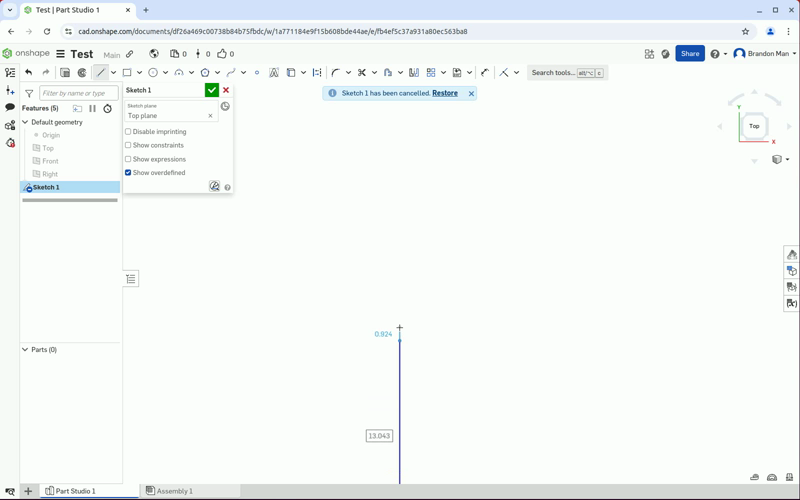
scroll(6)
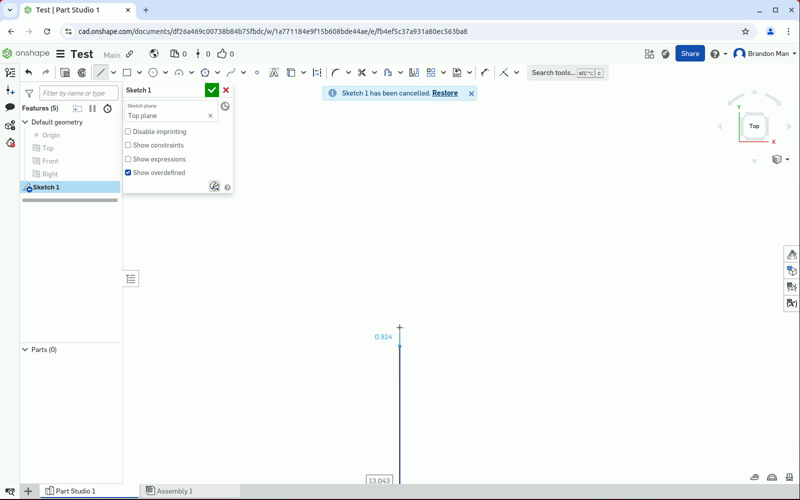
scroll(6)
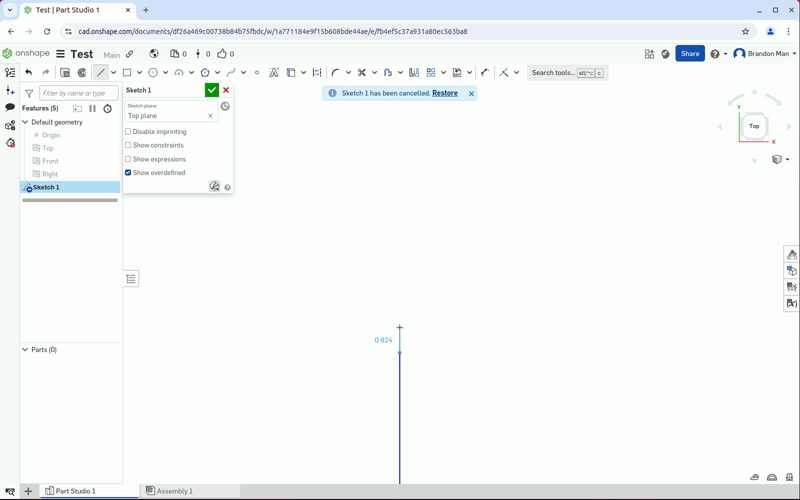
scroll(6)
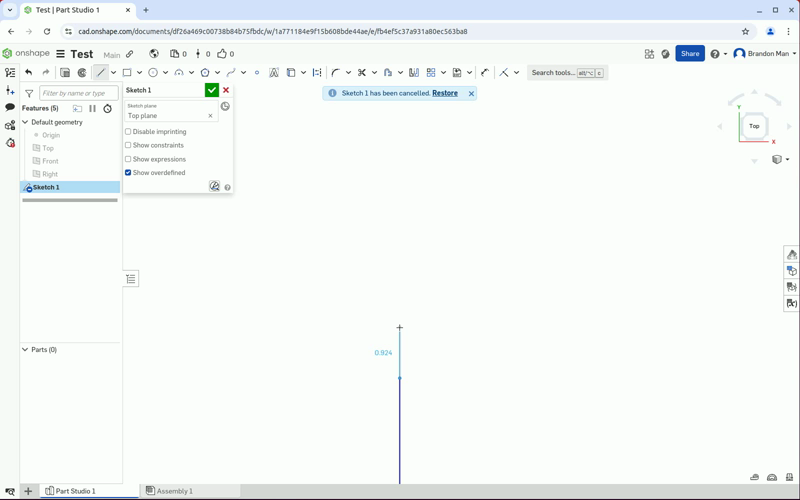
click(399, 327)
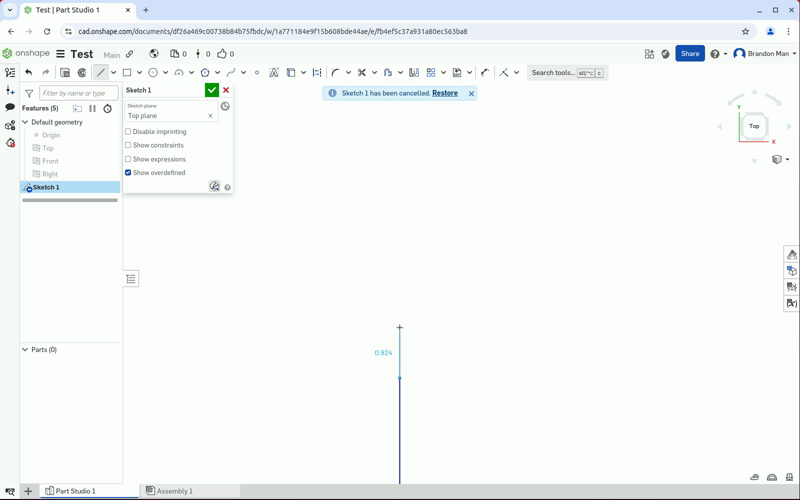
scroll(-6)
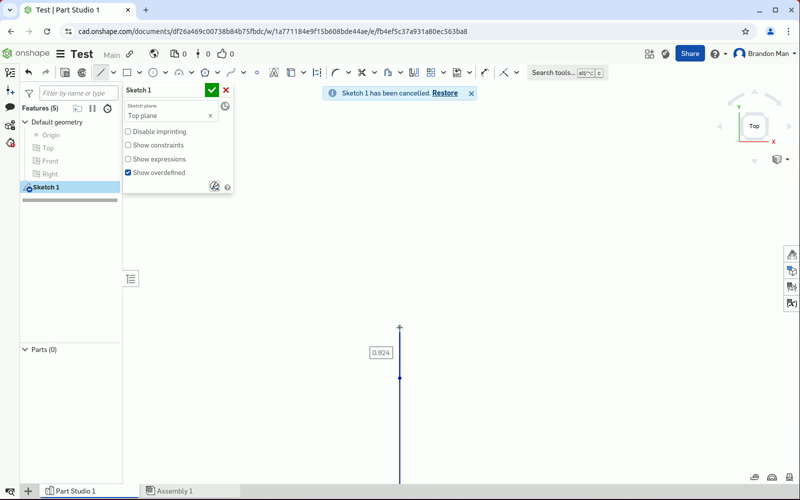
scroll(-6)
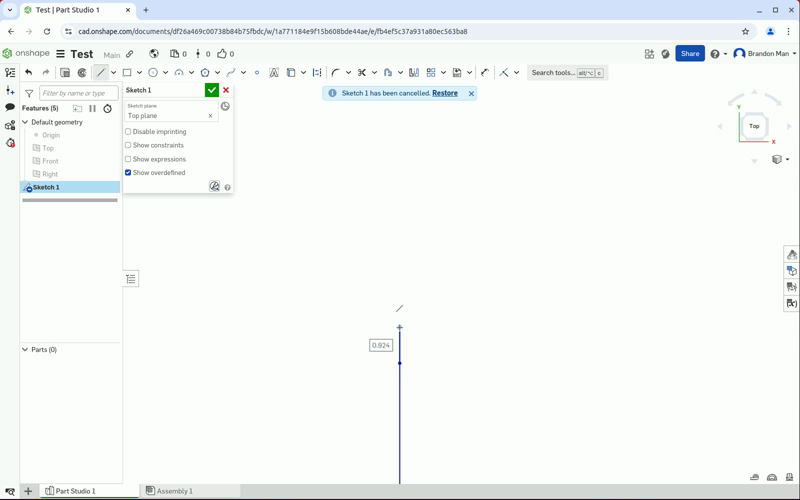
scroll(-6)
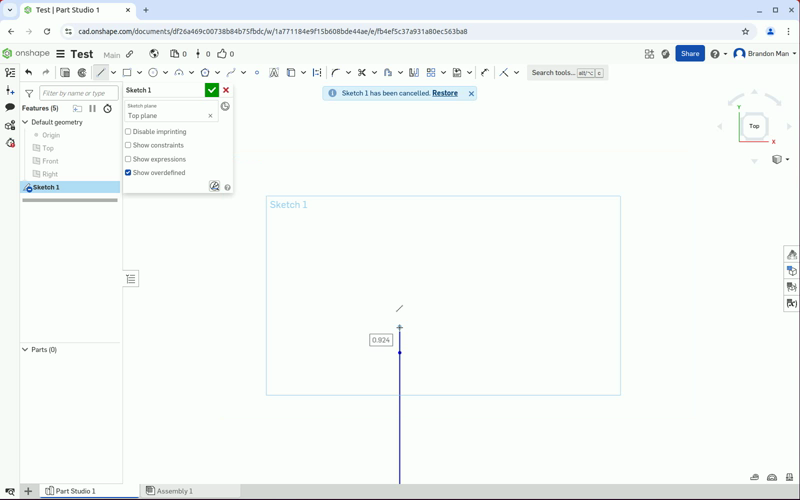
scroll(-6)
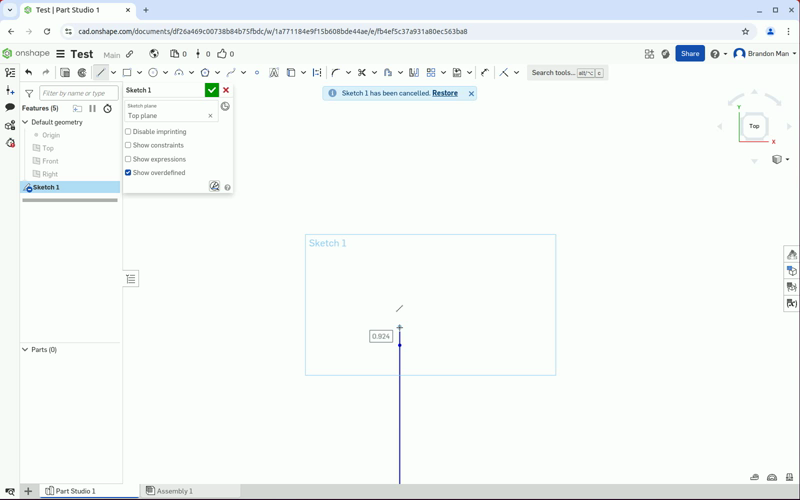
scroll(-6)
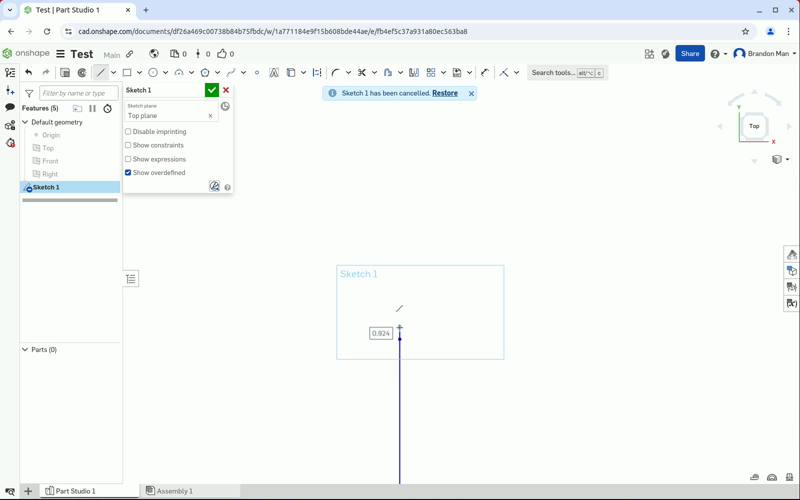
scroll(-6)
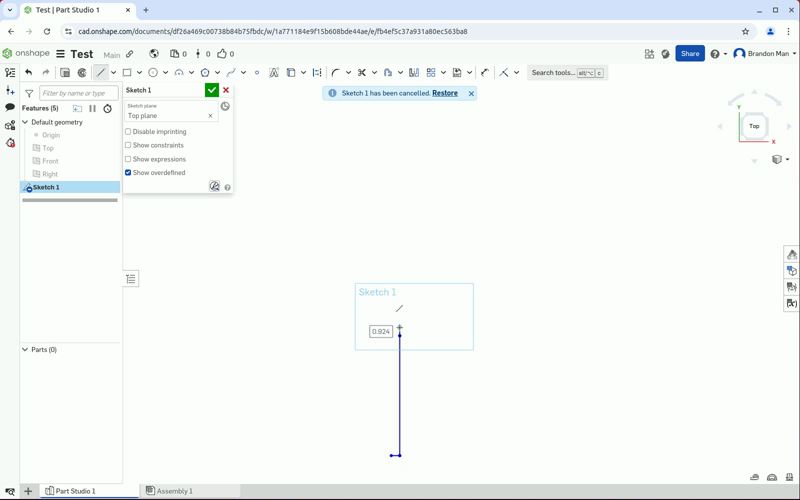
scroll(-6)
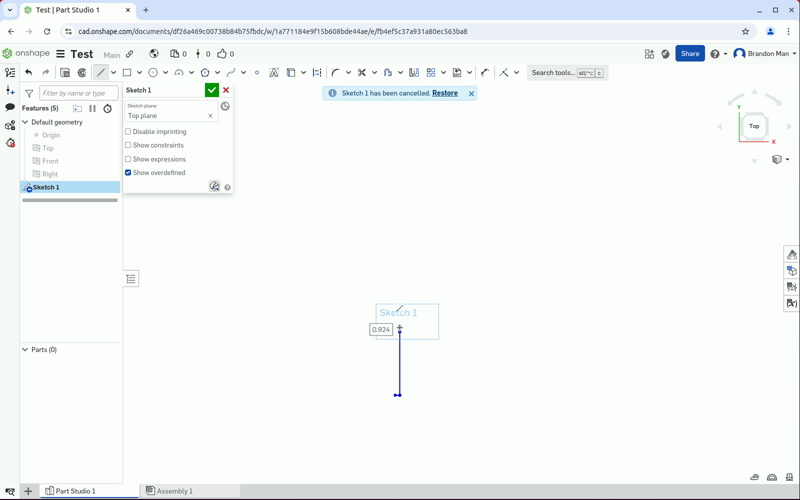
key_up(shift)
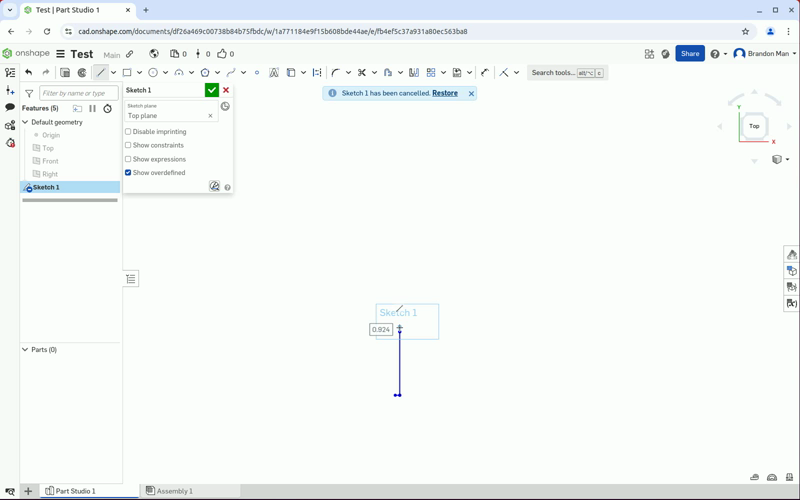
key_down(shift)
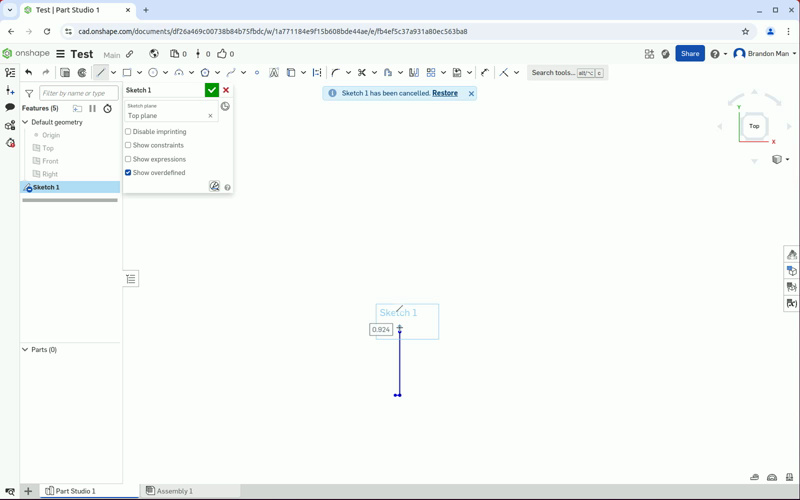
mouse_move(399, 171)
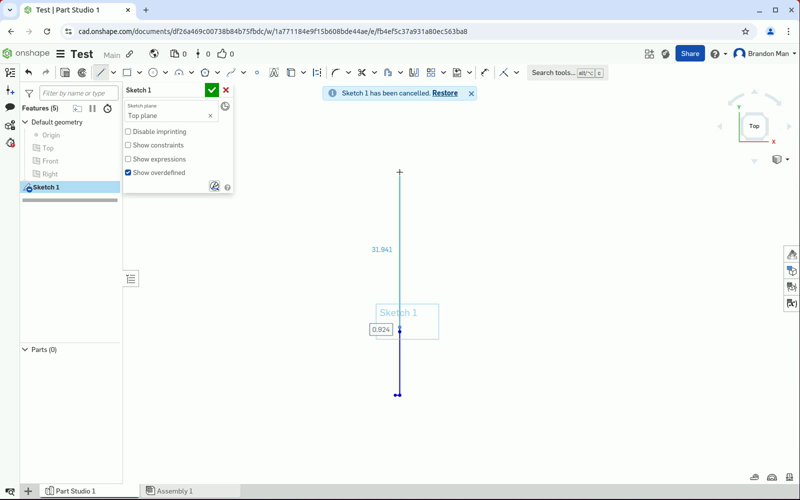
click(399, 171)
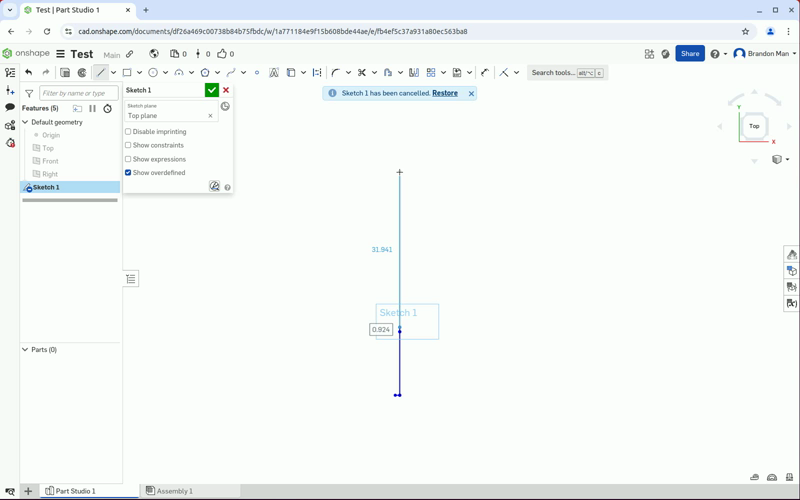
key_up(shift)
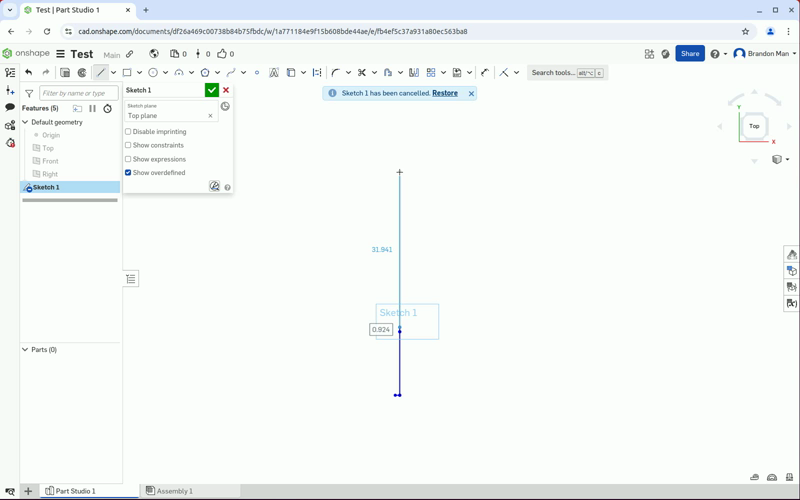
key_down(shift)
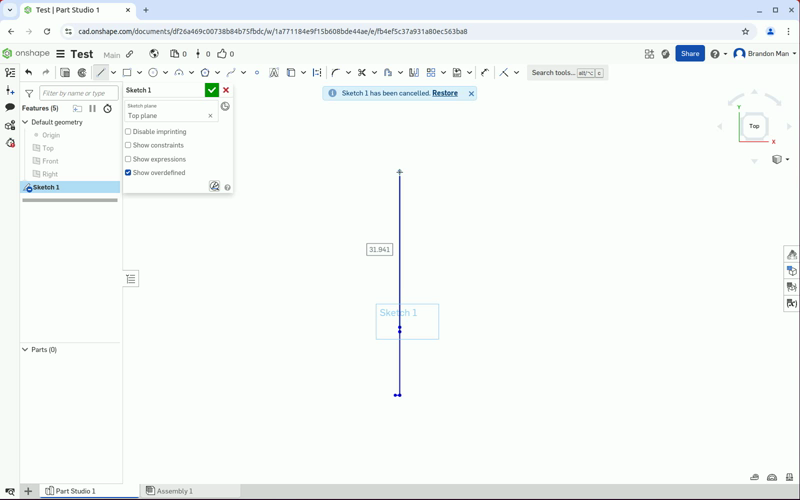
mouse_move(429, 171)
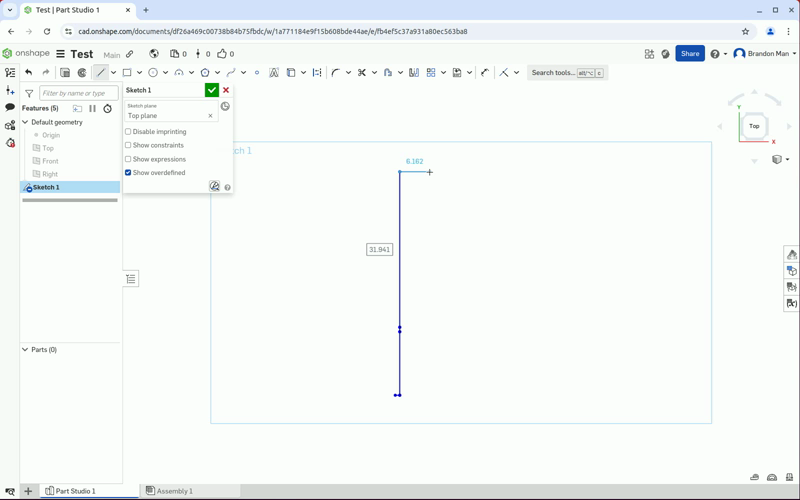
mouse_move(395, 171)
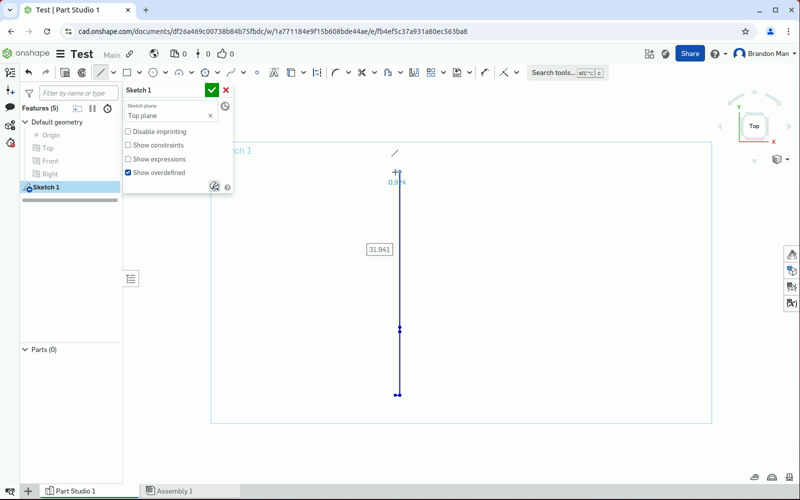
scroll(6)
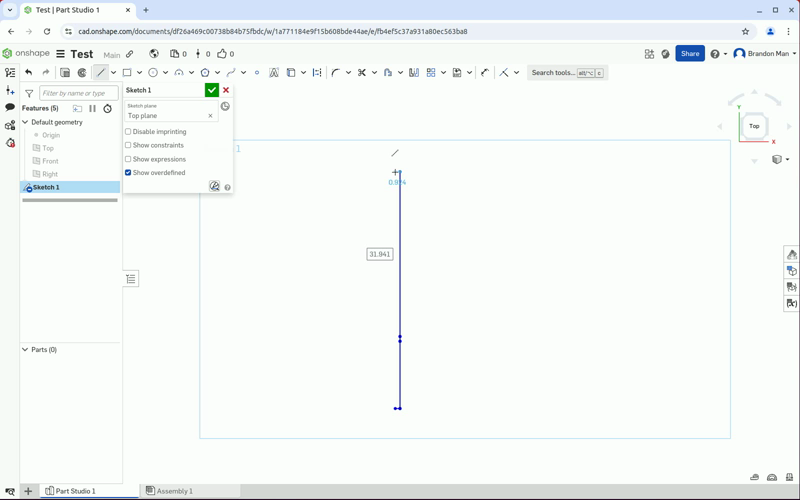
scroll(6)
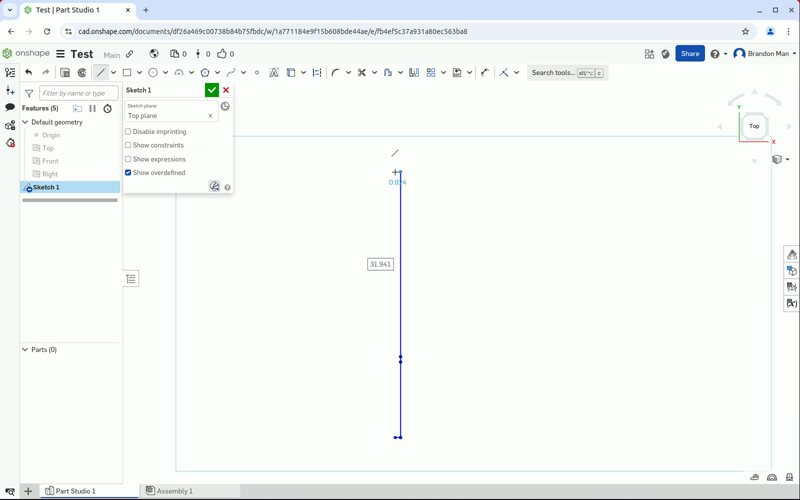
scroll(6)
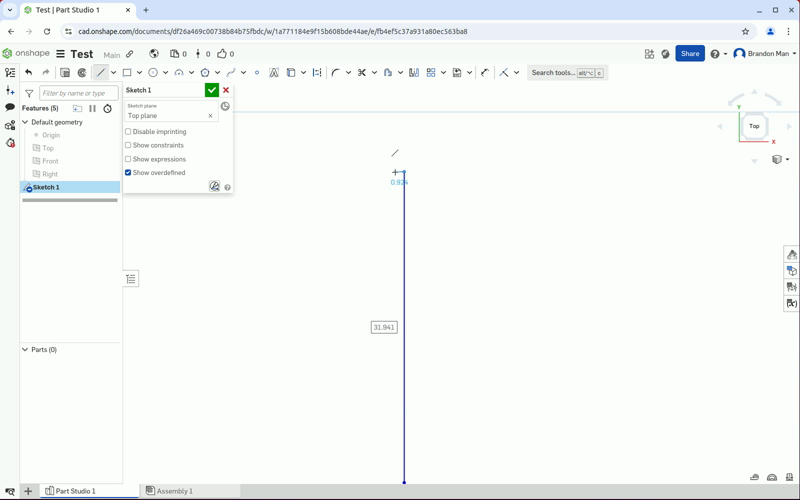
scroll(6)
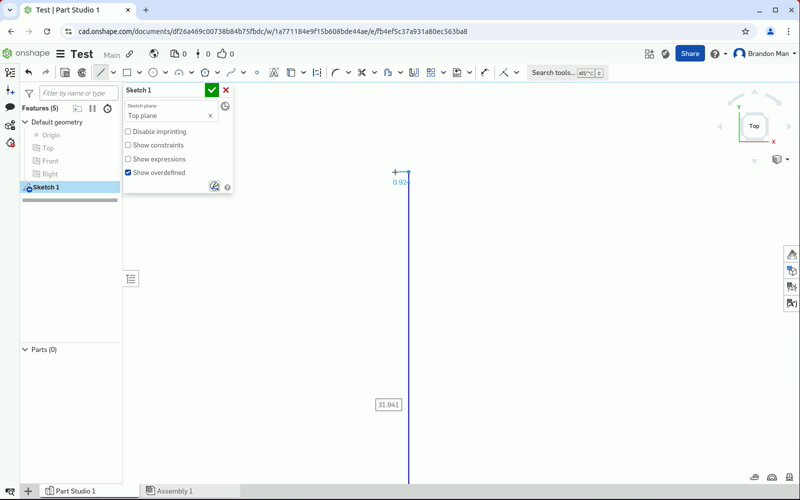
scroll(6)
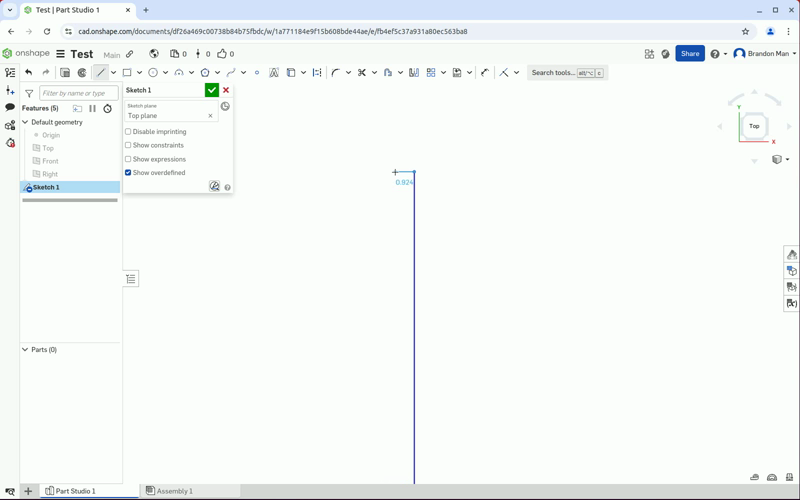
scroll(6)
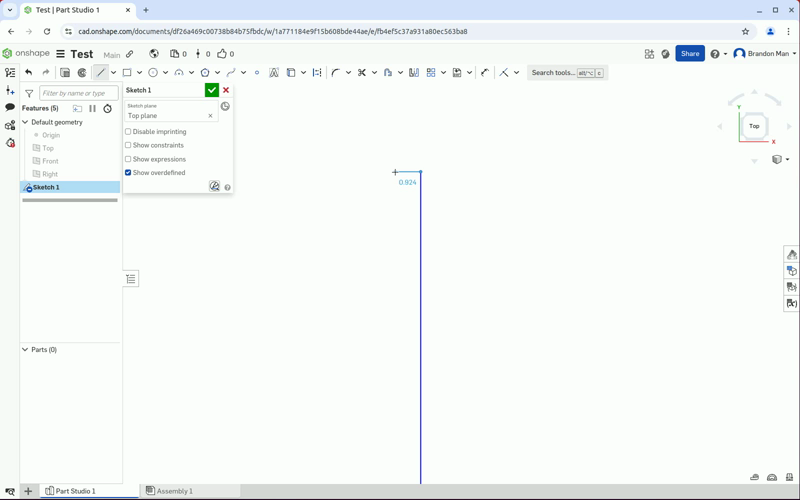
scroll(6)
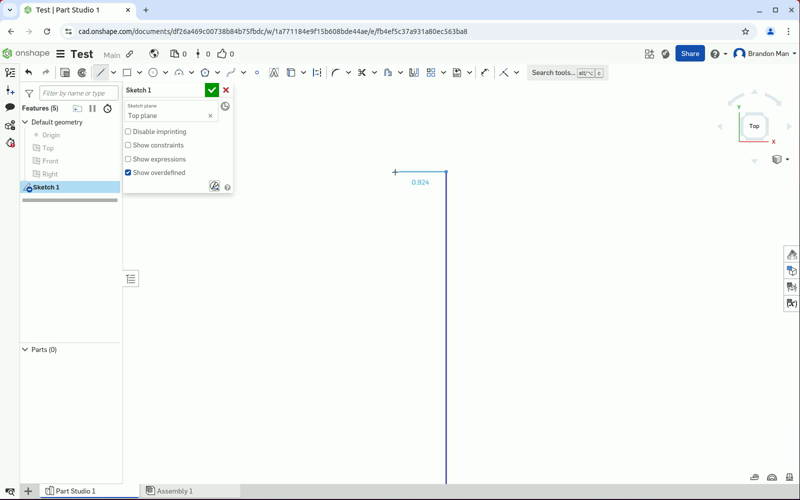
click(395, 171)
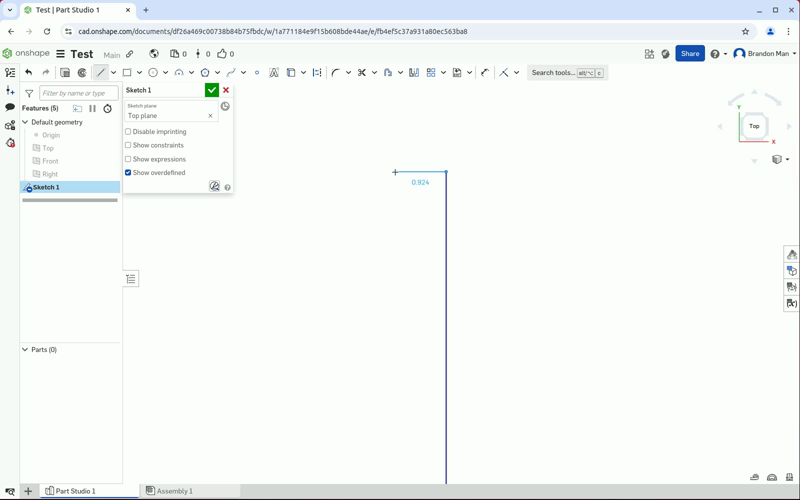
scroll(-6)
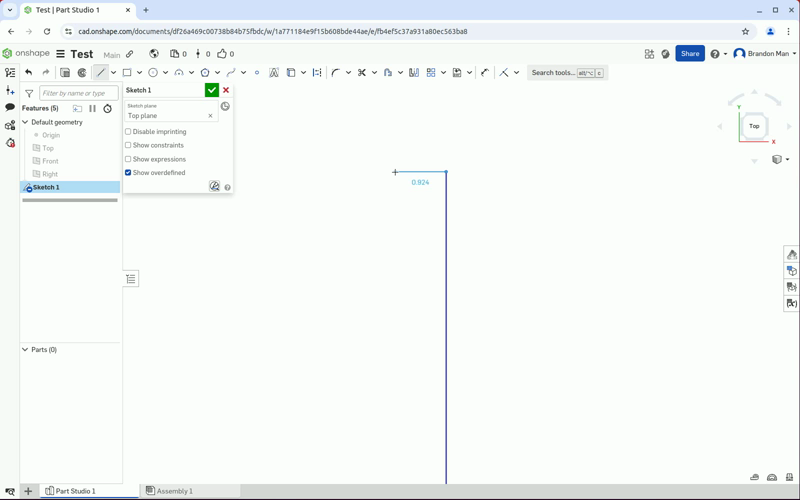
scroll(-6)
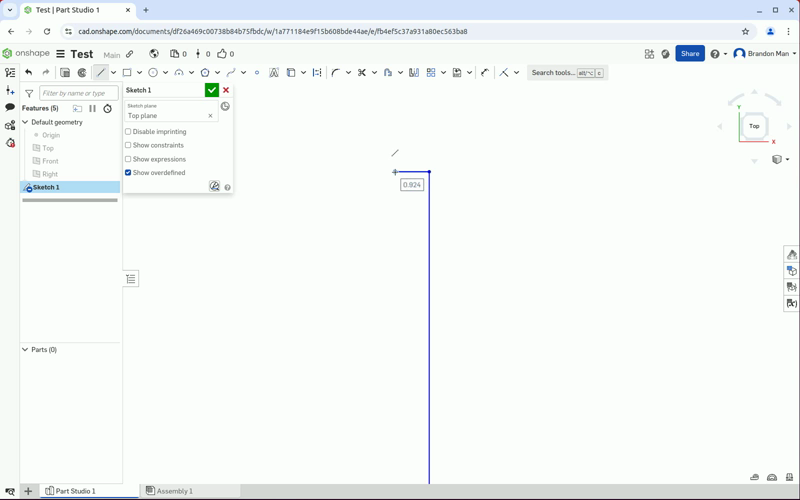
scroll(-6)
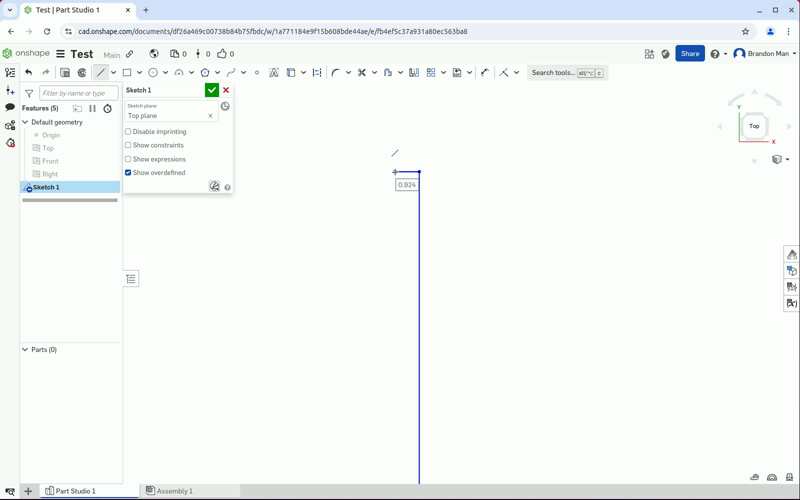
scroll(-6)
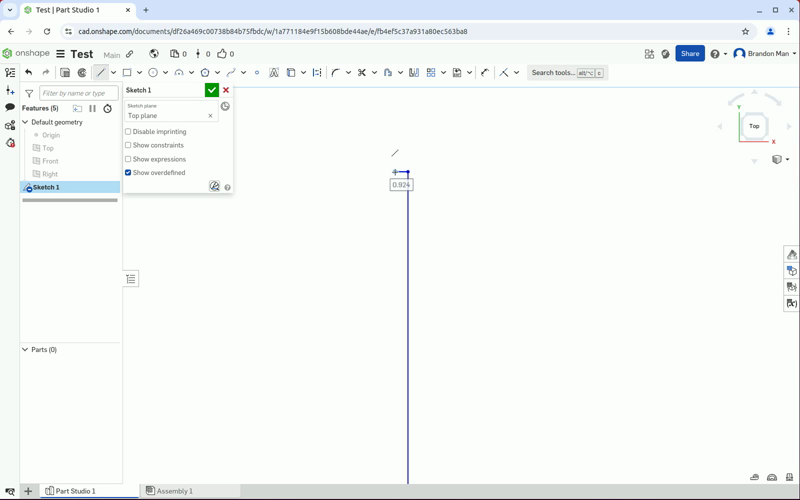
scroll(-6)
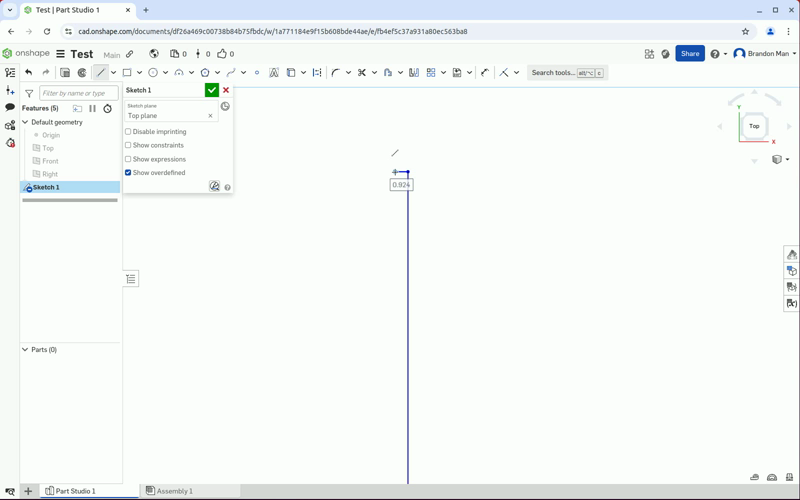
scroll(-6)
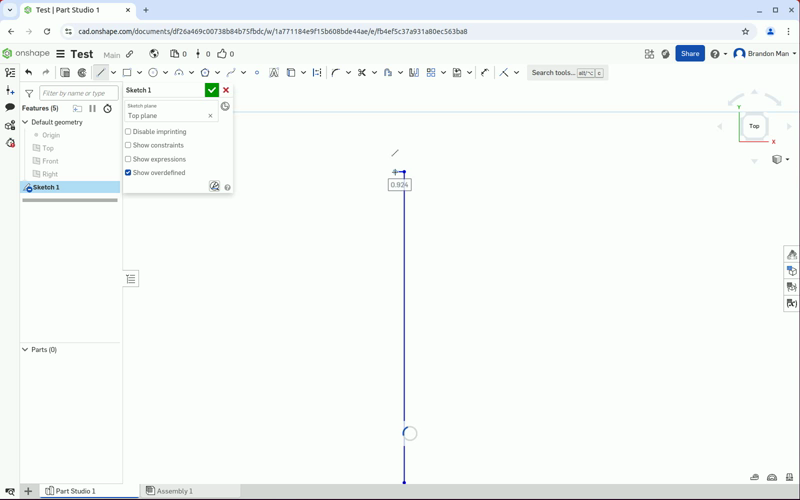
scroll(-6)
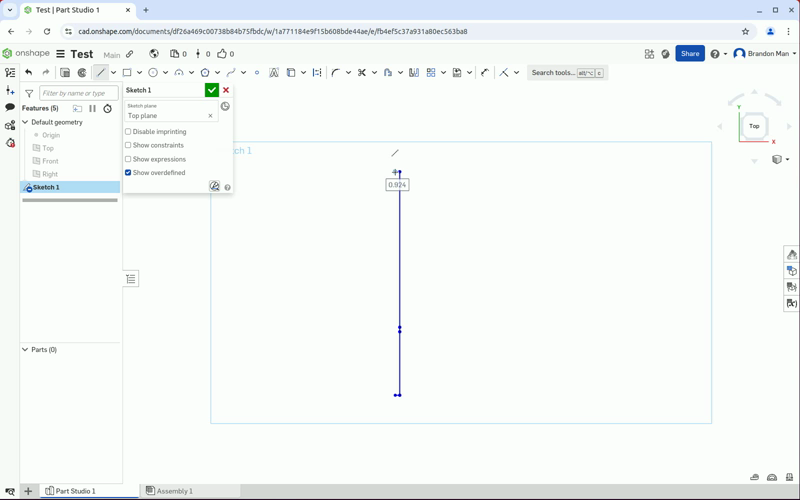
key_up(shift)
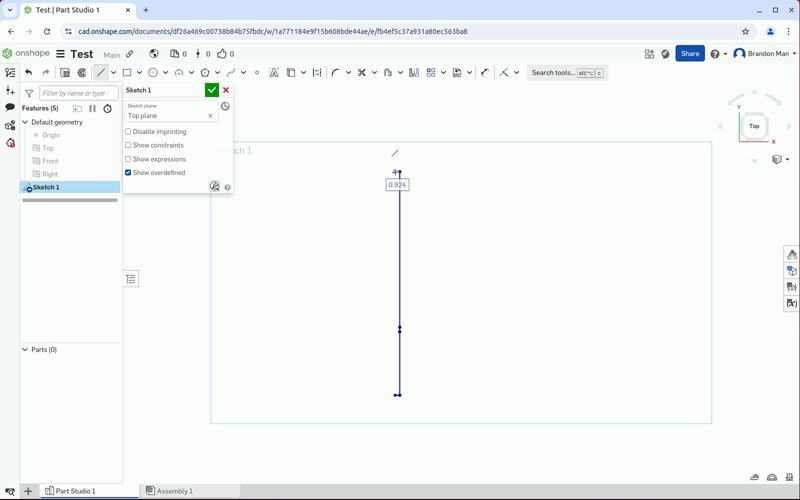
key_down(shift)
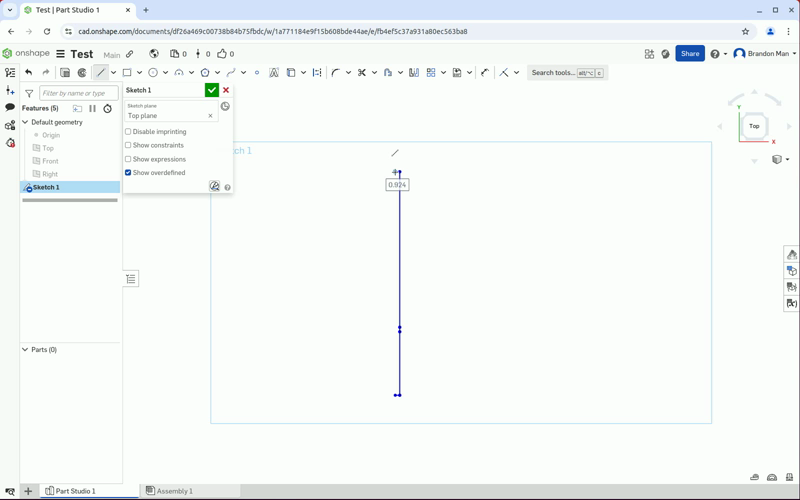
mouse_move(395, 395)
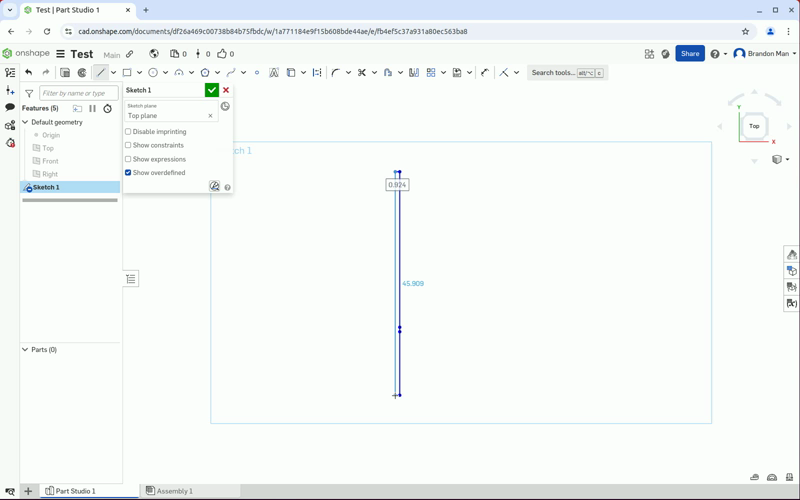
key_up(shift)
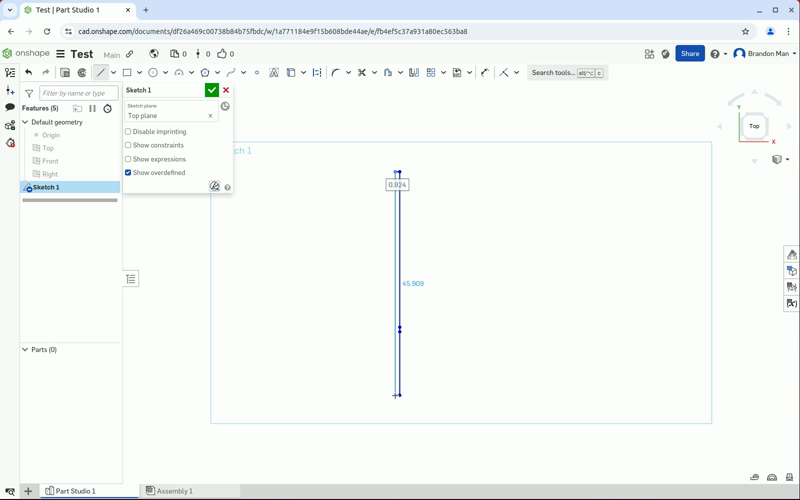
click(395, 395)
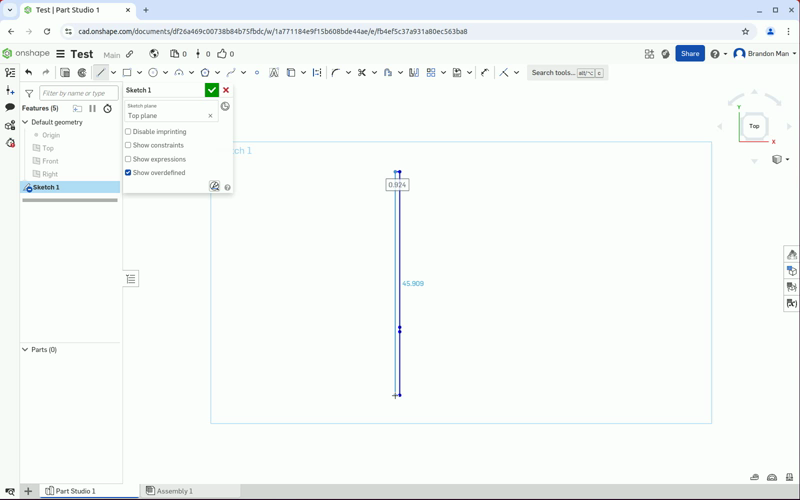
key(esc)
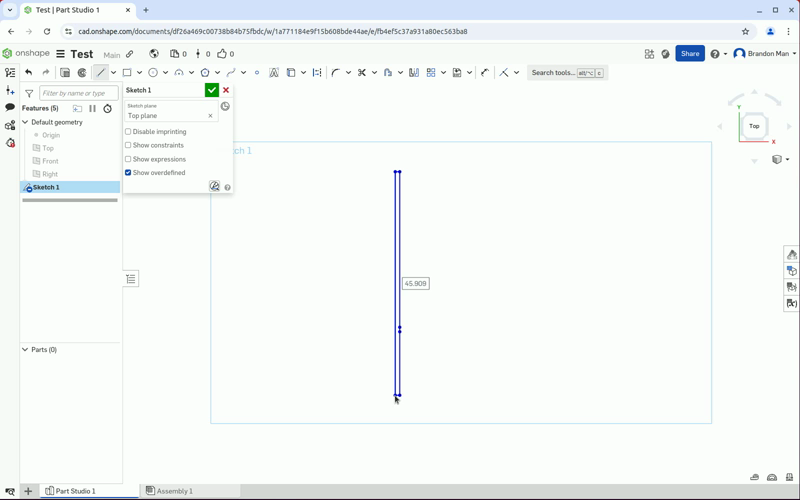
mouse_move(397, 302)
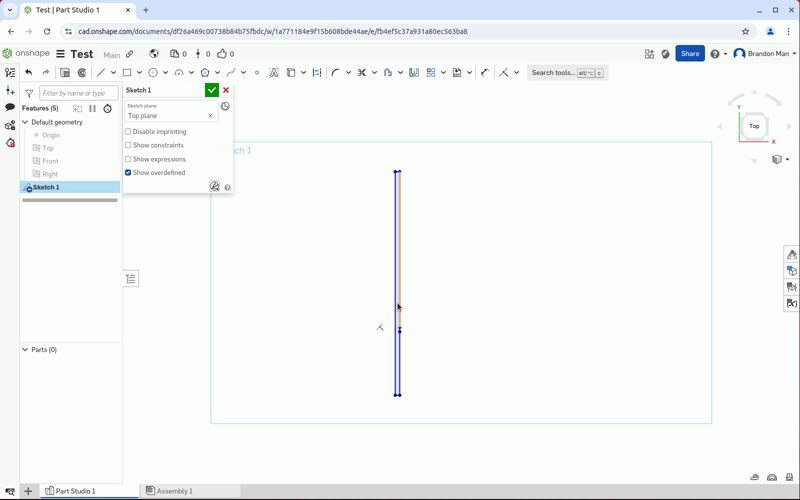
scroll(6)
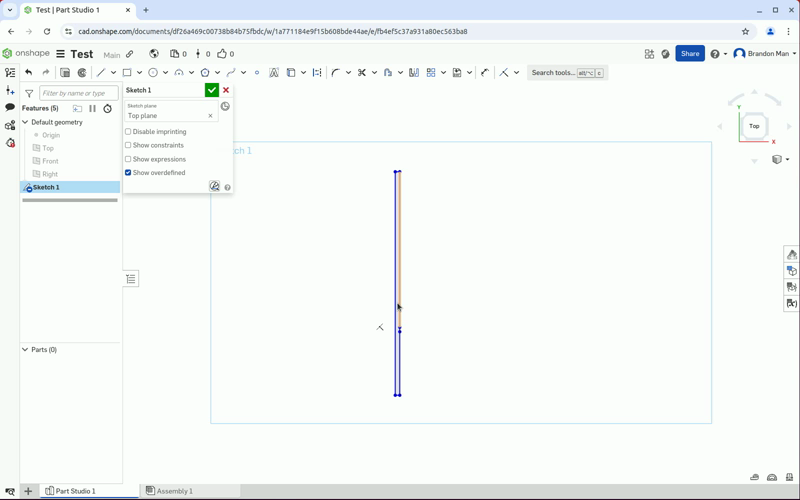
scroll(6)
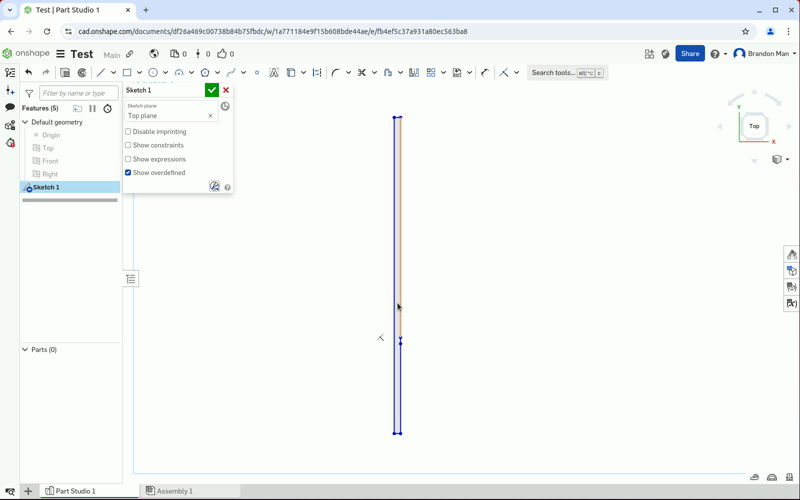
scroll(6)
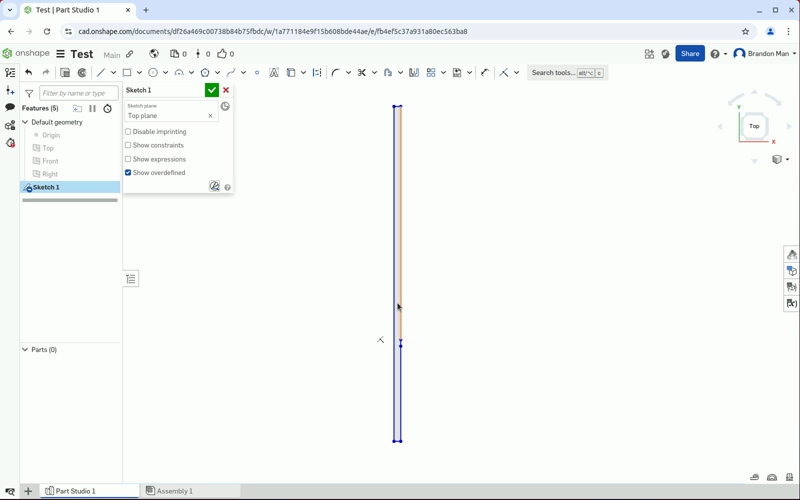
scroll(6)
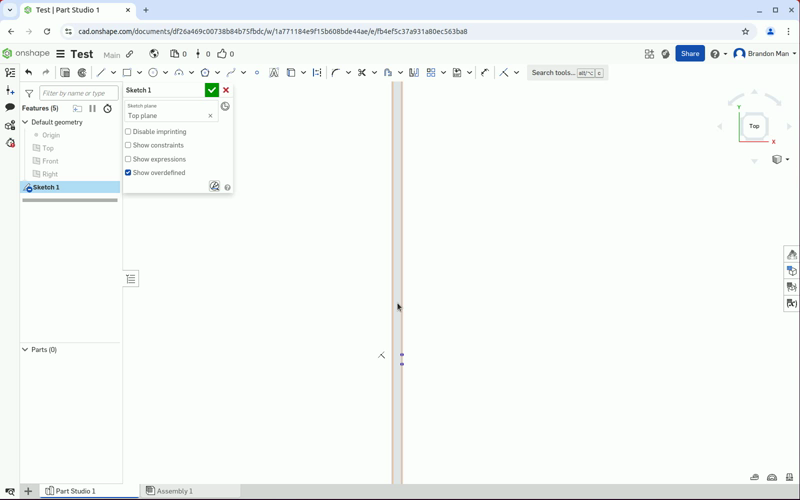
scroll(6)
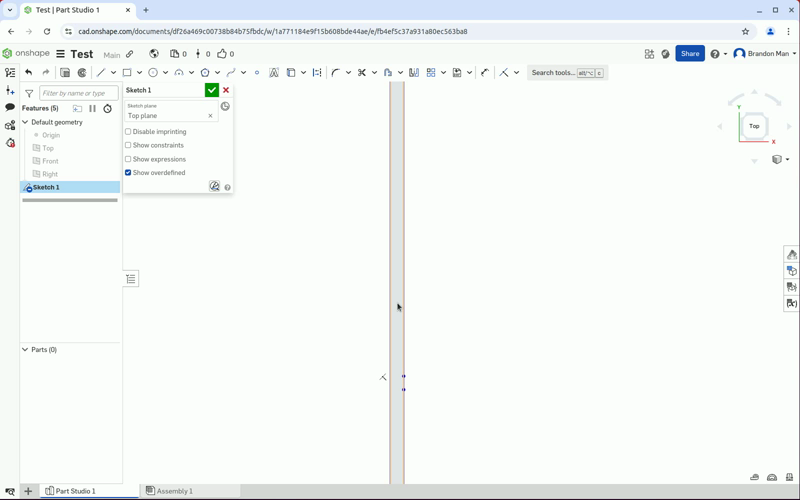
scroll(6)
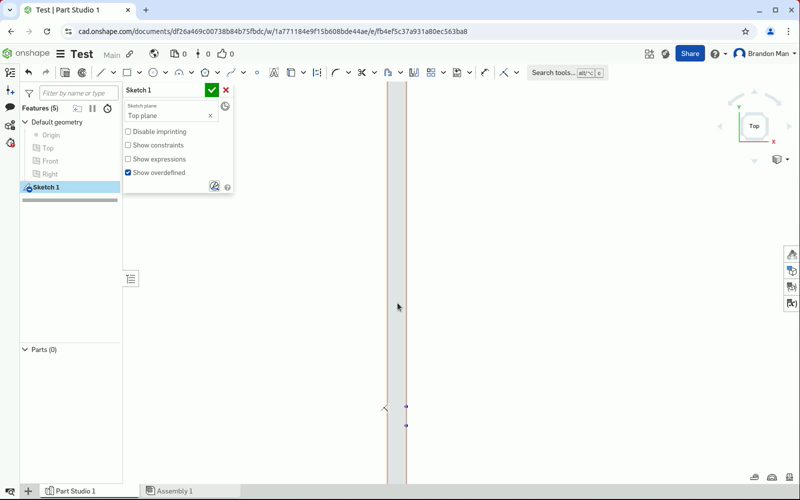
scroll(6)
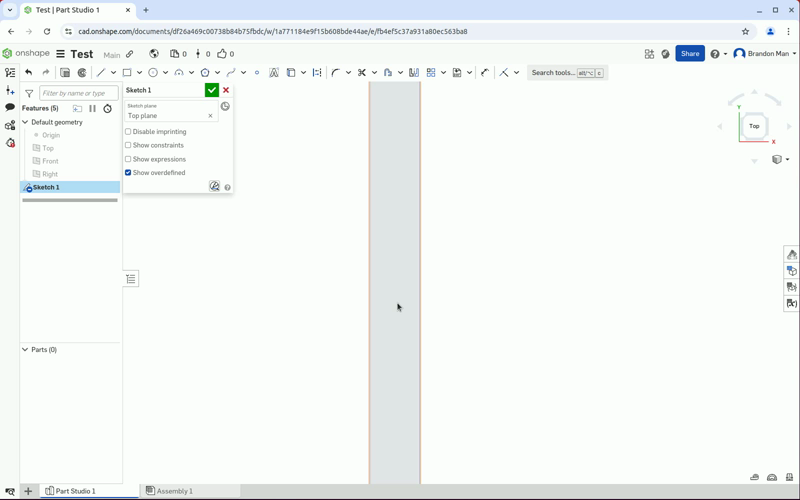
click(397, 302)
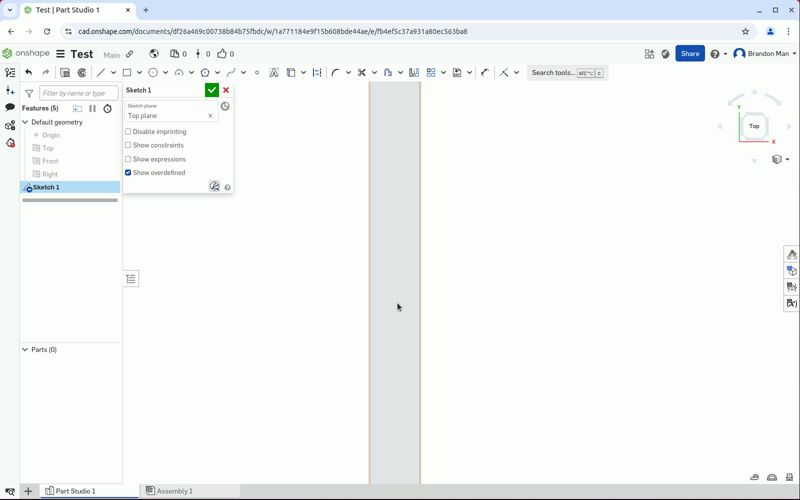
scroll(-6)
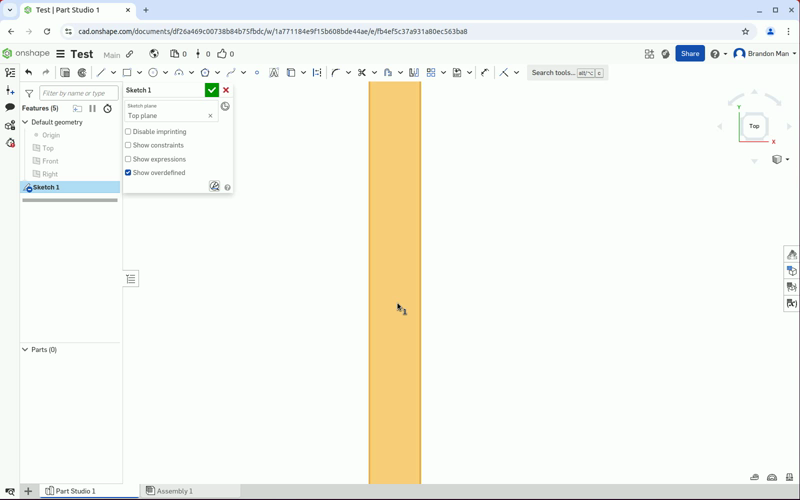
scroll(-6)
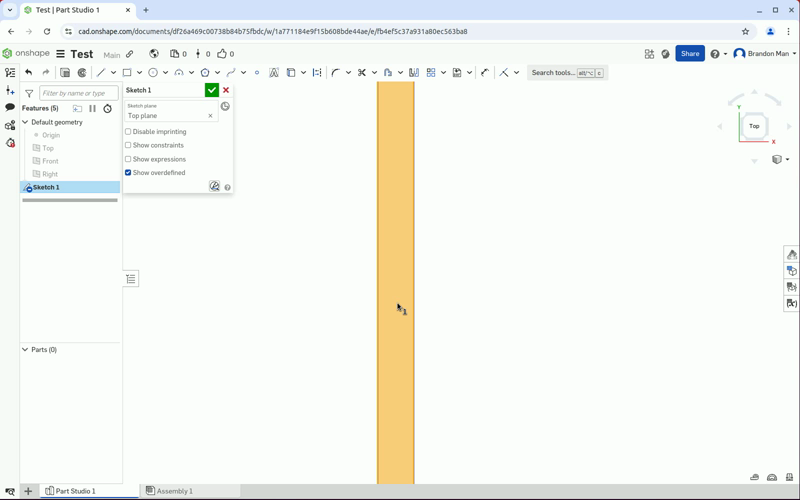
scroll(-6)
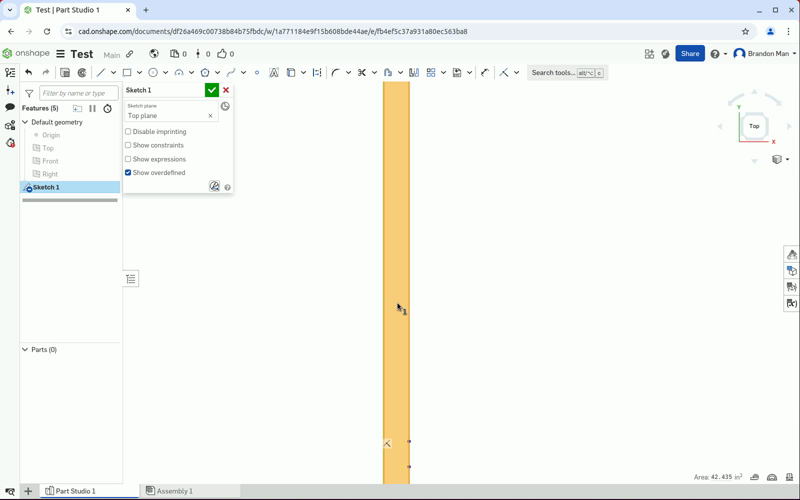
scroll(-6)
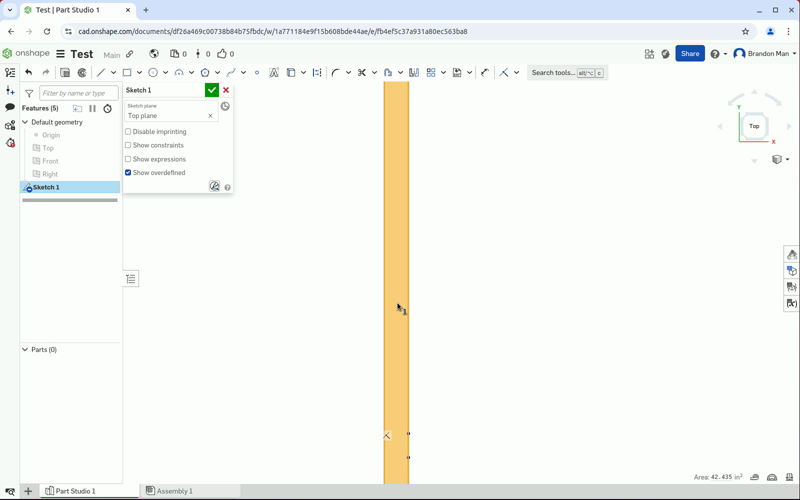
scroll(-6)
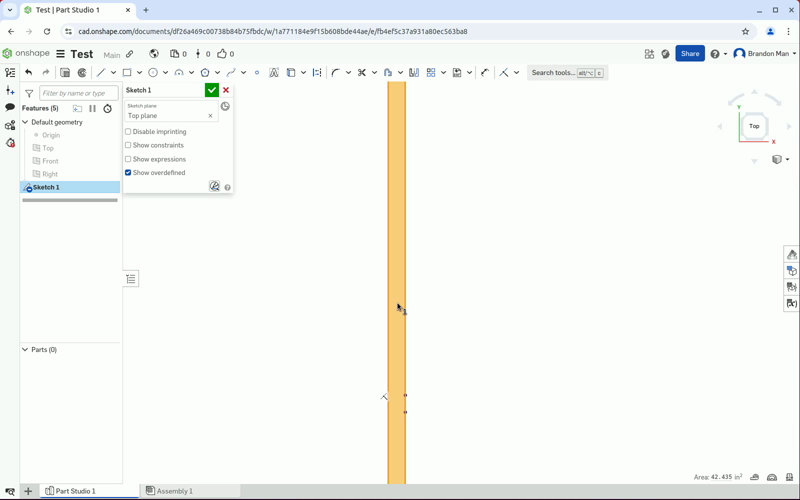
scroll(-6)
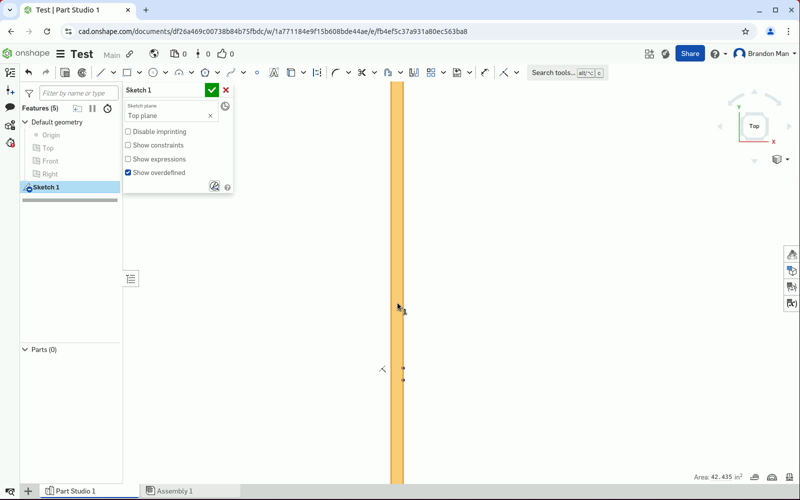
scroll(-6)
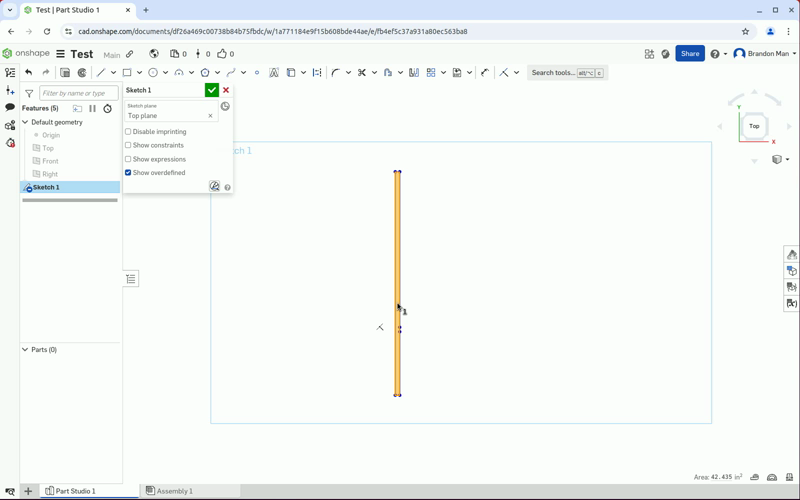
mouse_move(73, 352)
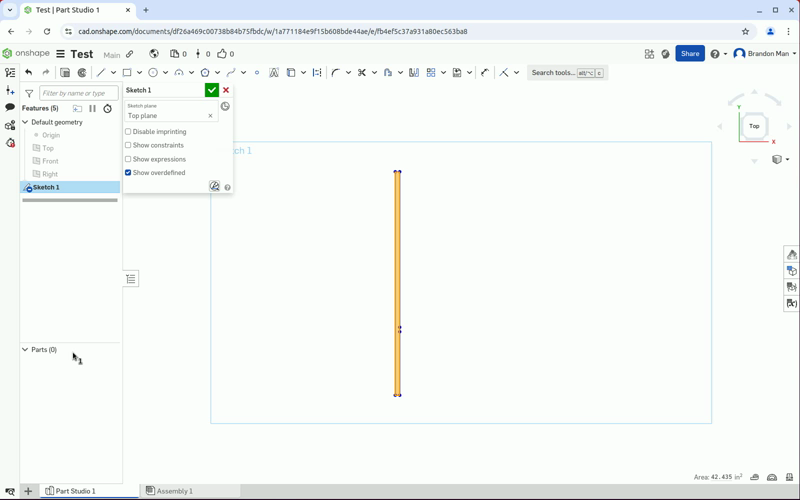
key(shift+y)
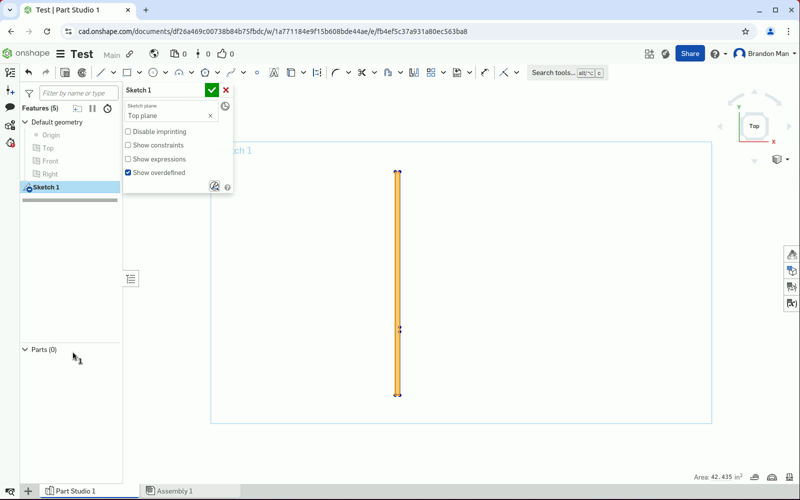
key(shift+e)
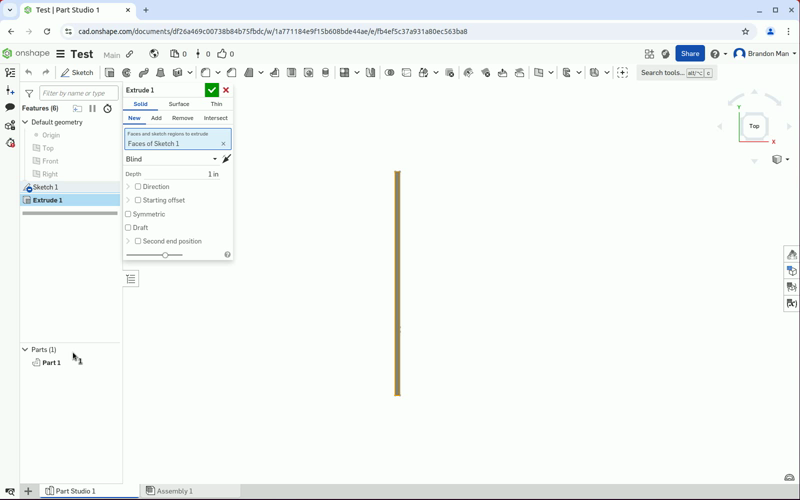
mouse_move(143, 106)
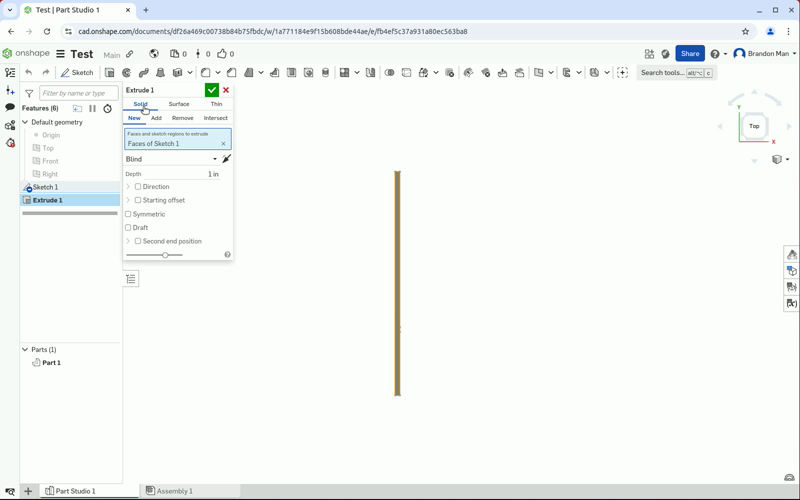
click(143, 106)
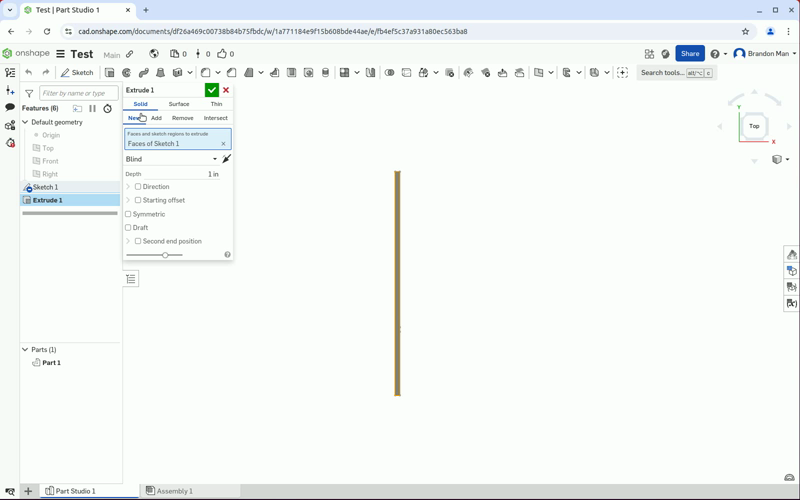
mouse_move(137, 120)
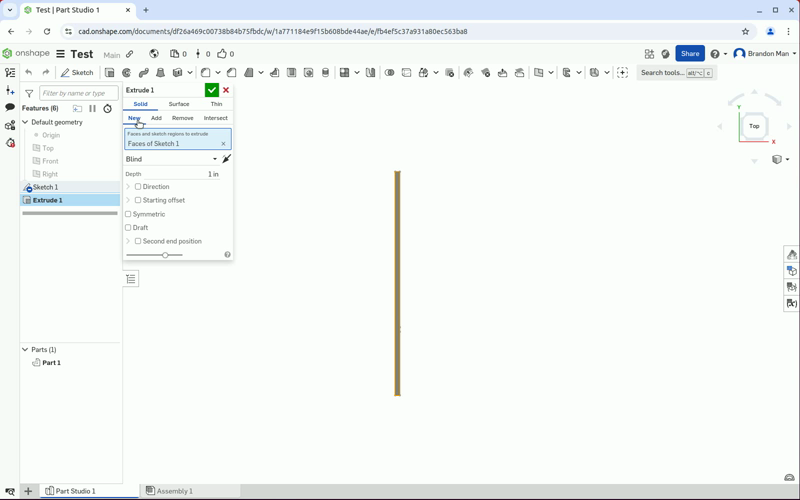
click(137, 120)
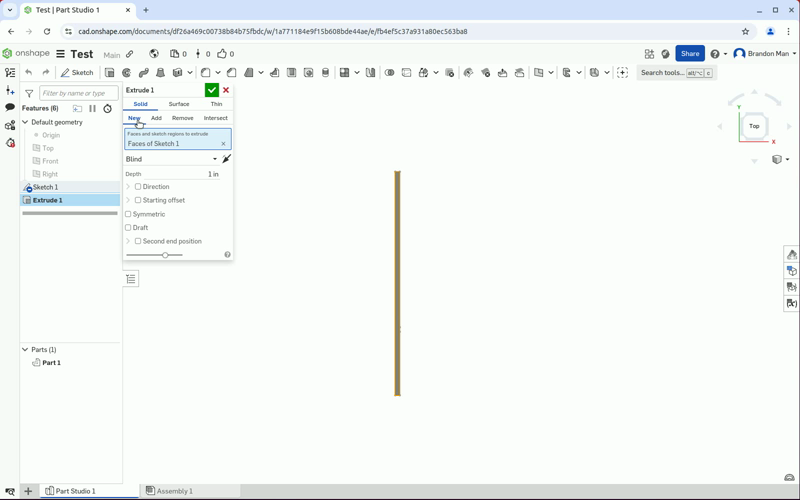
key(tab, 4)
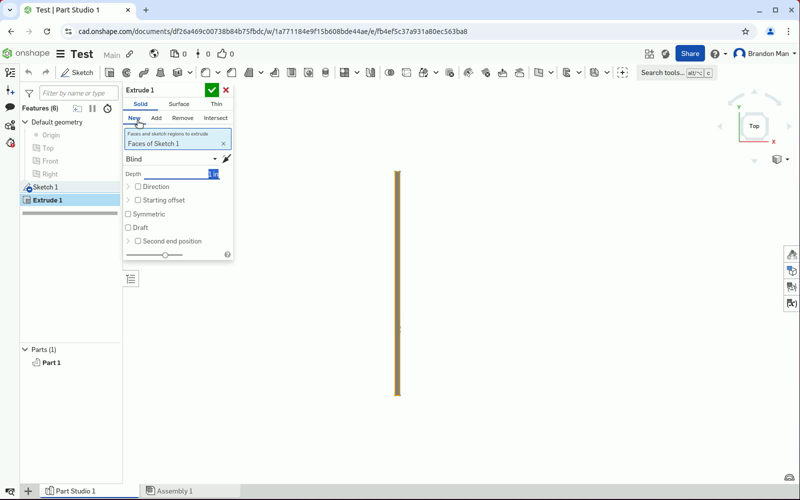
text(2.407)
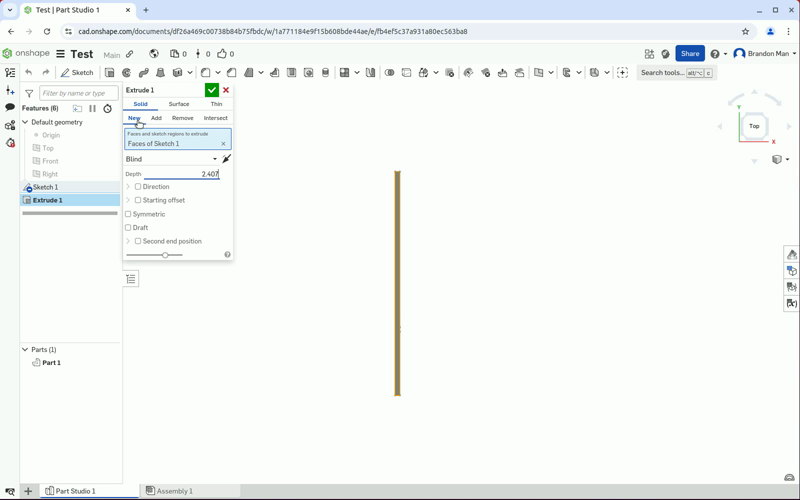
key(enter)
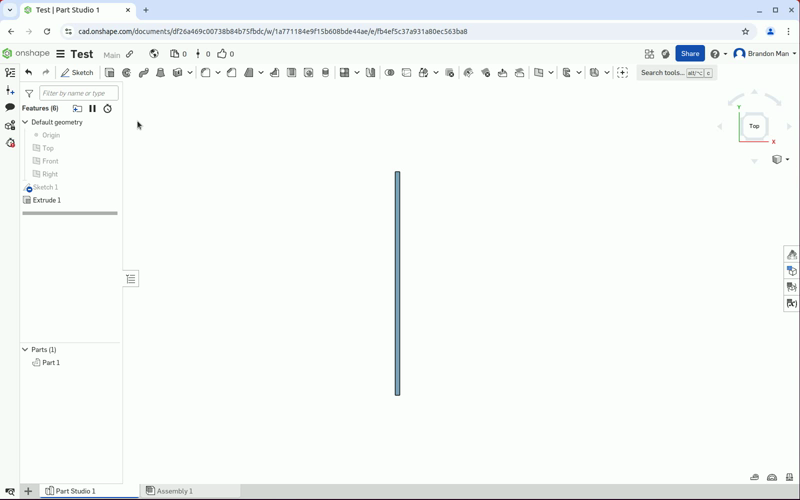
key(shift+h)
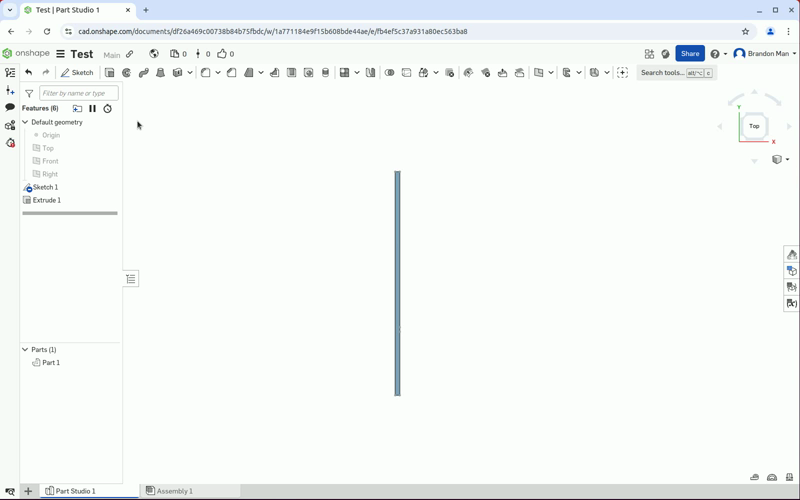
key(shift+h)
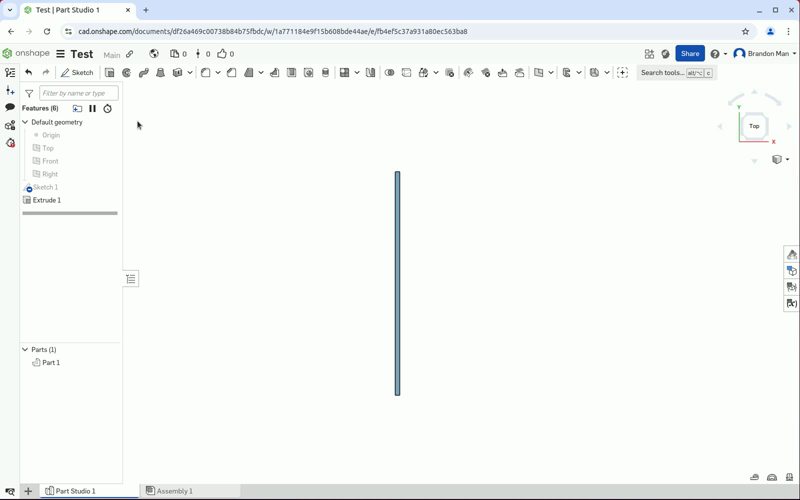
mouse_move(73, 189)
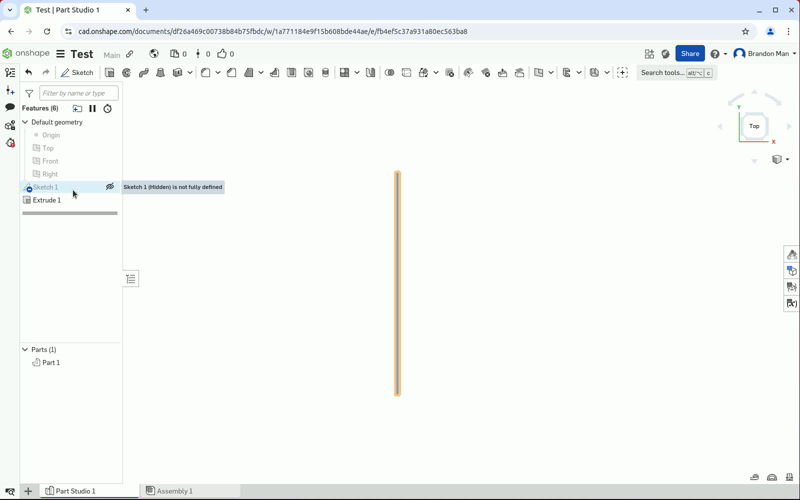
click(73, 189)
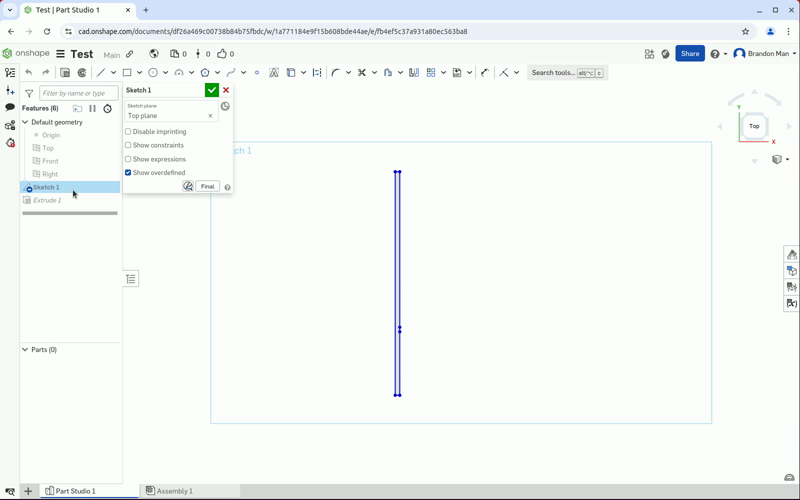
mouse_move(229, 92)
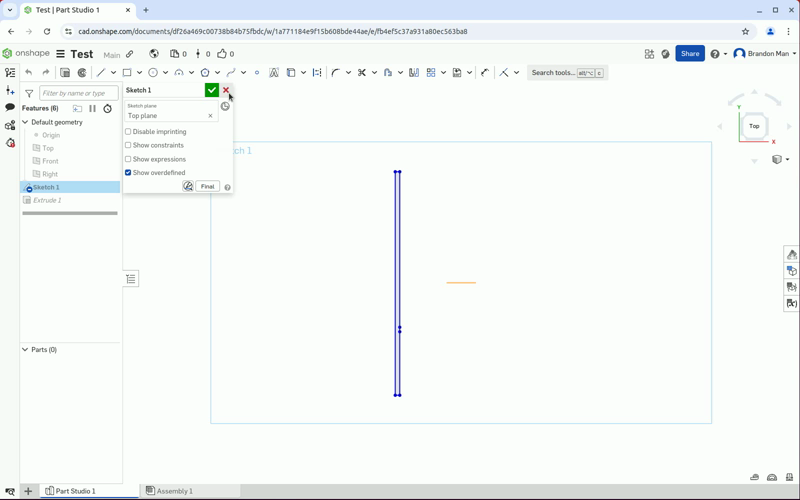
click(229, 92)
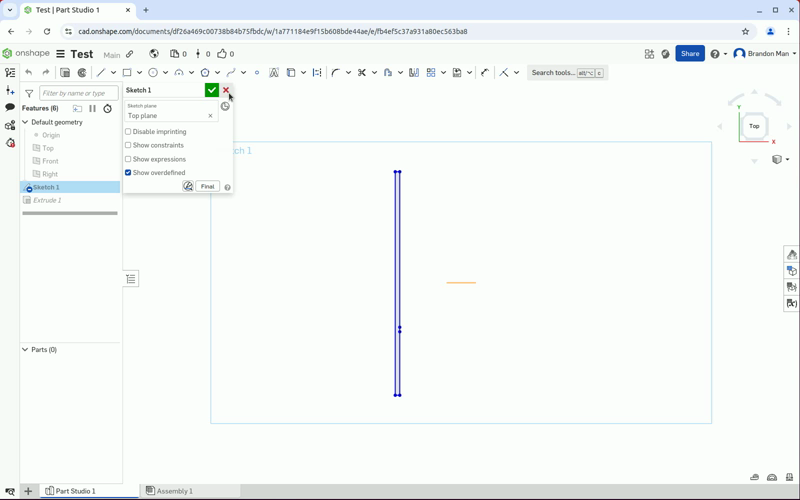
key(shift+s)
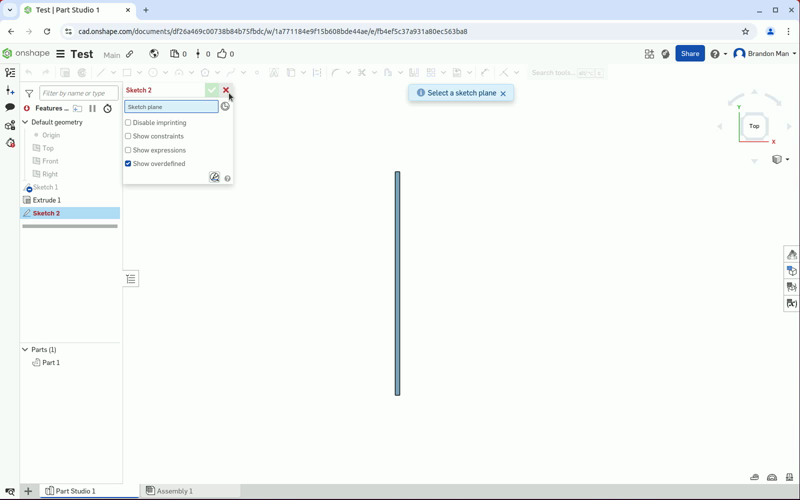
mouse_move(73, 150)
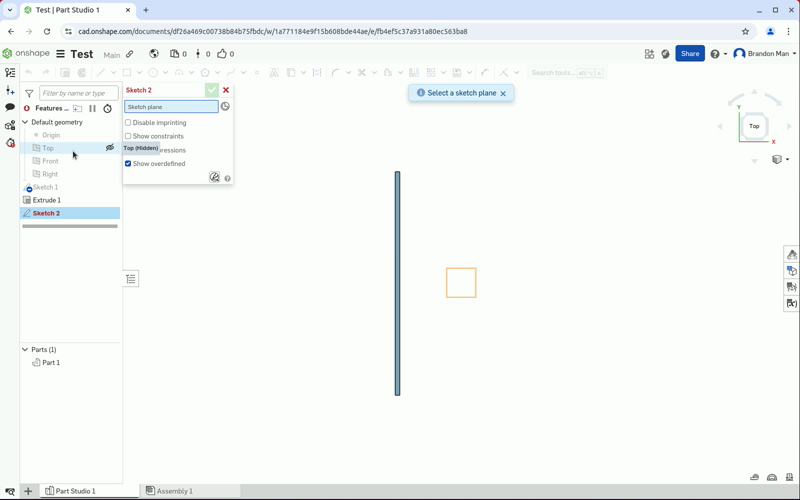
click(73, 150)
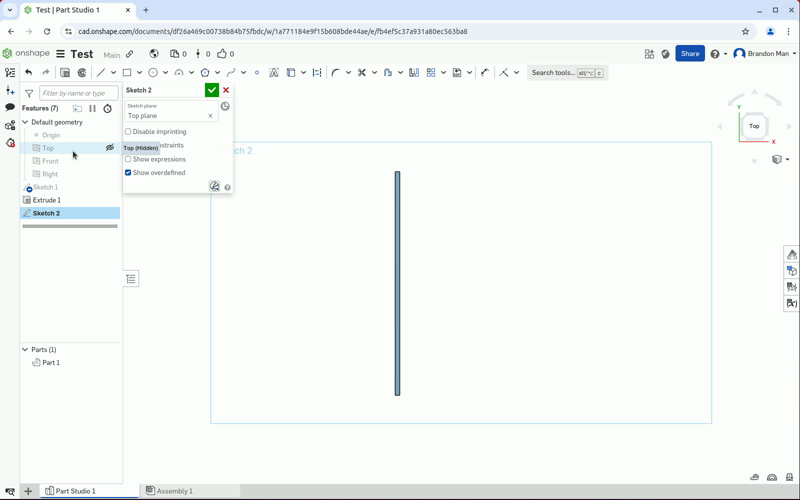
mouse_move(73, 352)
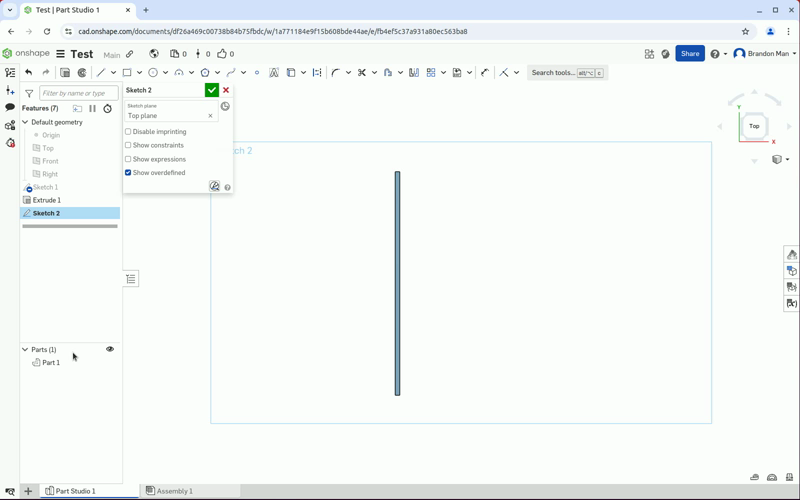
key(y)
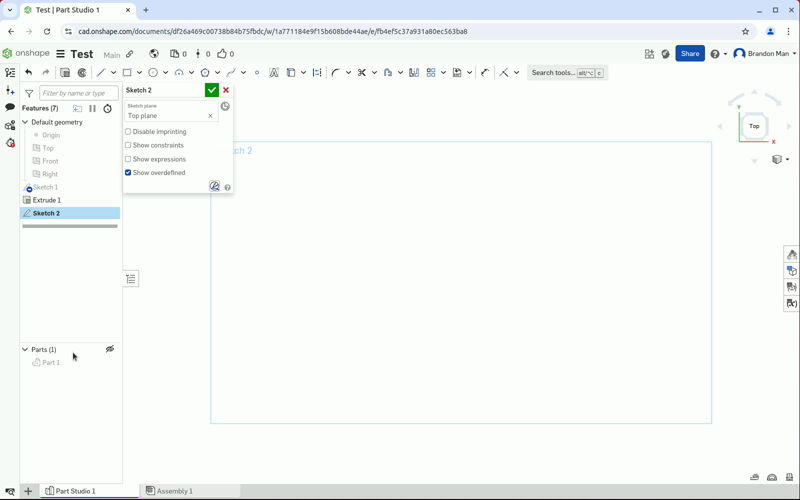
key(l)
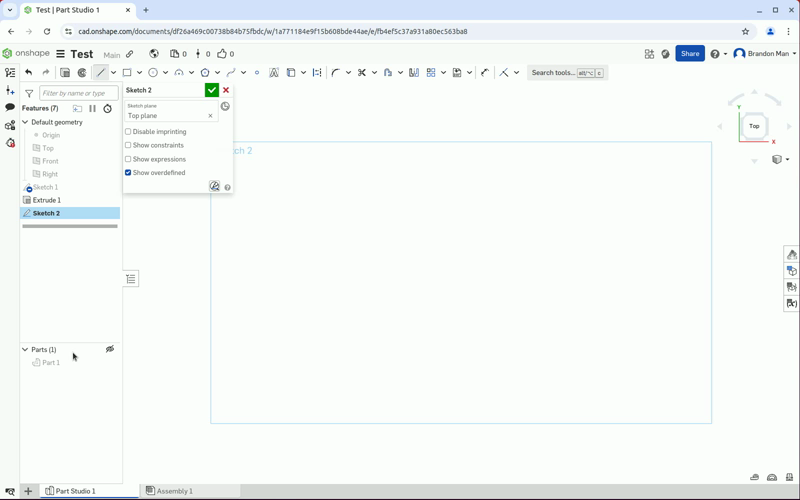
key_down(shift)
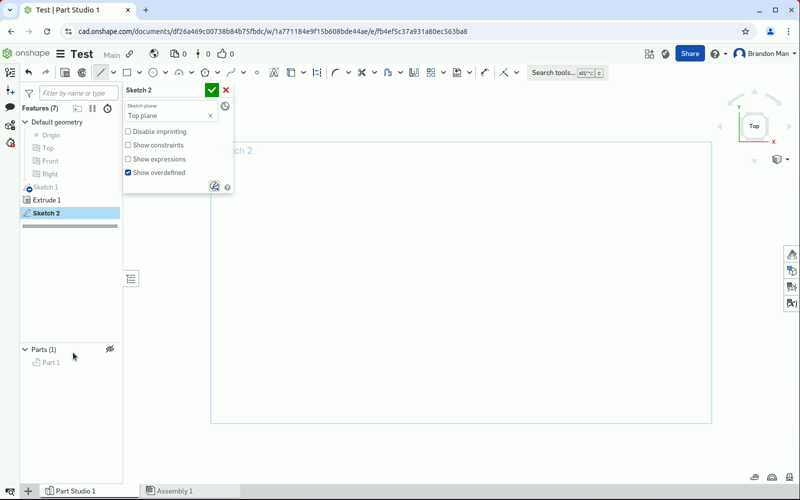
mouse_move(520, 395)
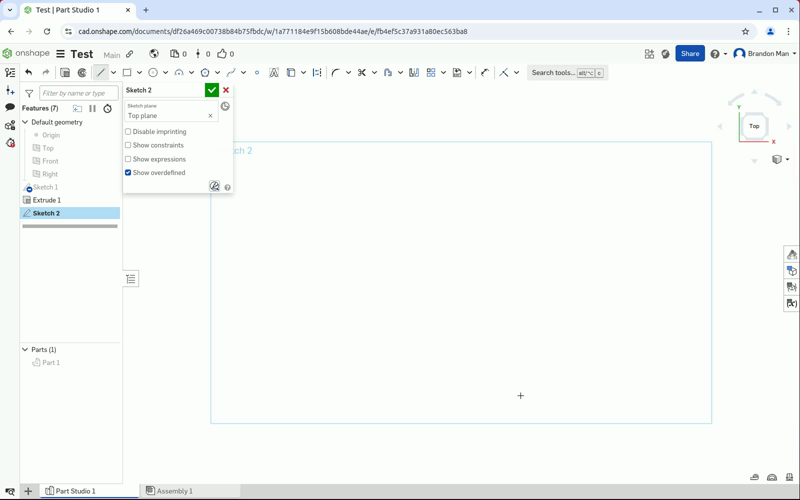
click(520, 395)
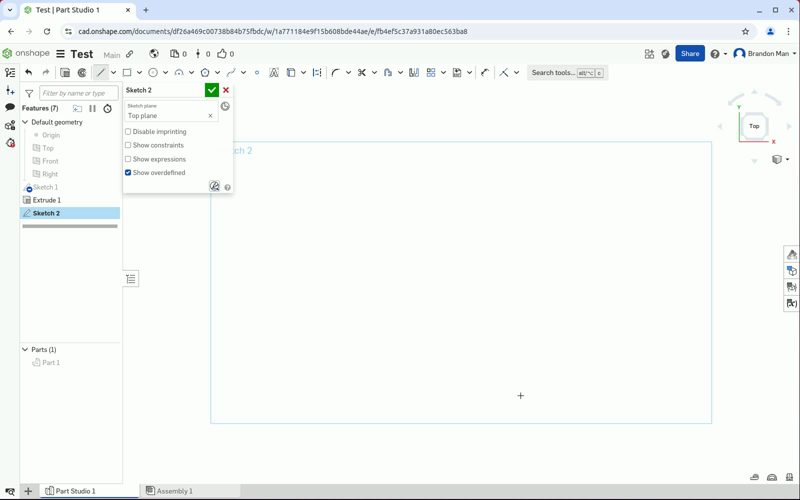
key_up(shift)
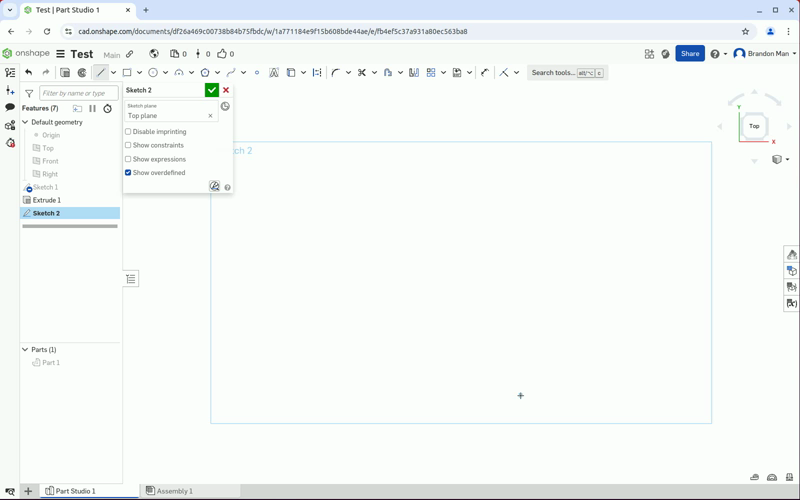
key_down(shift)
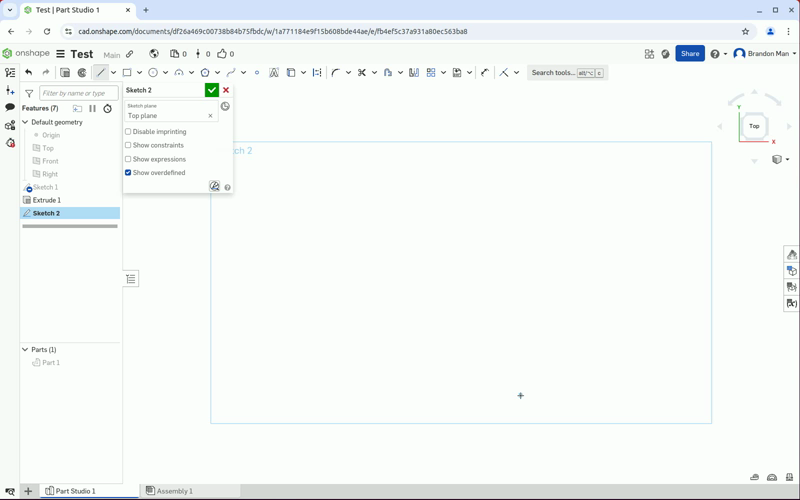
mouse_move(550, 395)
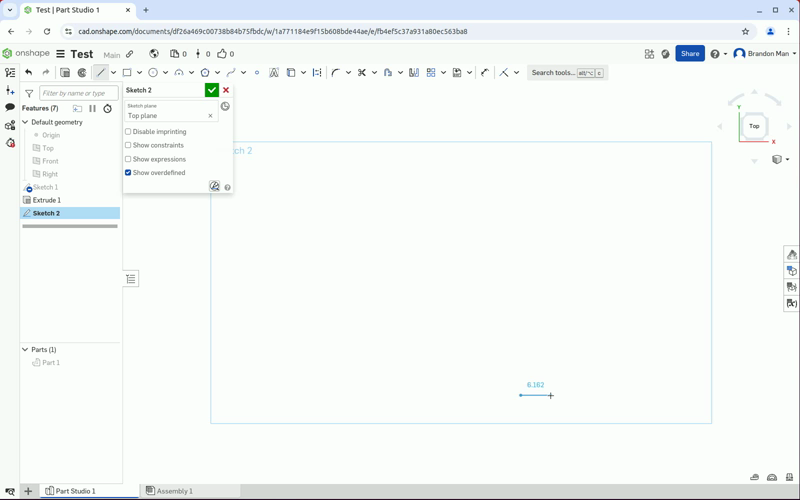
mouse_move(525, 395)
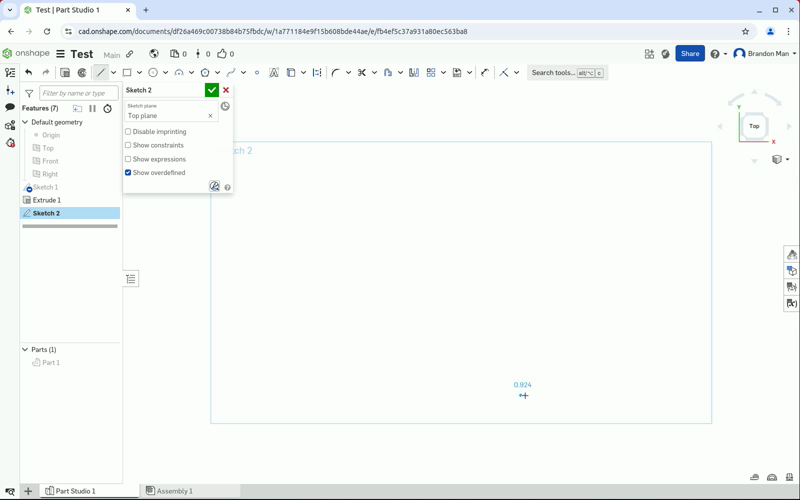
scroll(6)
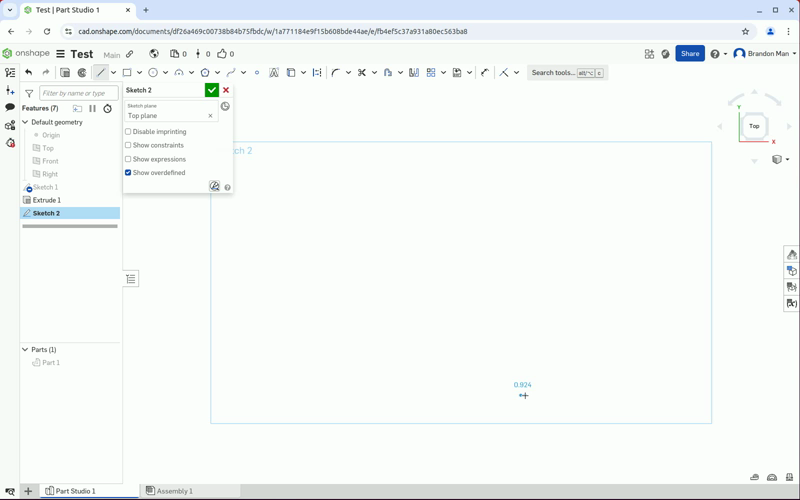
scroll(6)
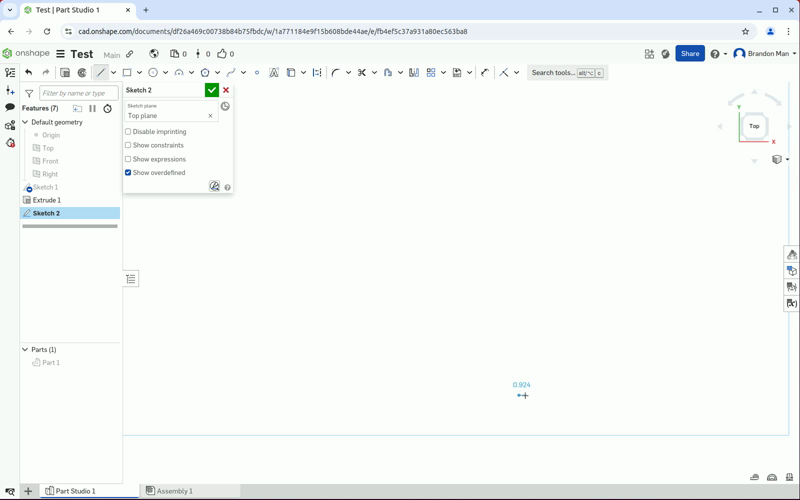
scroll(6)
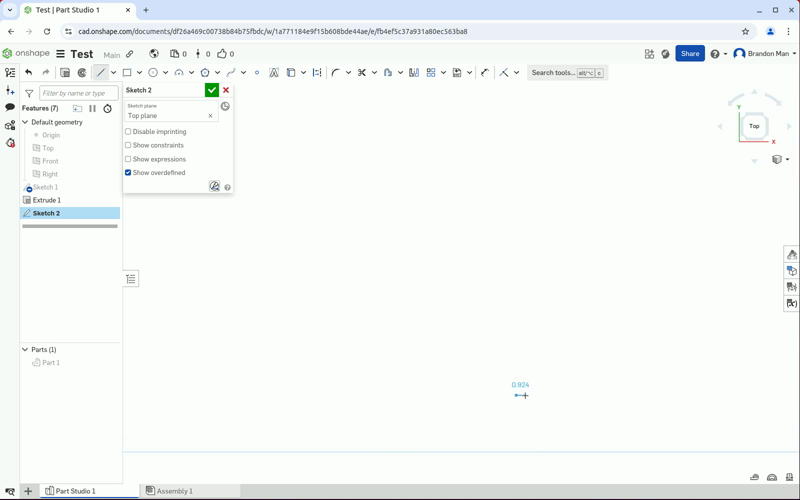
scroll(6)
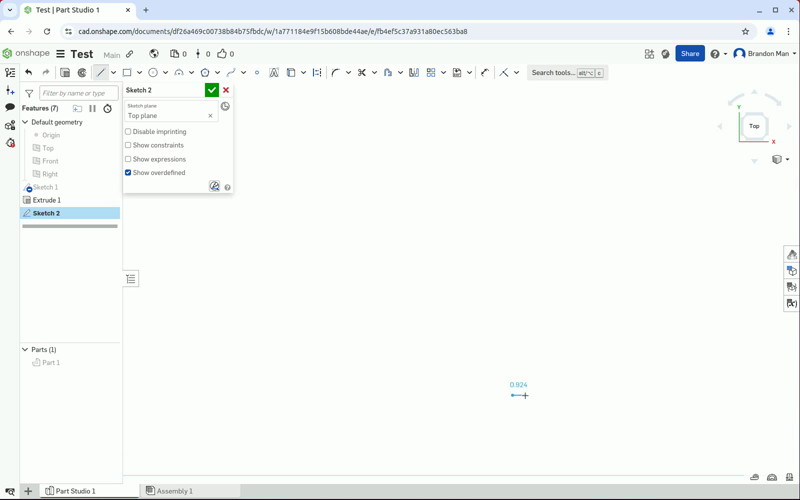
scroll(6)
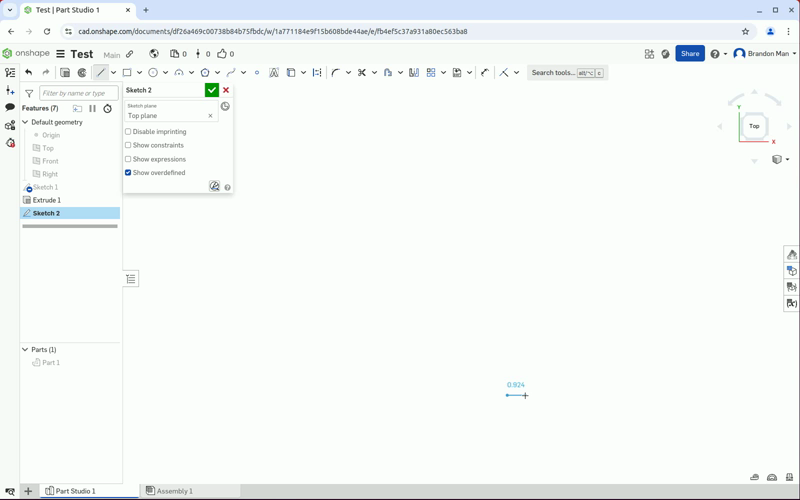
scroll(6)
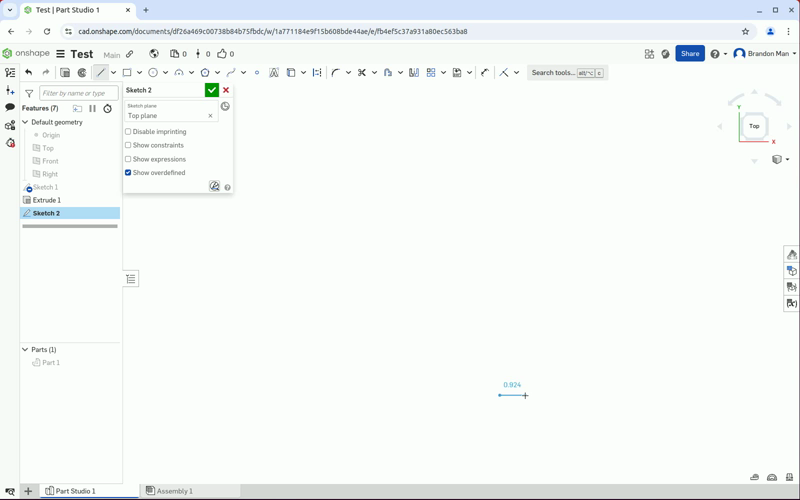
scroll(6)
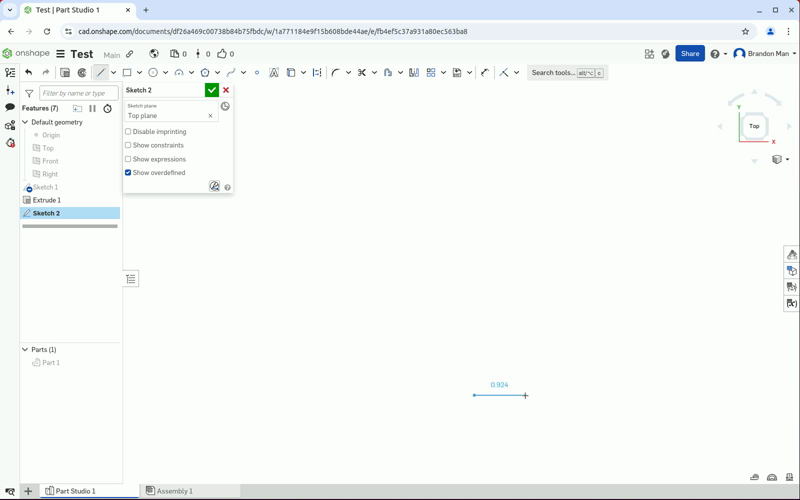
click(525, 395)
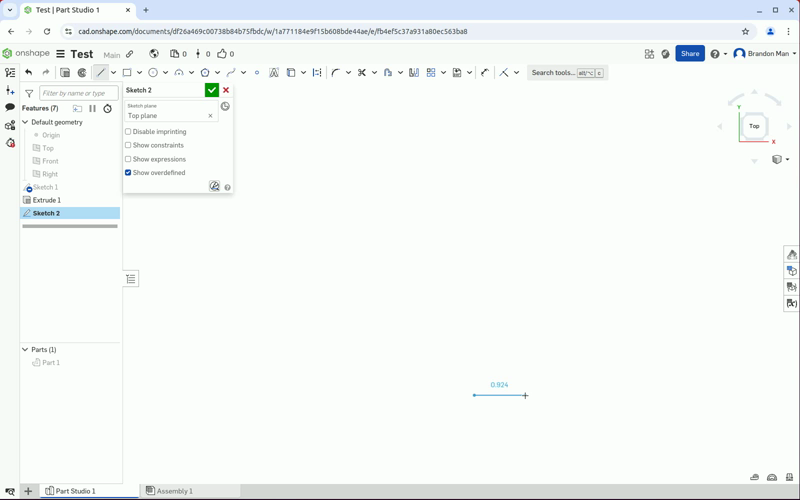
scroll(-6)
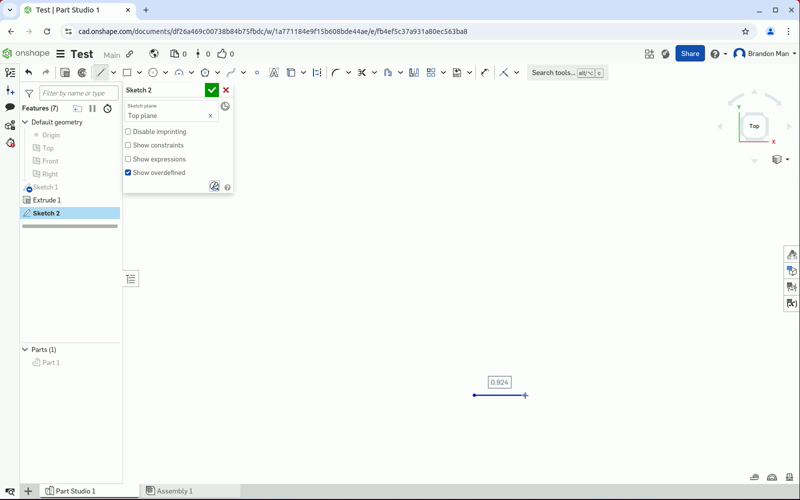
scroll(-6)
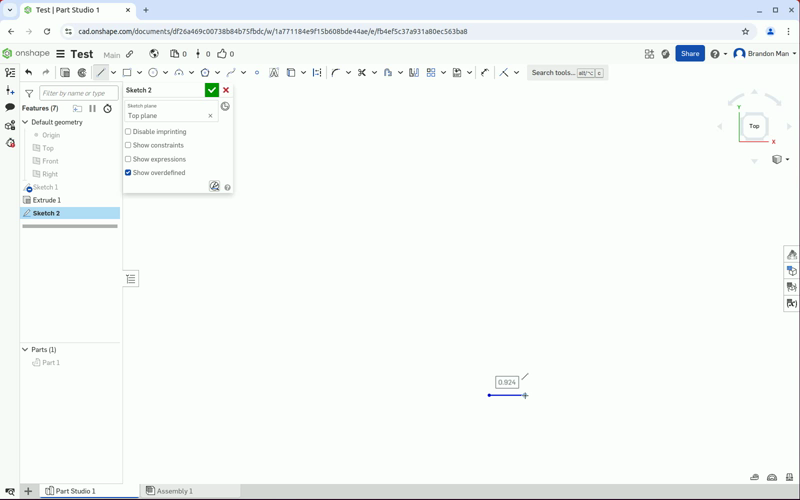
scroll(-6)
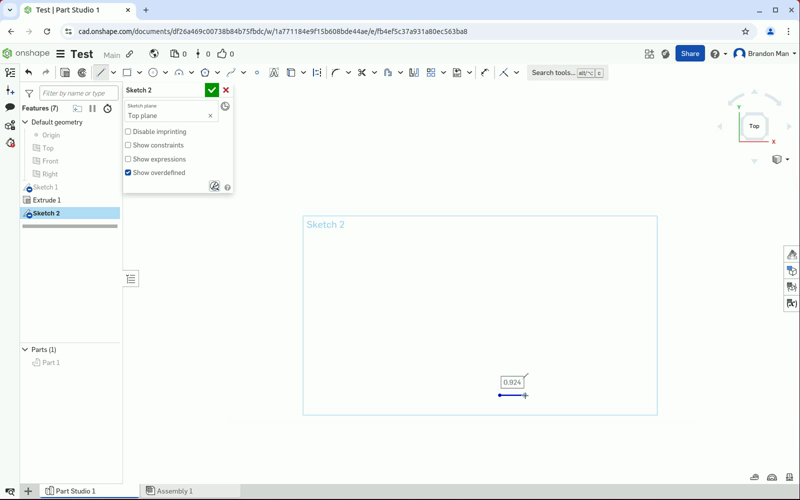
scroll(-6)
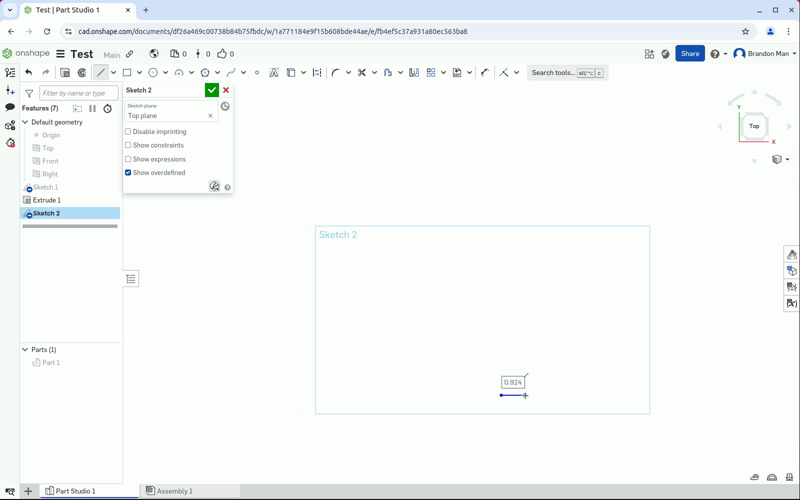
scroll(-6)
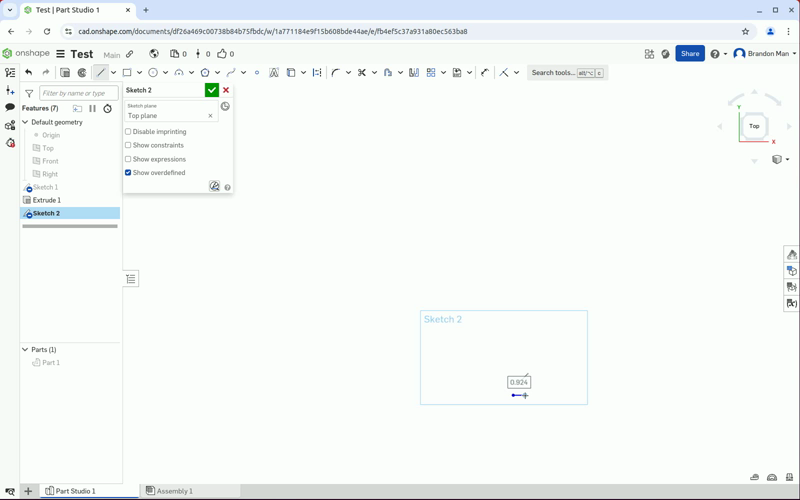
scroll(-6)
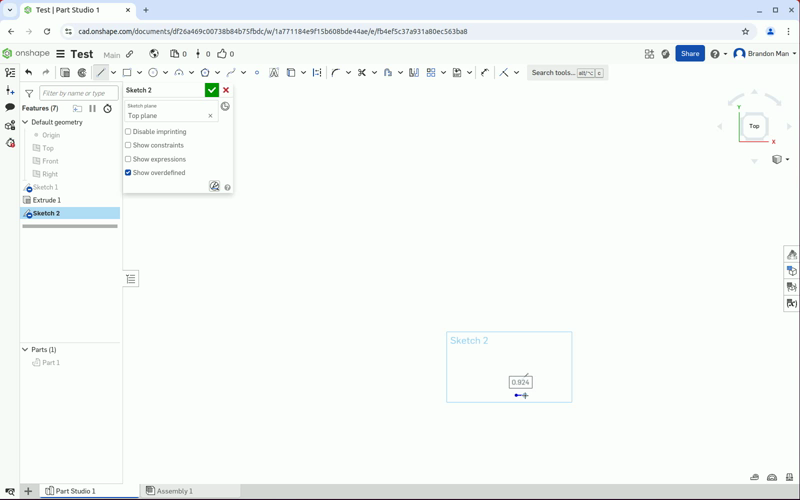
scroll(-6)
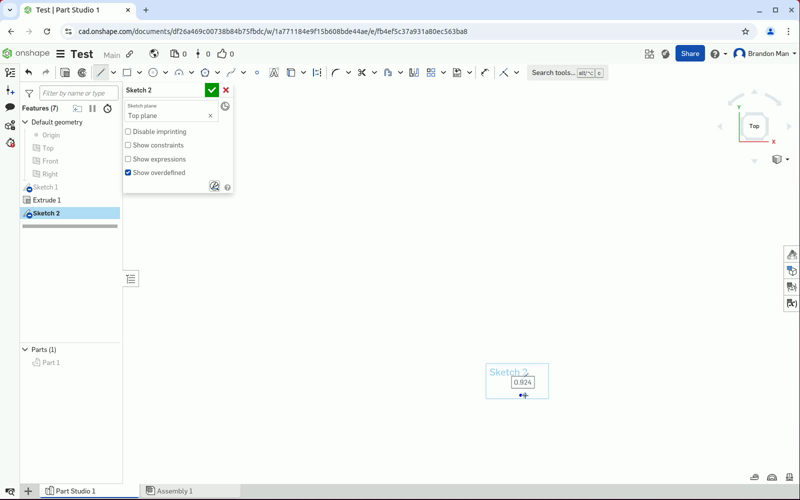
key_up(shift)
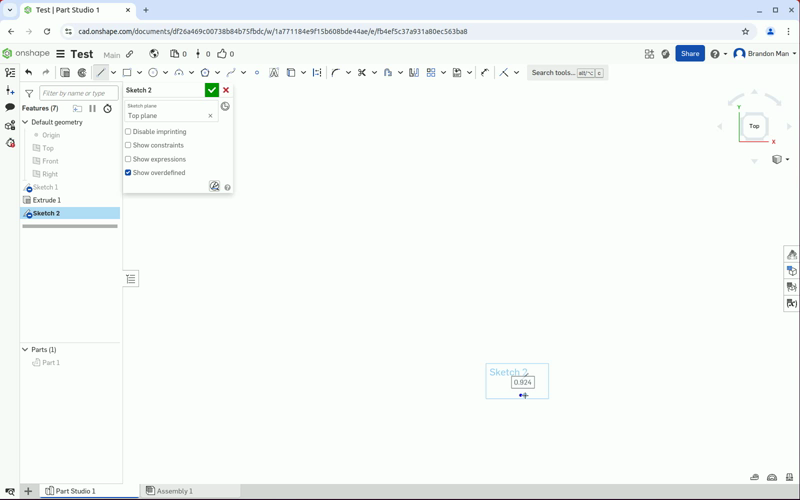
key_down(shift)
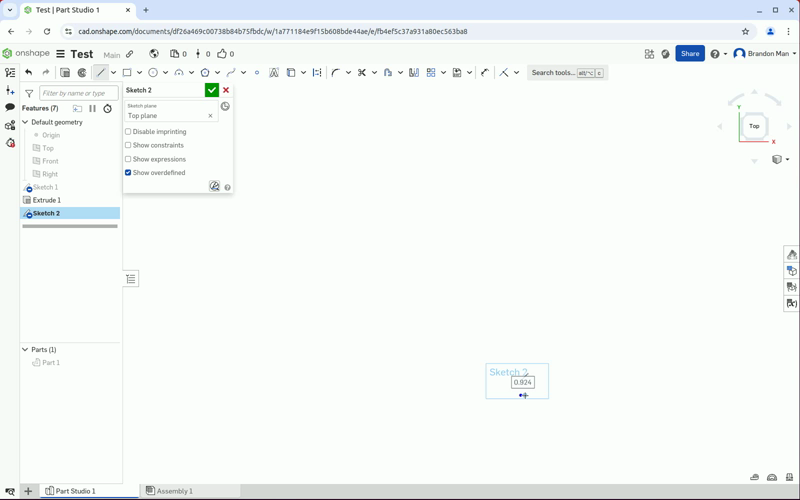
mouse_move(525, 171)
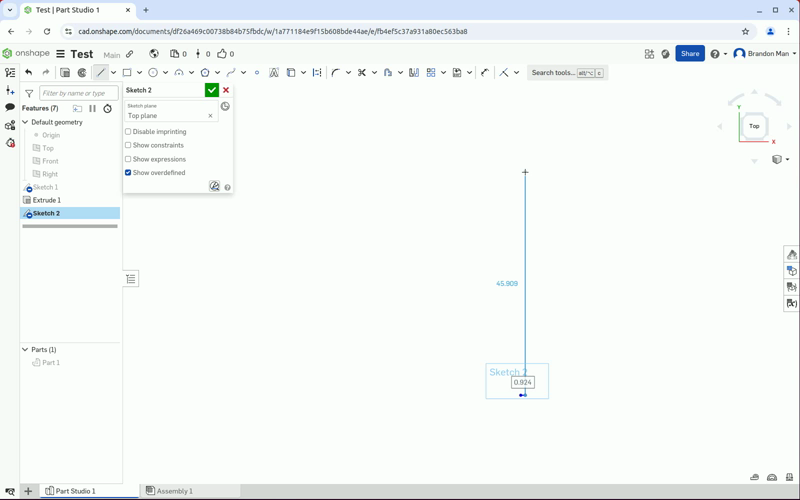
click(525, 171)
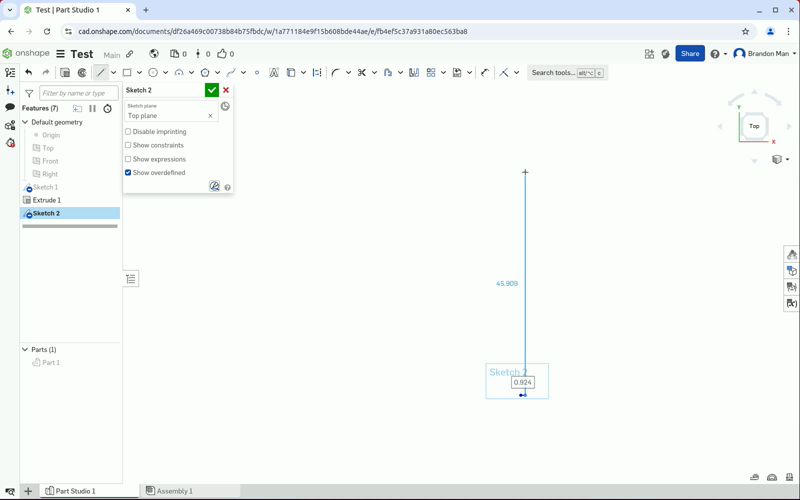
key_up(shift)
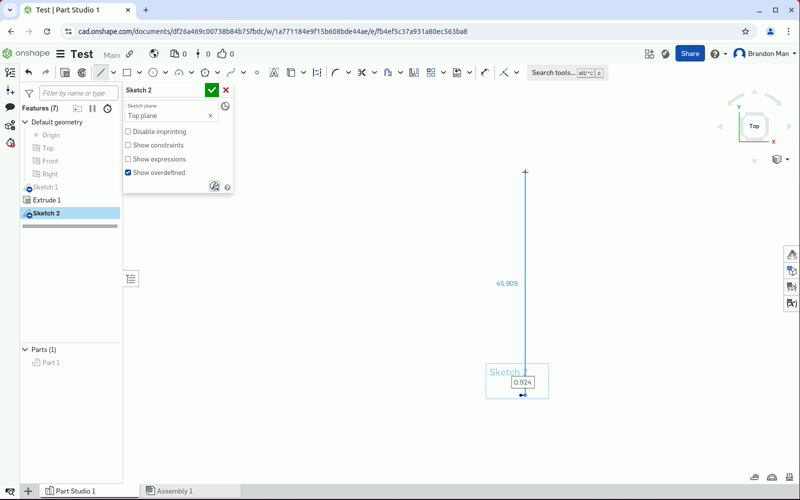
key_down(shift)
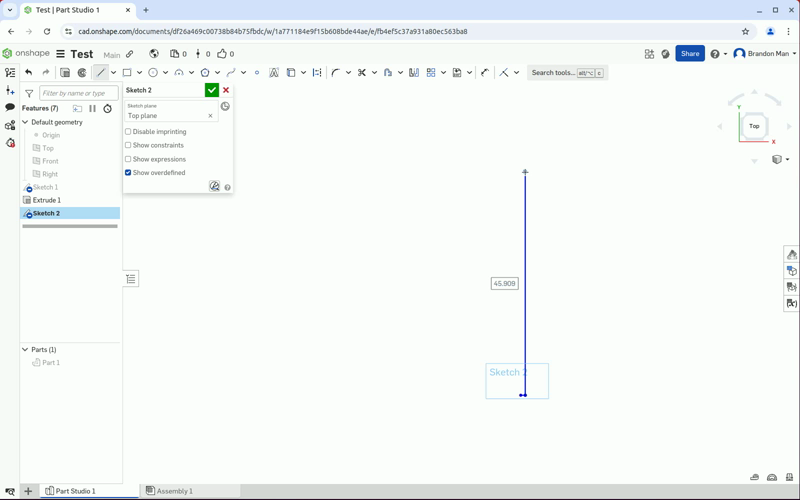
mouse_move(555, 171)
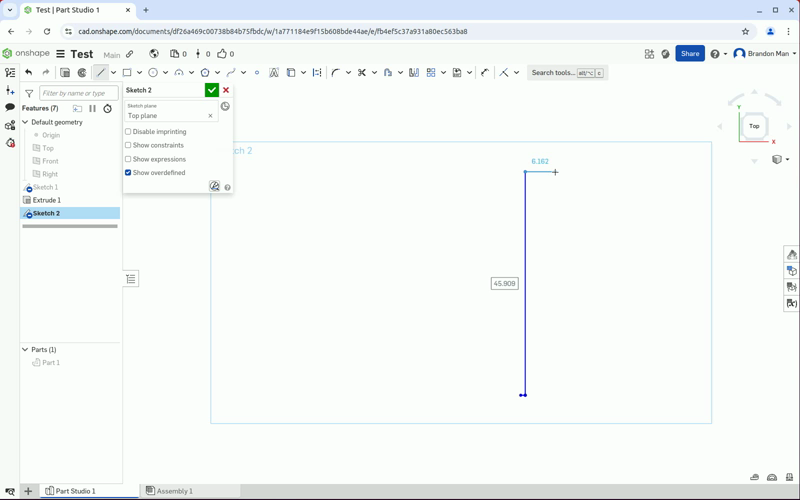
mouse_move(520, 171)
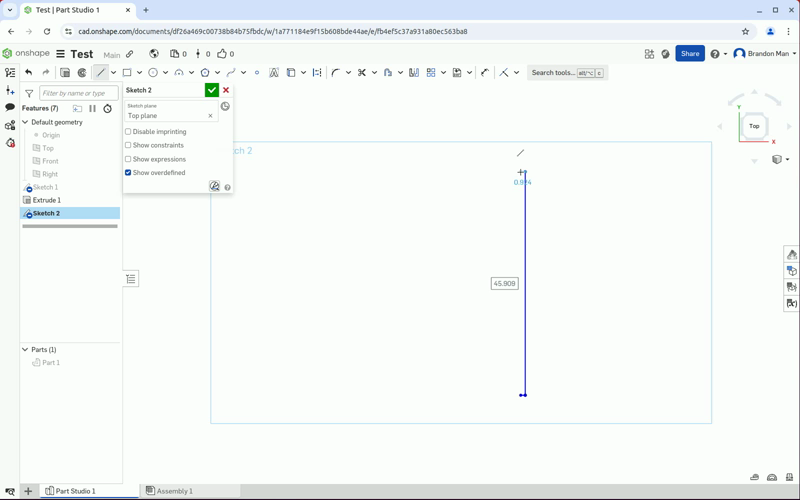
scroll(6)
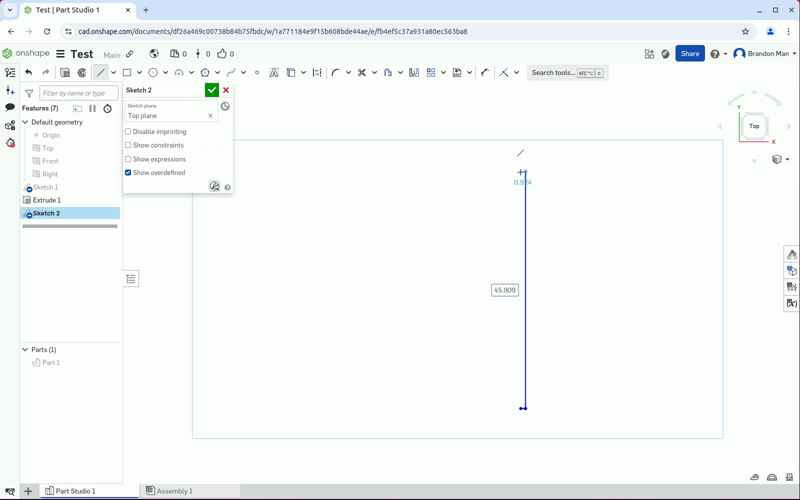
scroll(6)
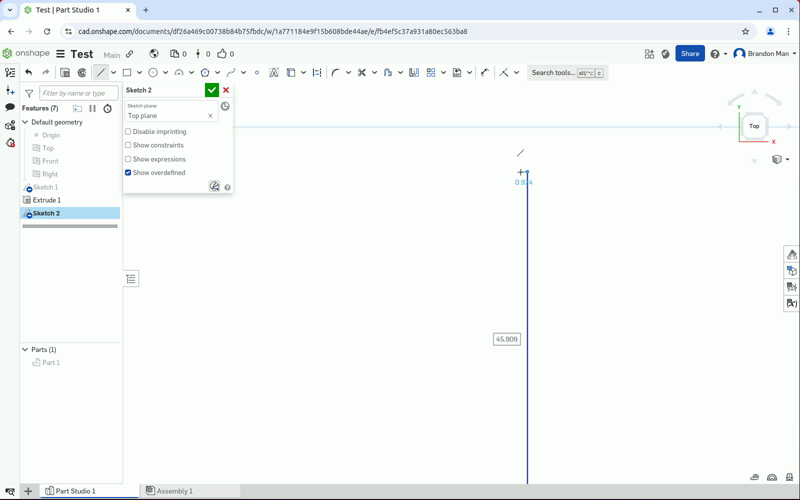
scroll(6)
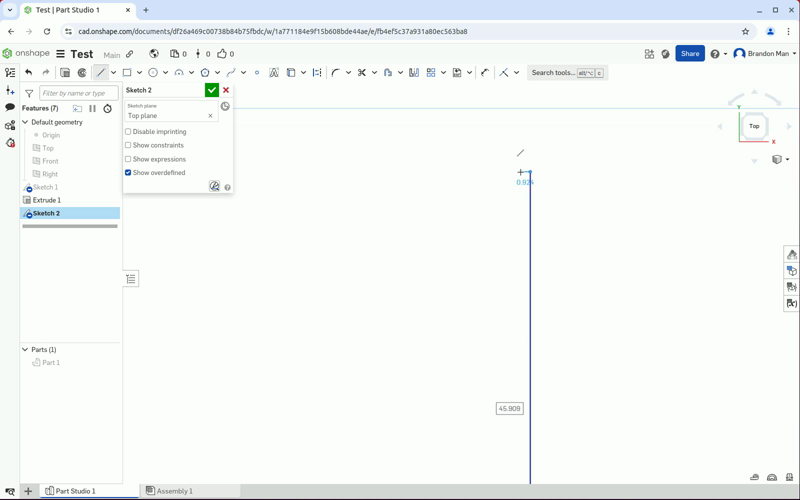
scroll(6)
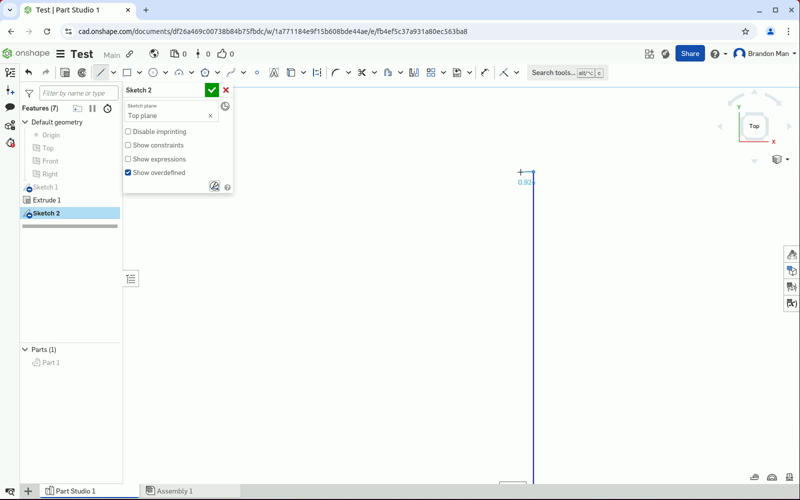
scroll(6)
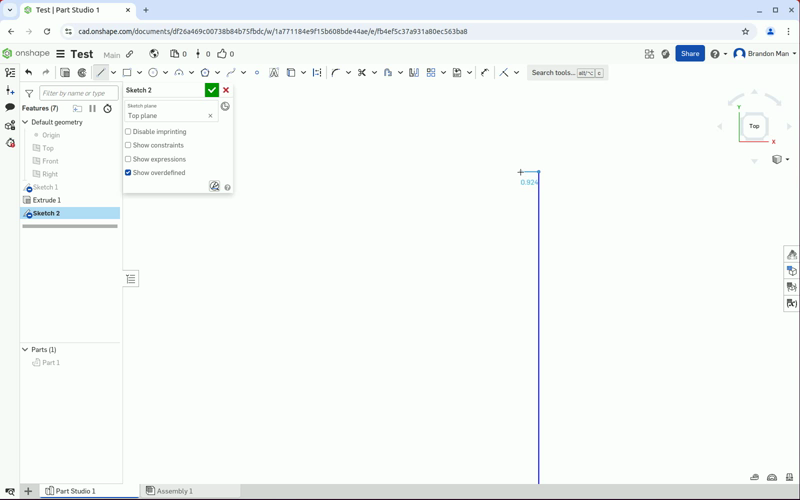
scroll(6)
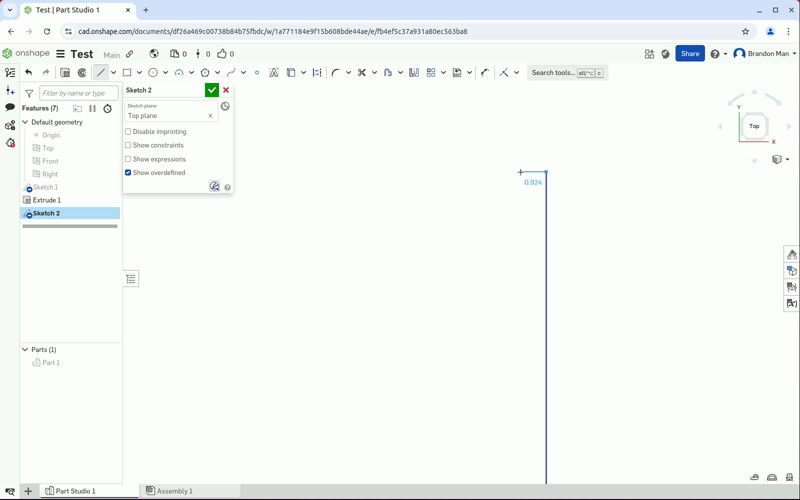
scroll(6)
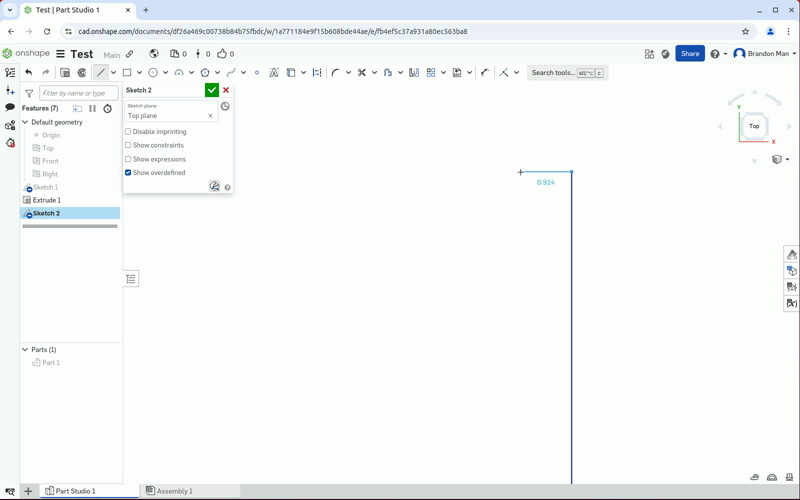
click(520, 171)
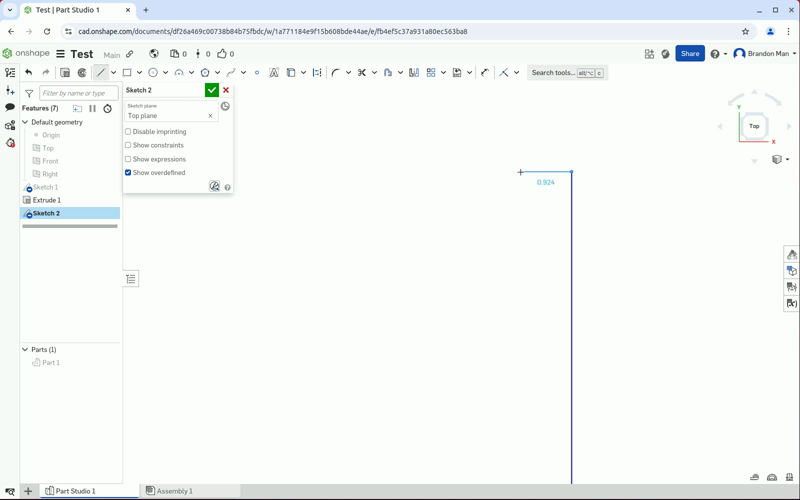
scroll(-6)
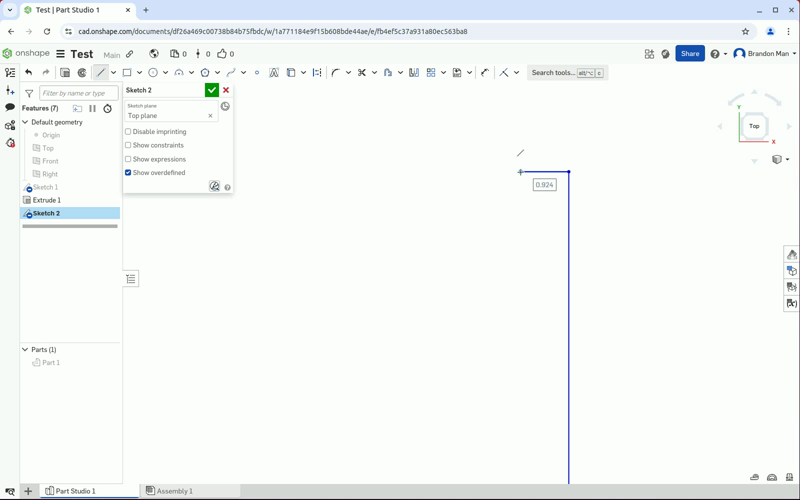
scroll(-6)
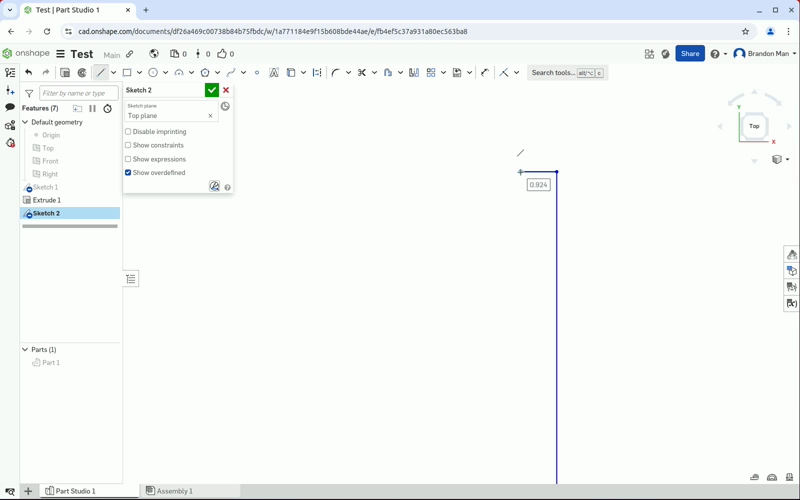
scroll(-6)
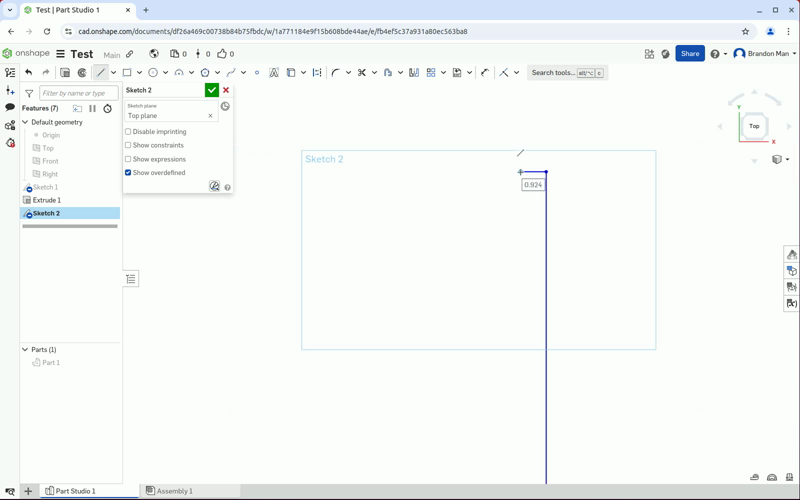
scroll(-6)
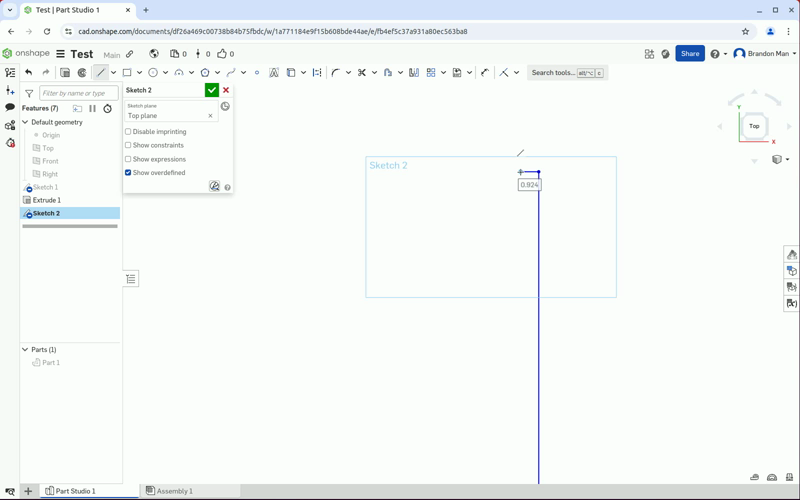
scroll(-6)
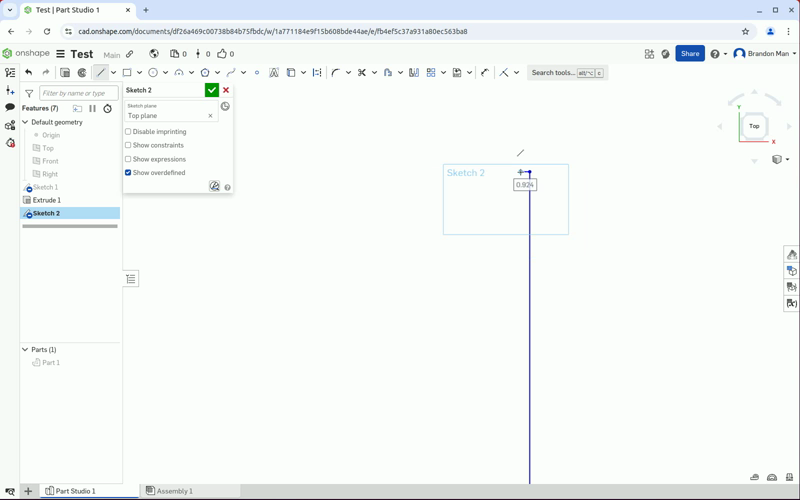
scroll(-6)
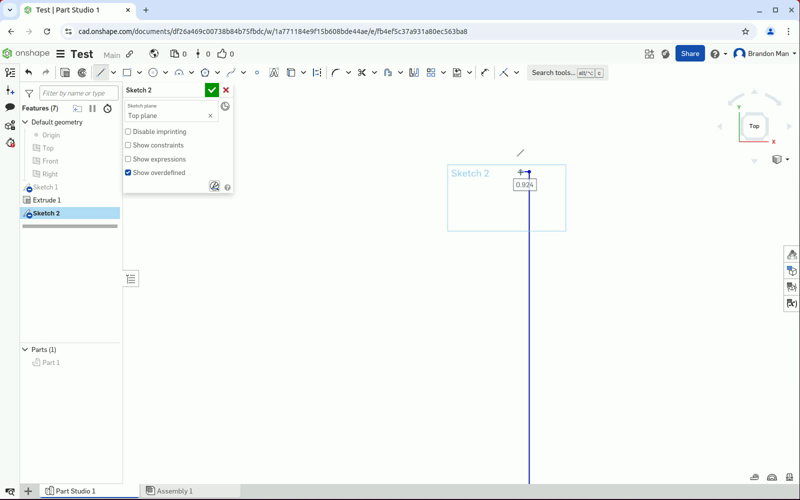
scroll(-6)
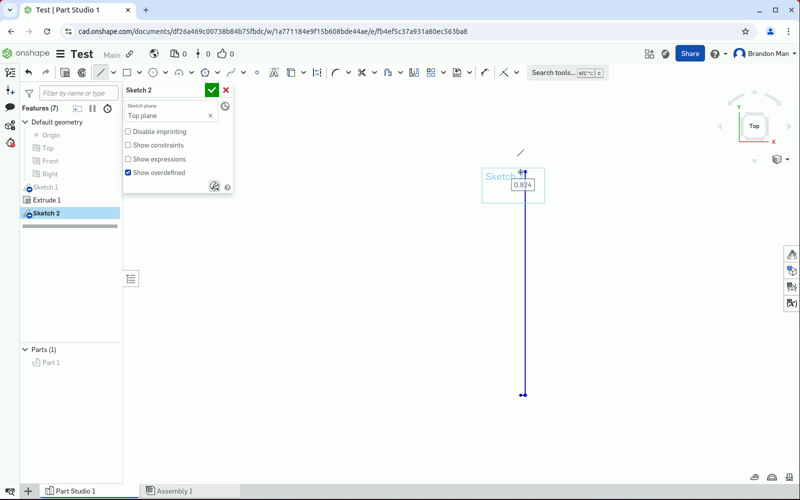
key_up(shift)
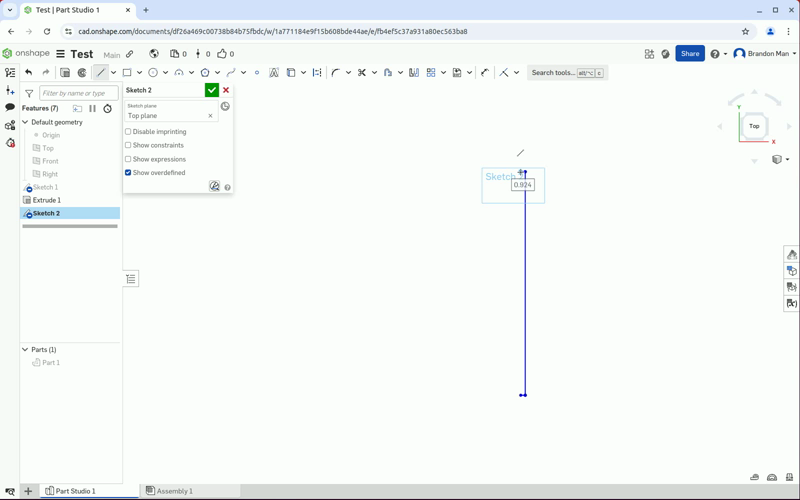
key_down(shift)
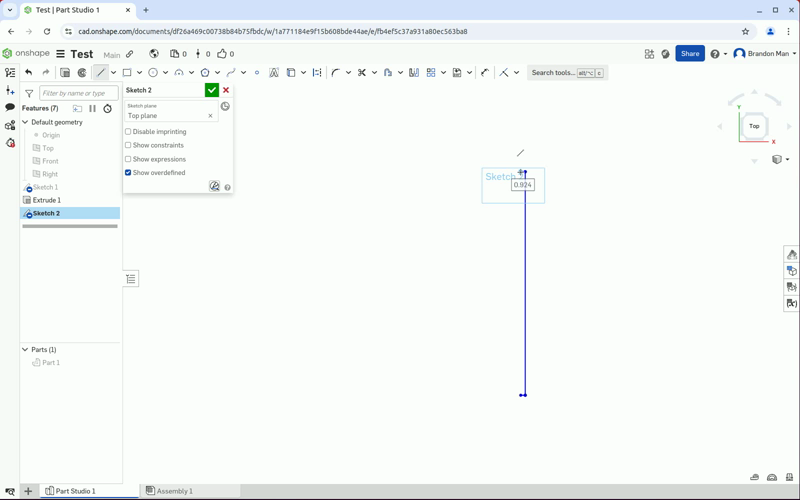
mouse_move(520, 327)
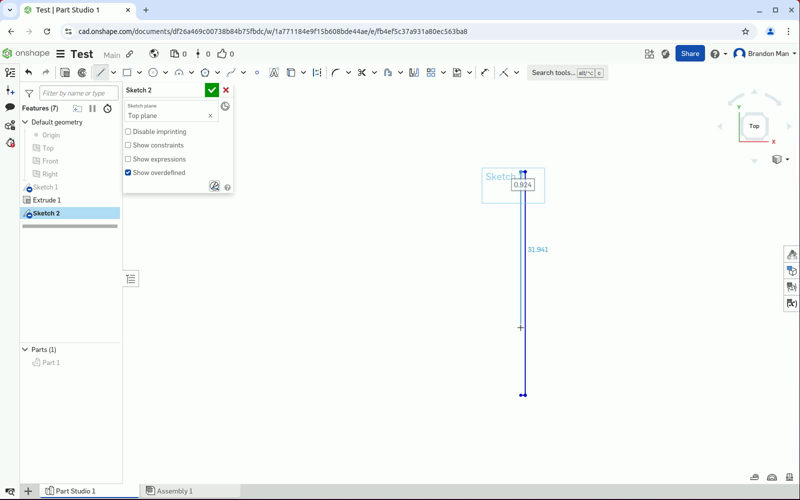
click(520, 327)
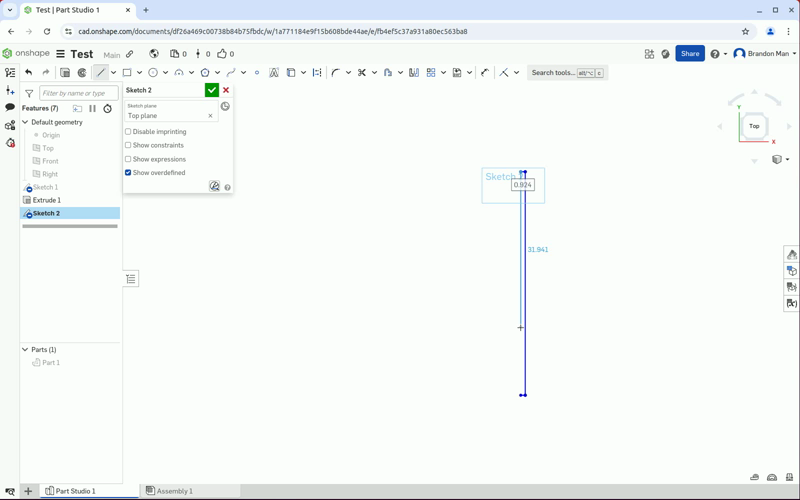
key_up(shift)
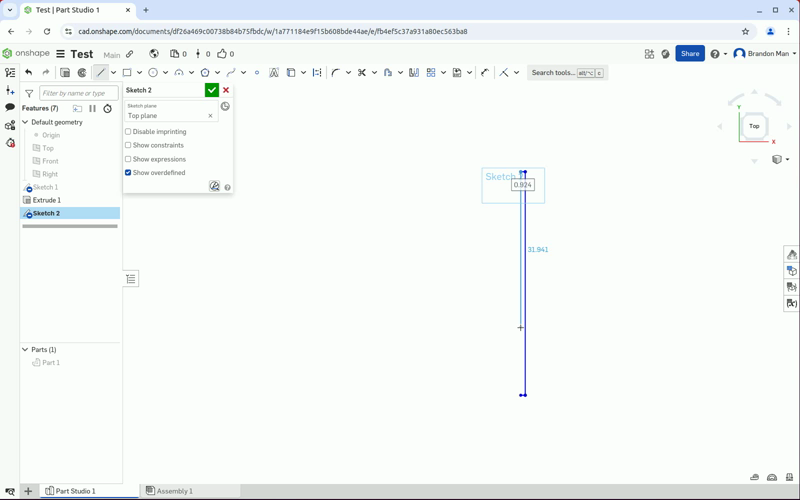
key_down(shift)
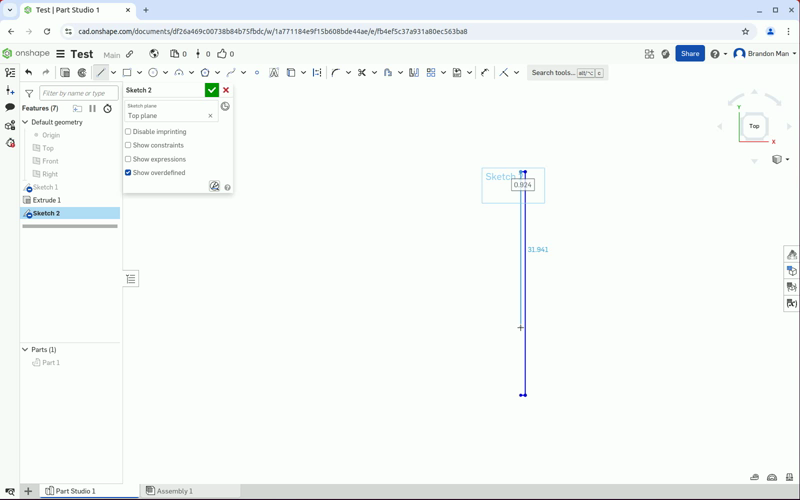
mouse_move(550, 327)
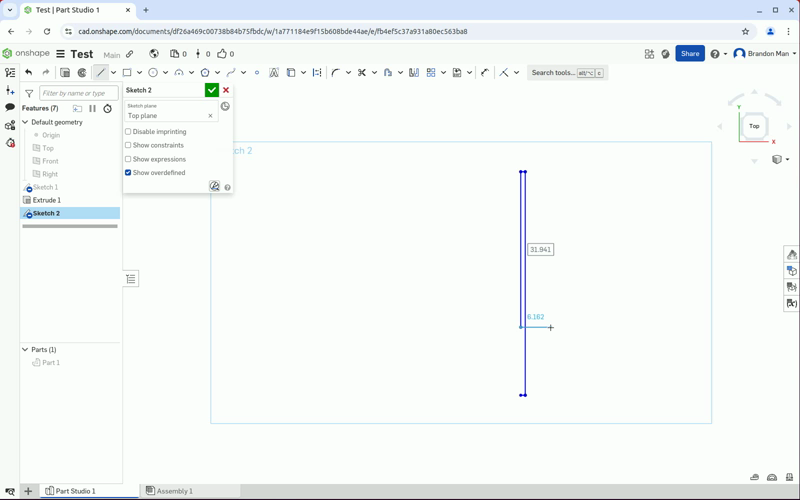
mouse_move(520, 331)
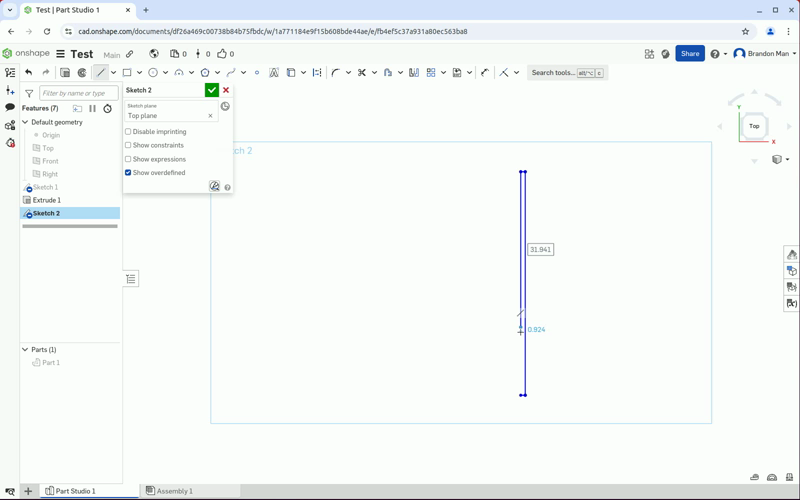
scroll(6)
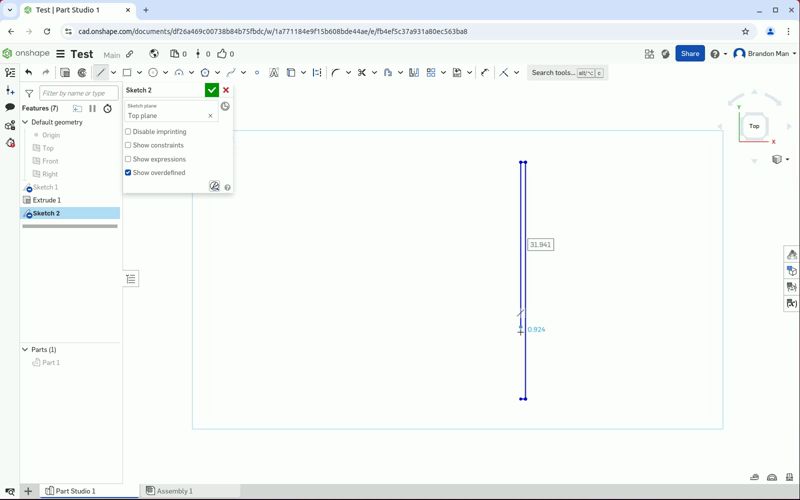
scroll(6)
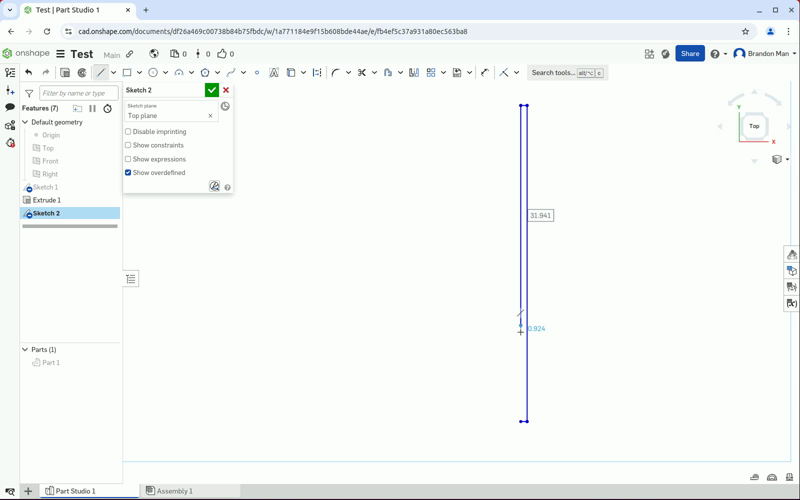
scroll(6)
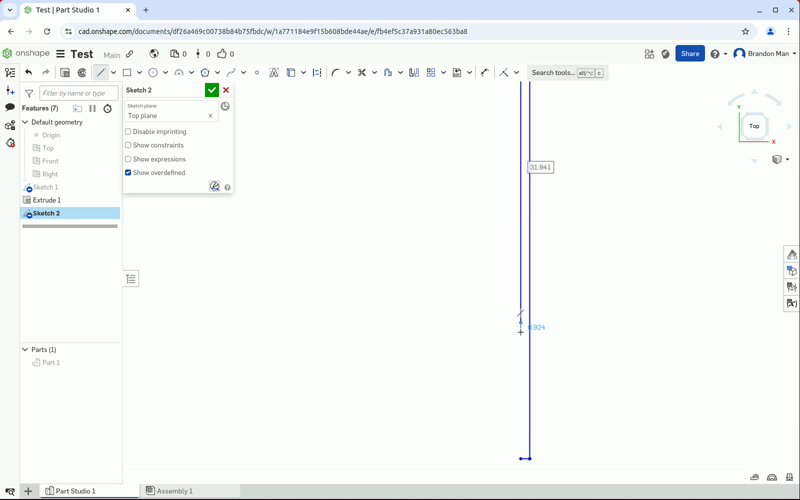
scroll(6)
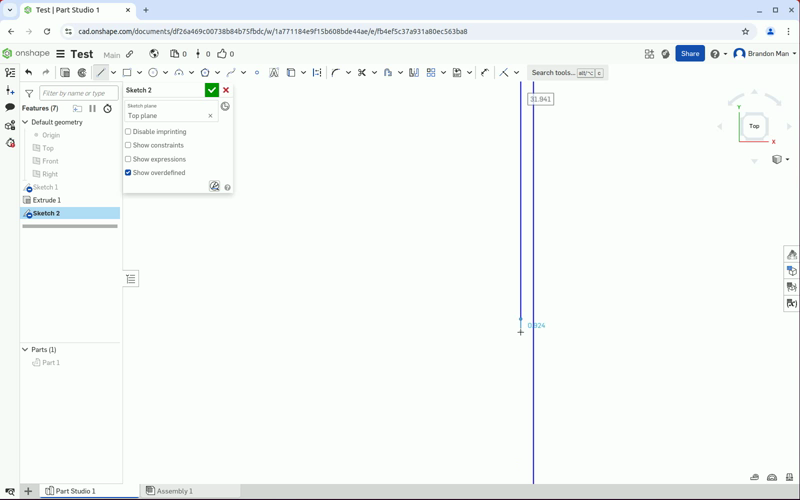
scroll(6)
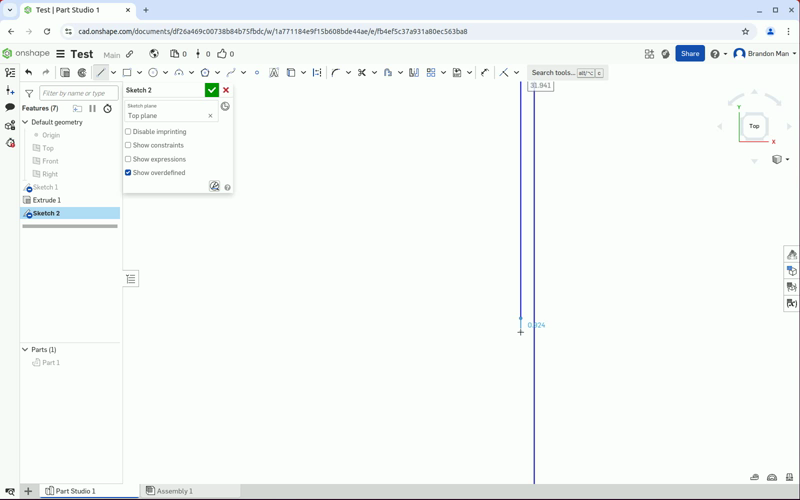
scroll(6)
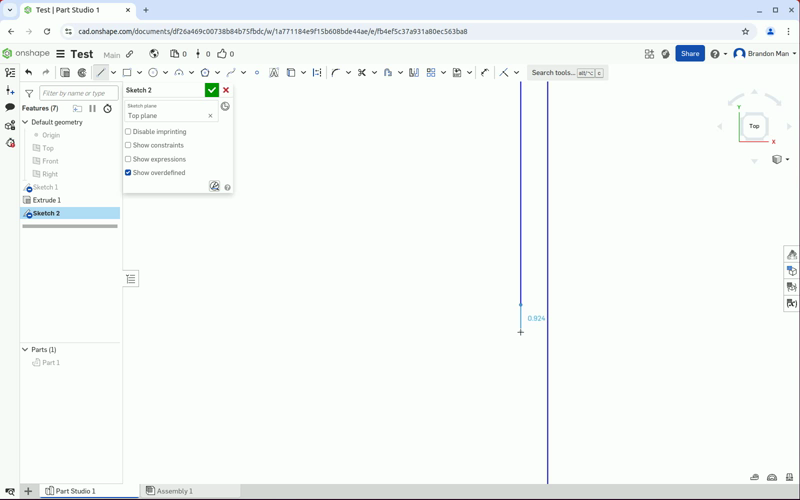
scroll(6)
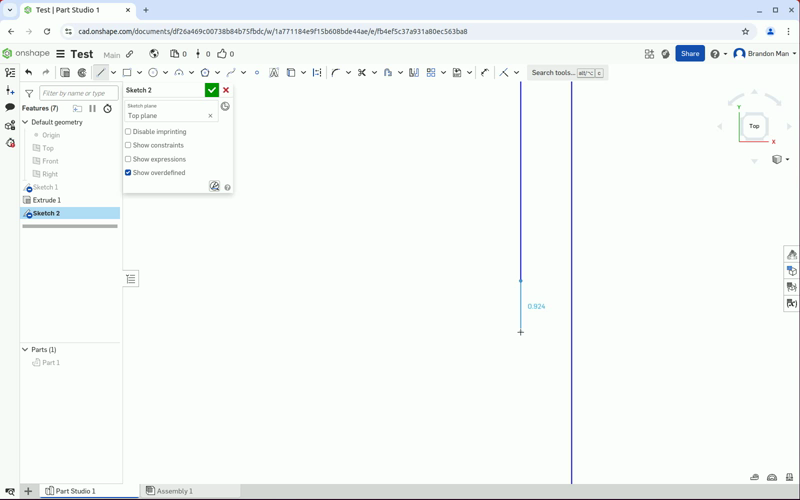
click(520, 331)
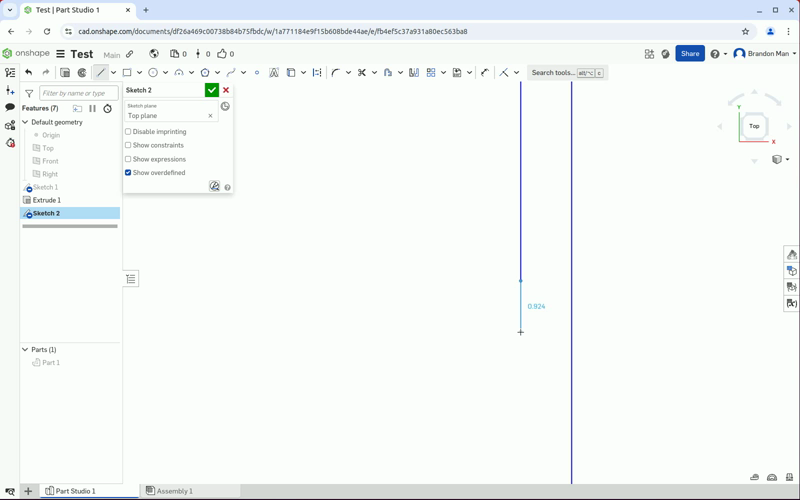
scroll(-6)
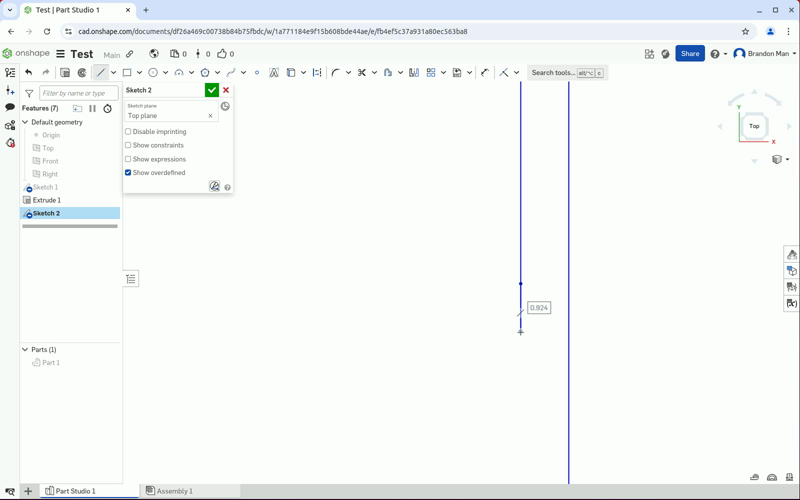
scroll(-6)
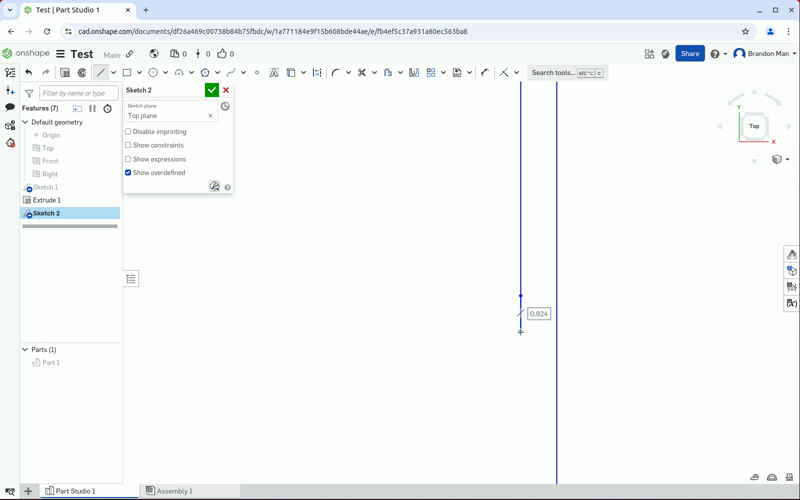
scroll(-6)
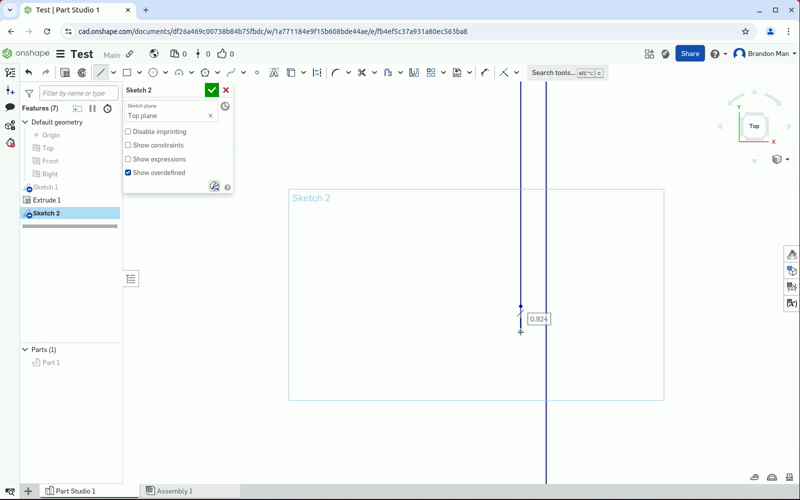
scroll(-6)
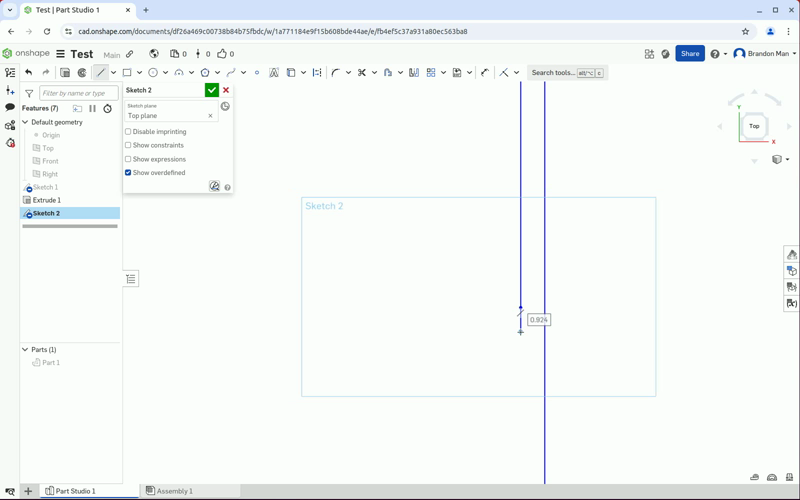
scroll(-6)
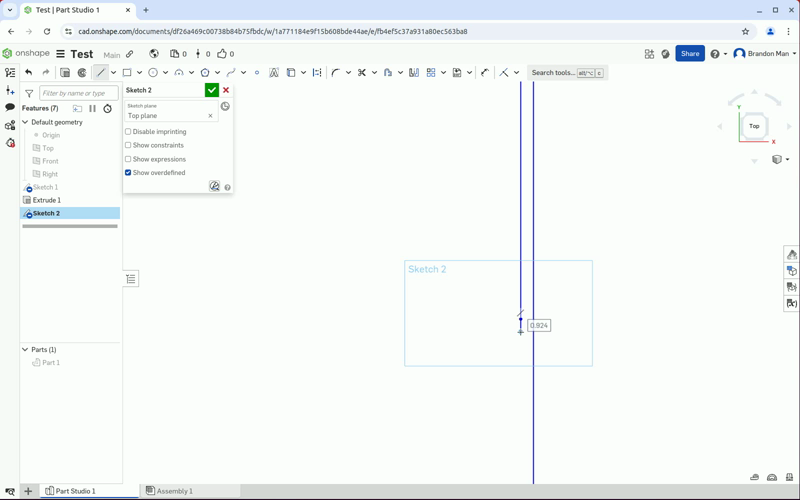
scroll(-6)
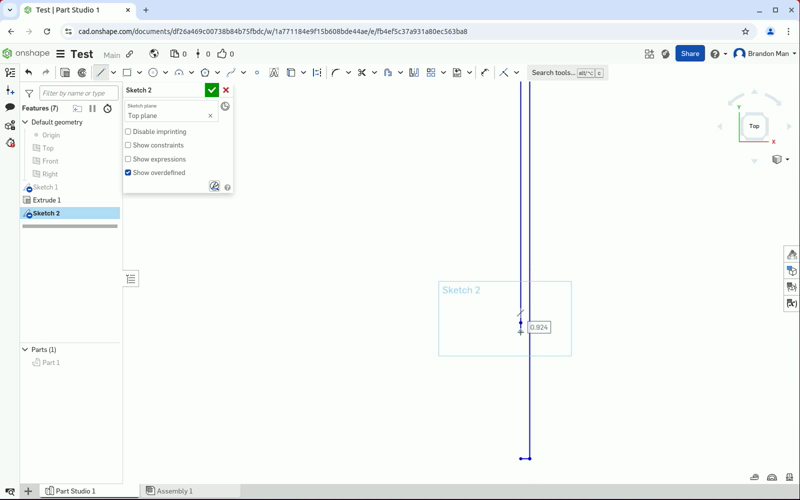
scroll(-6)
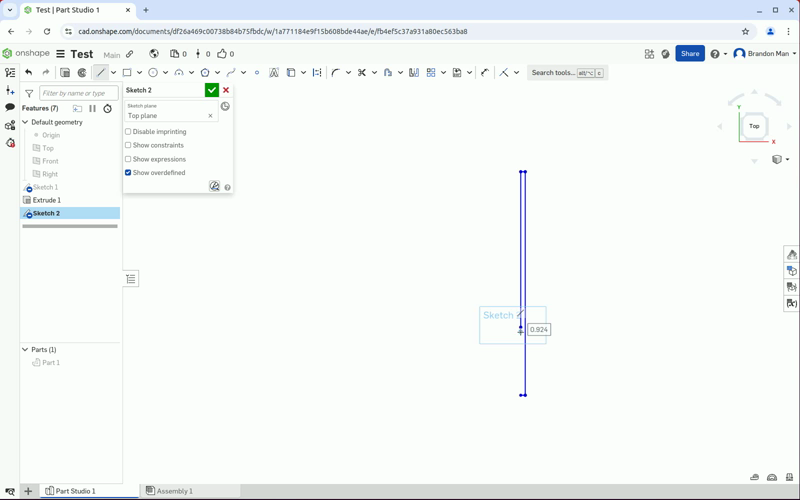
key_up(shift)
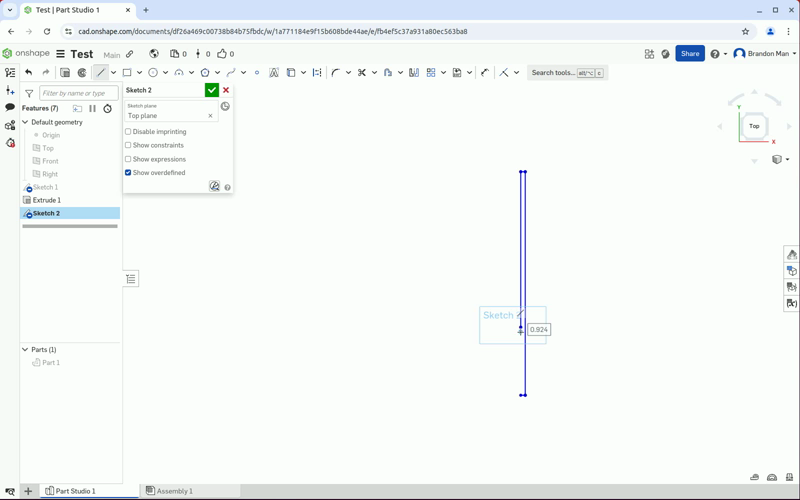
key_down(shift)
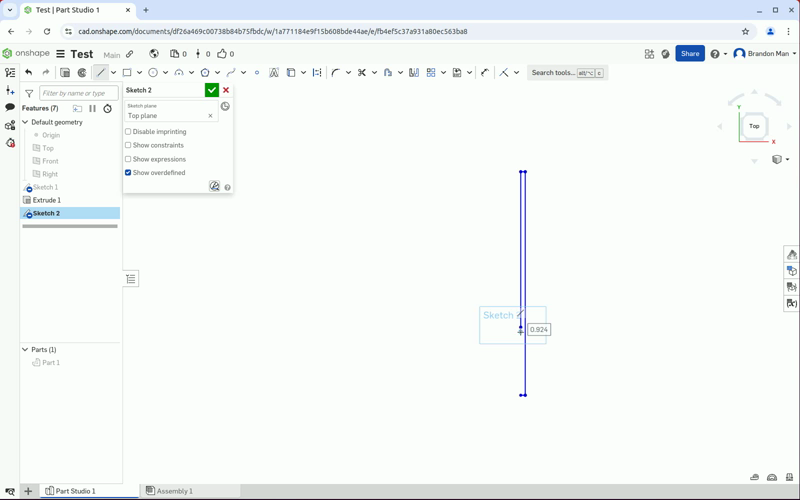
mouse_move(520, 395)
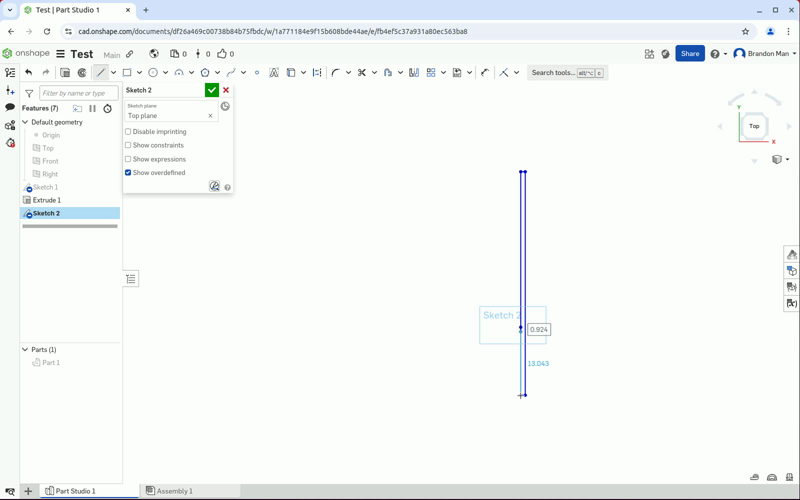
key_up(shift)
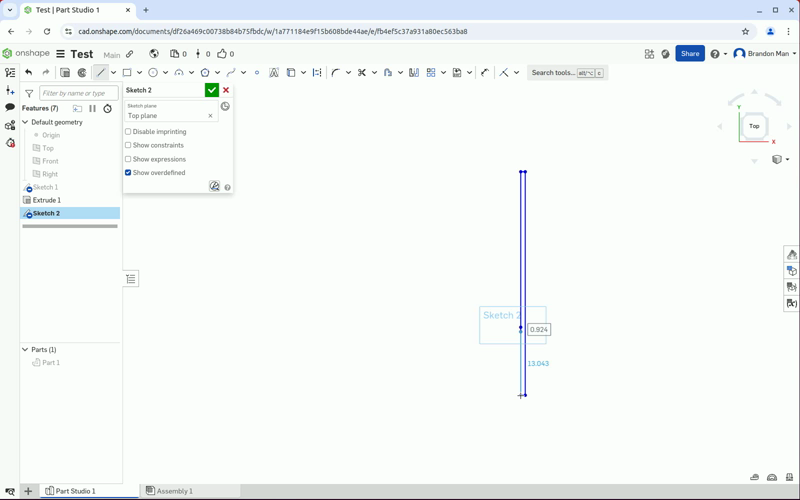
click(520, 395)
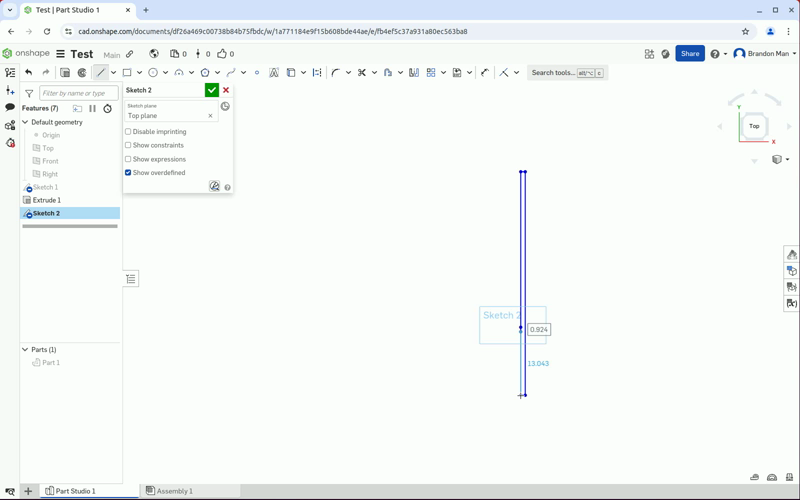
key(esc)
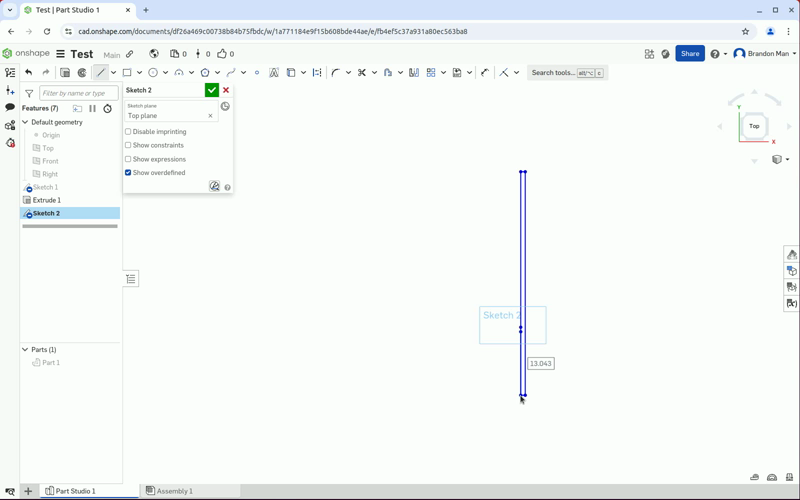
mouse_move(523, 316)
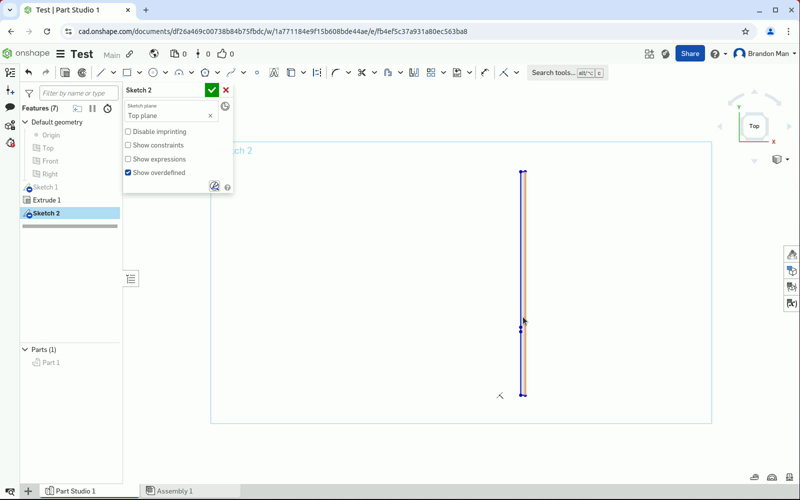
scroll(6)
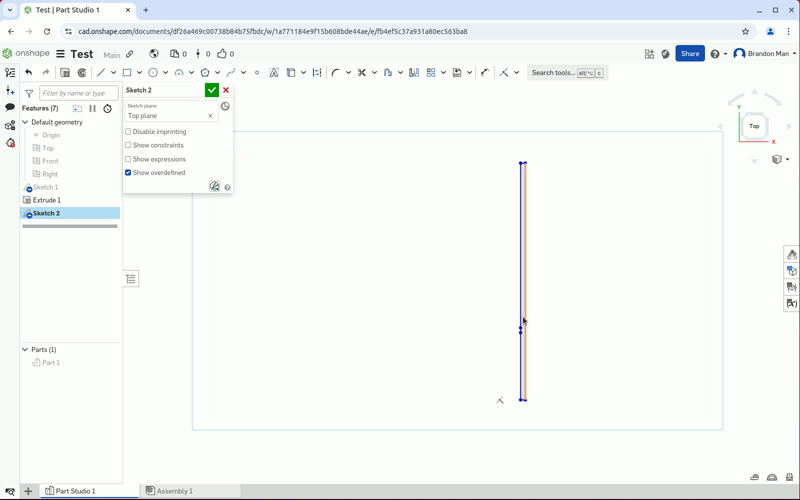
scroll(6)
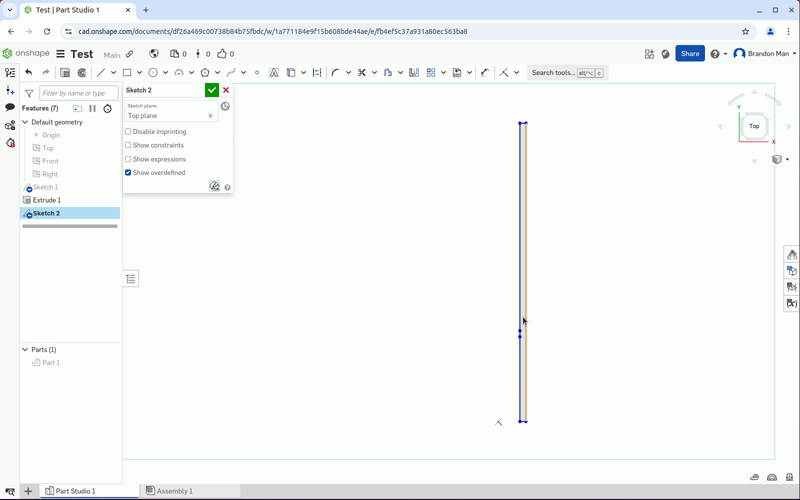
scroll(6)
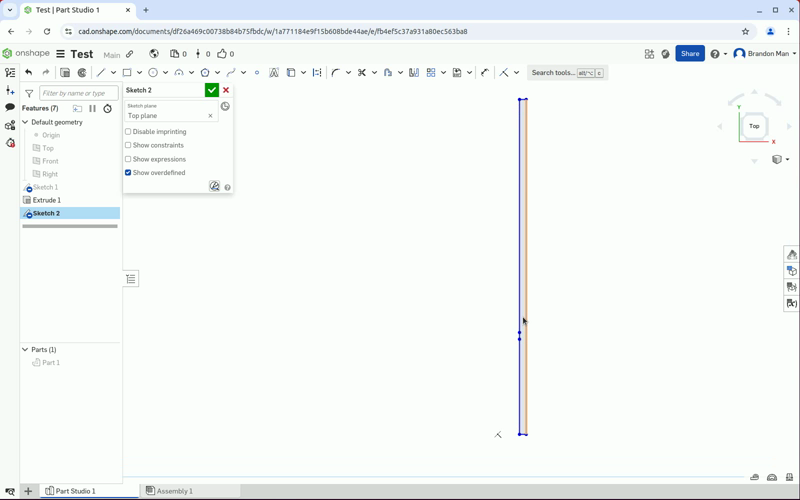
scroll(6)
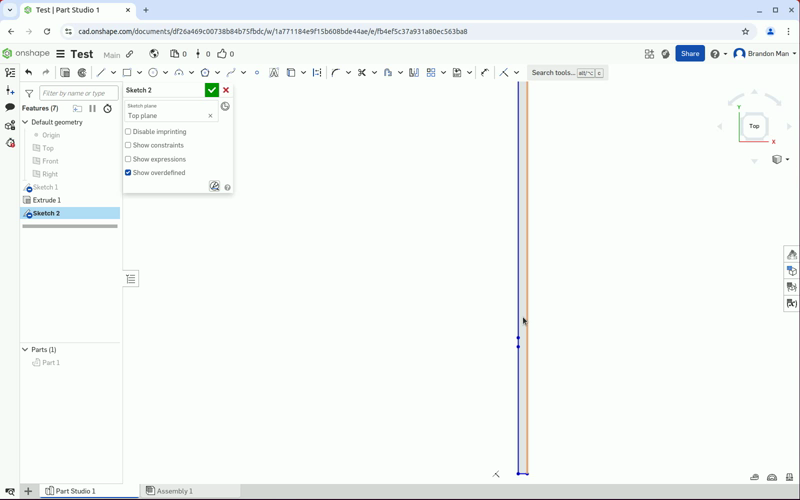
scroll(6)
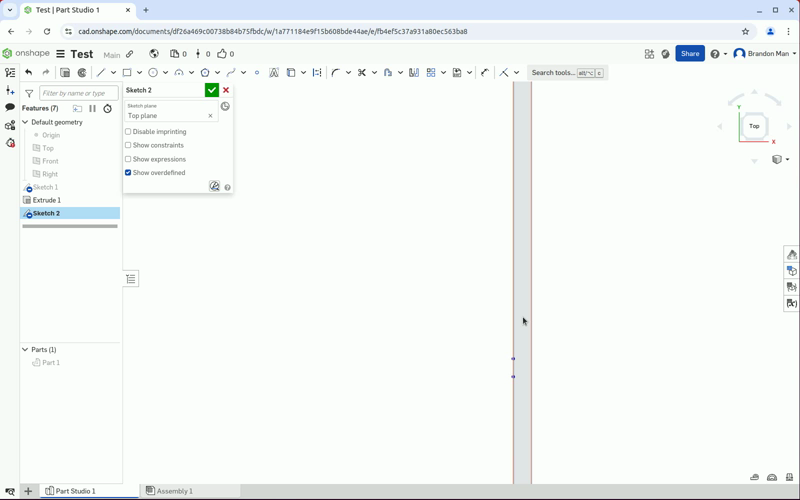
scroll(6)
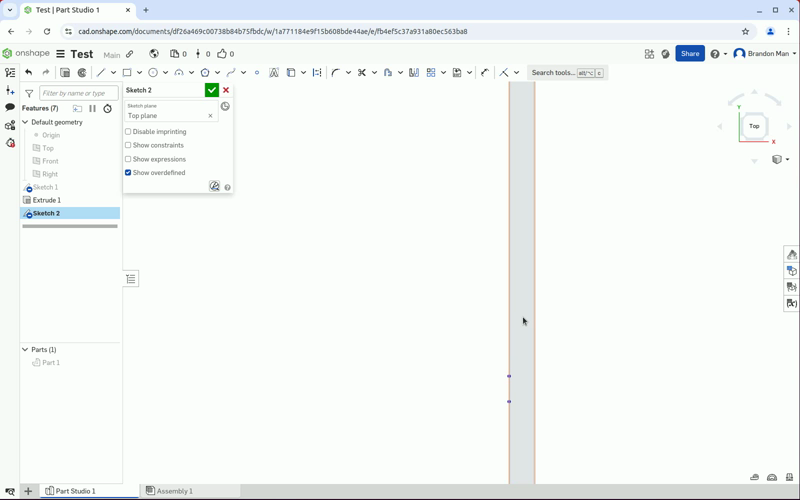
scroll(6)
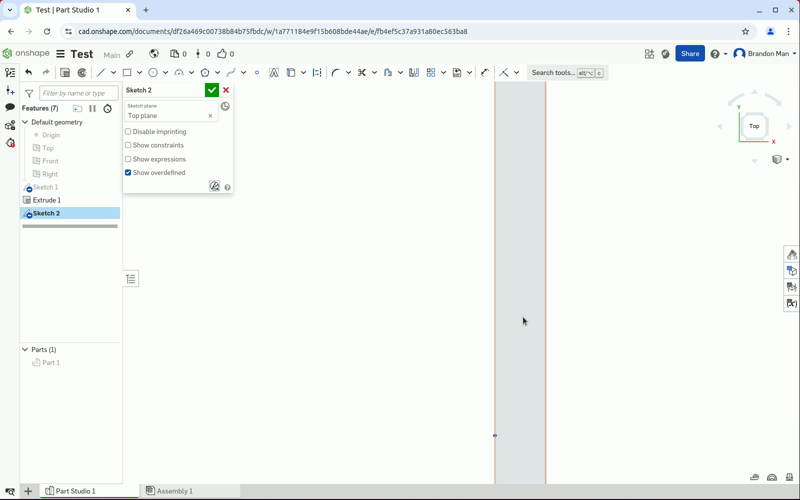
click(523, 316)
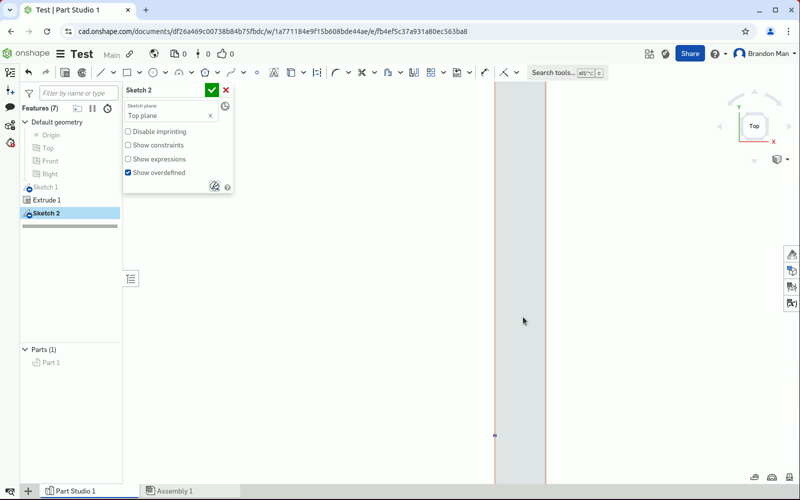
scroll(-6)
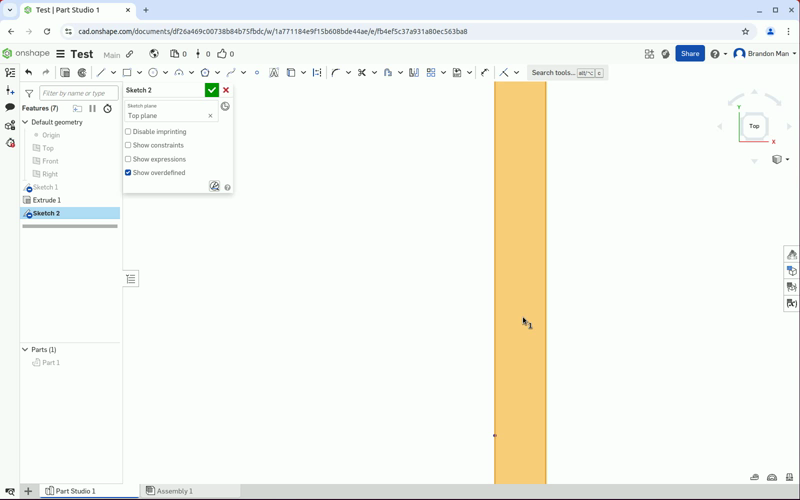
scroll(-6)
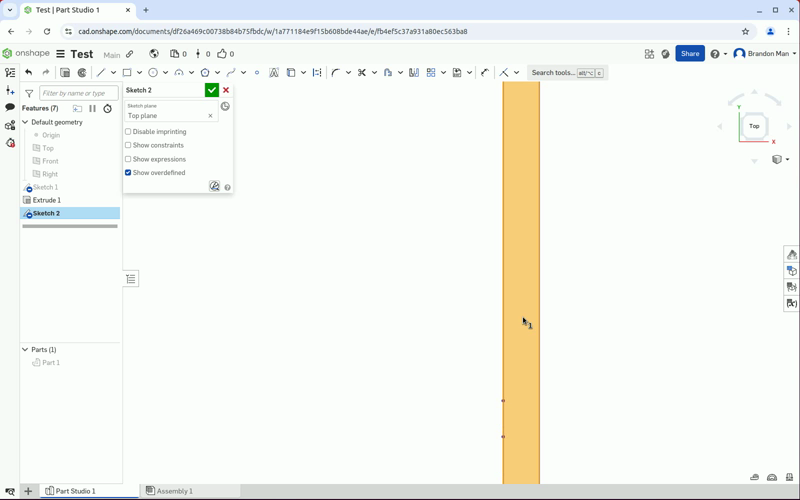
scroll(-6)
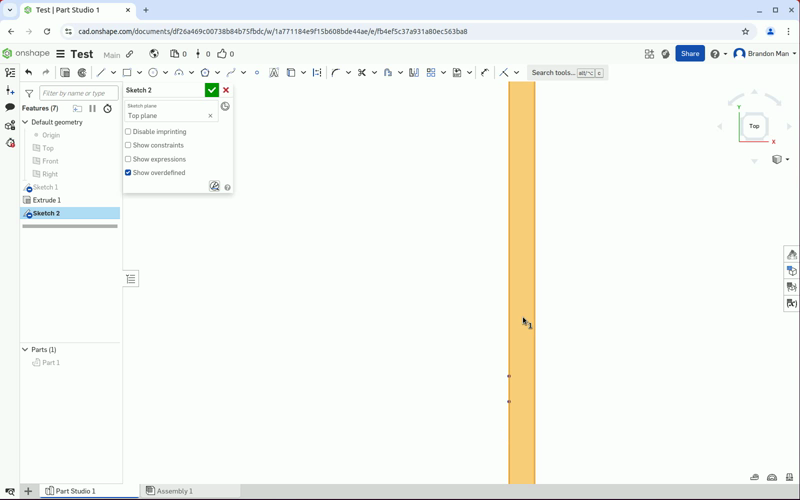
scroll(-6)
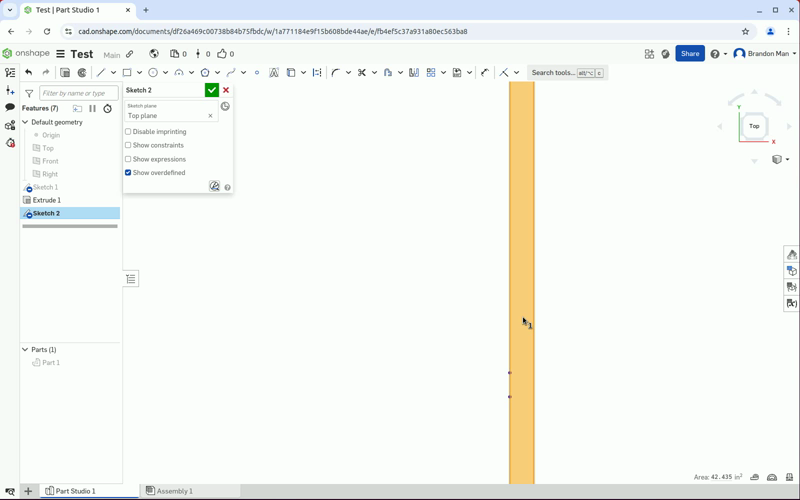
scroll(-6)
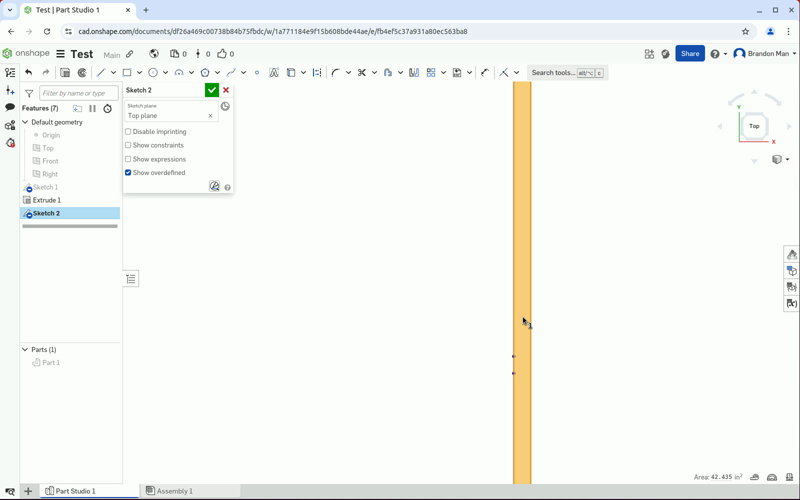
scroll(-6)
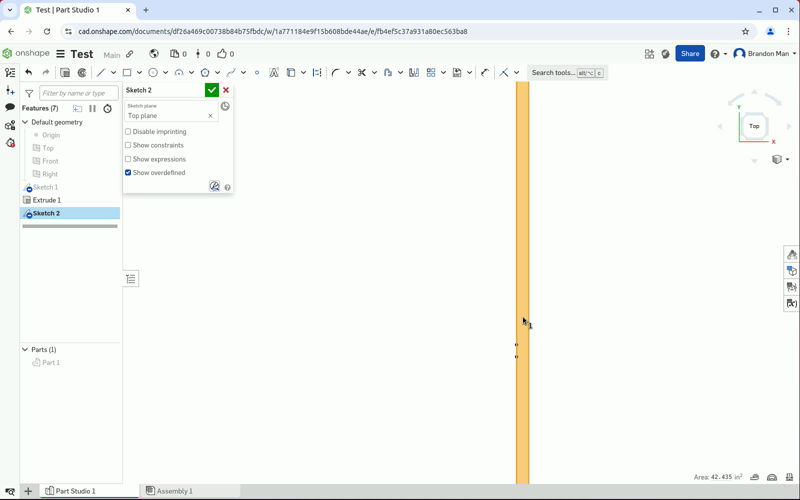
scroll(-6)
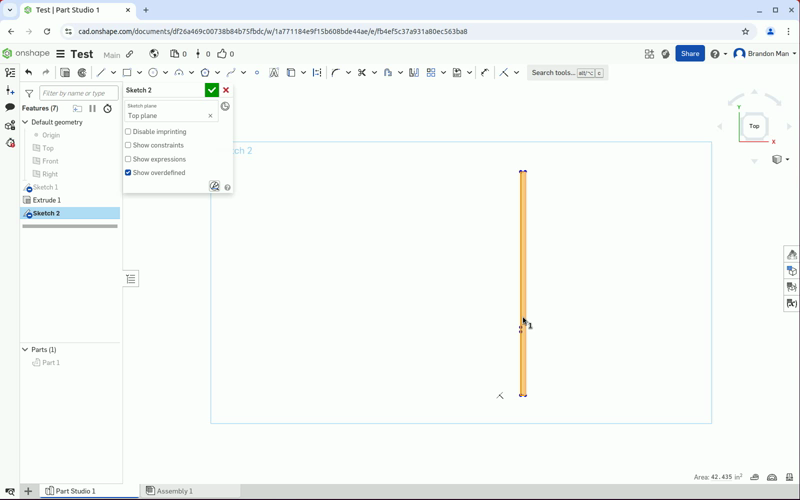
mouse_move(73, 352)
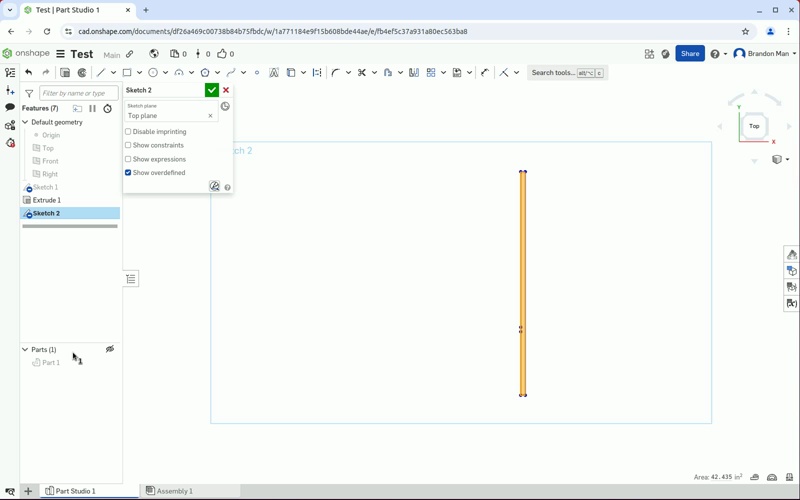
key(shift+y)
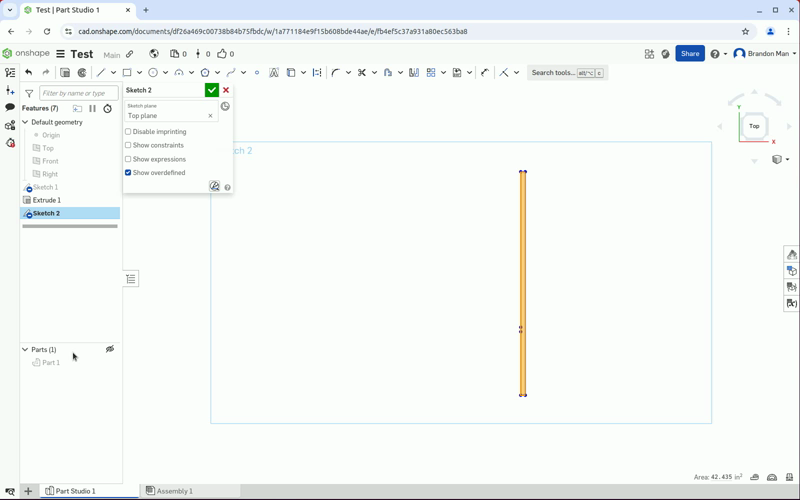
key(shift+e)
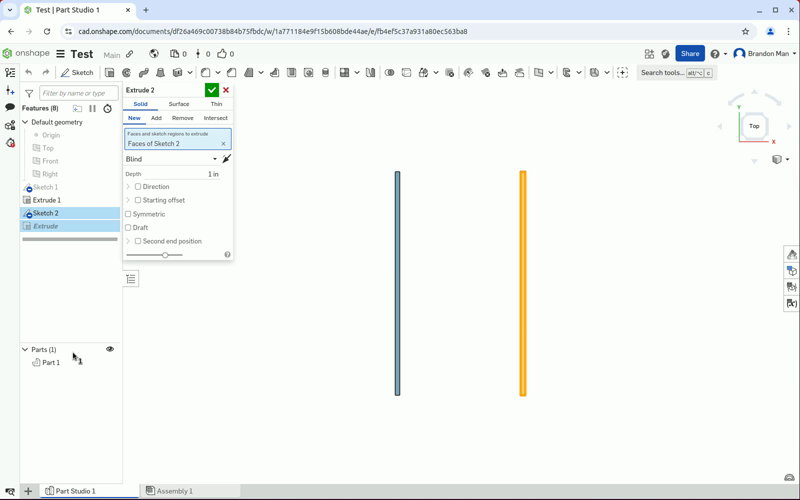
mouse_move(143, 106)
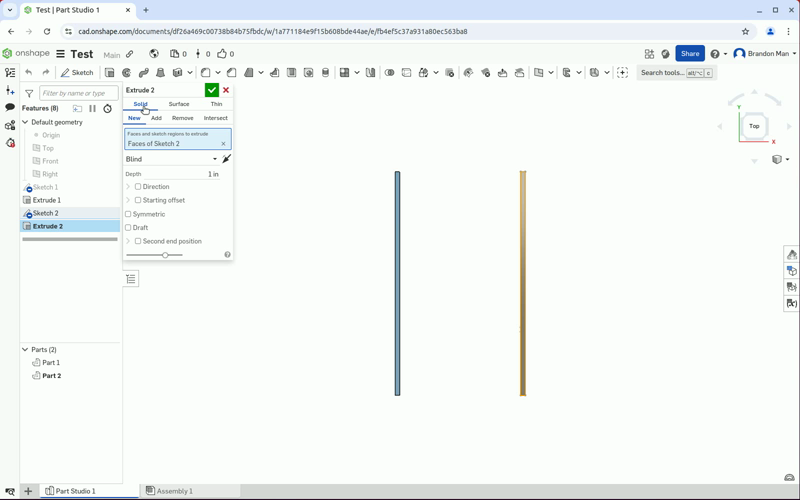
click(143, 106)
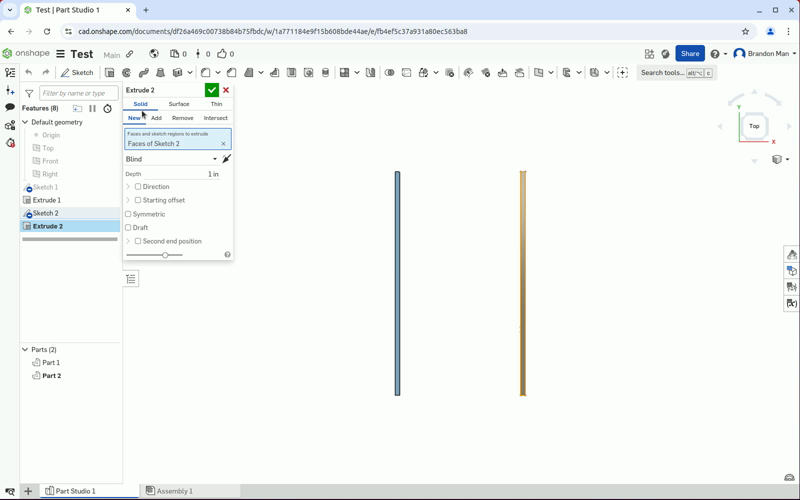
mouse_move(137, 120)
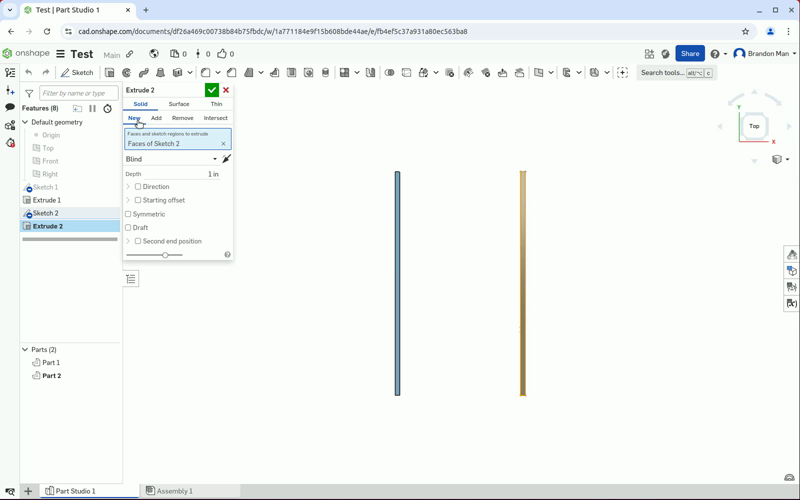
click(137, 120)
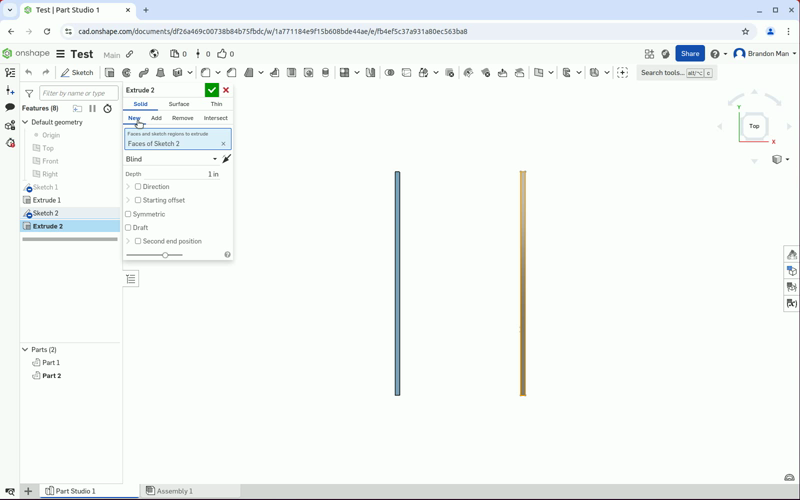
key(tab, 4)
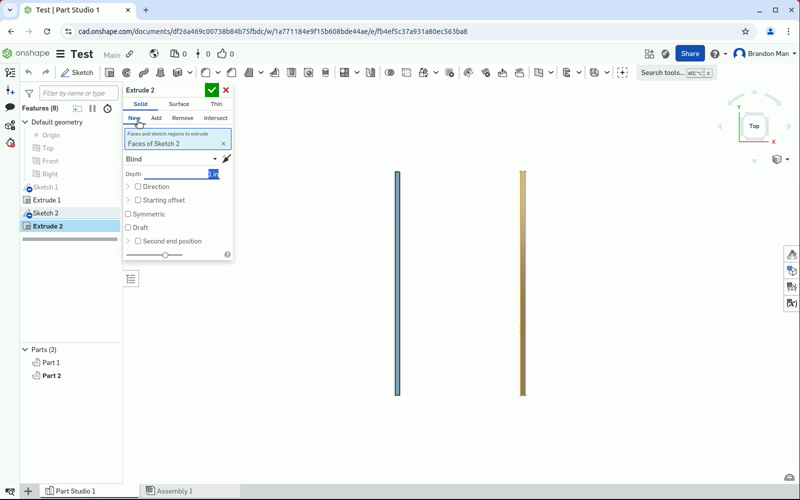
text(2.407)
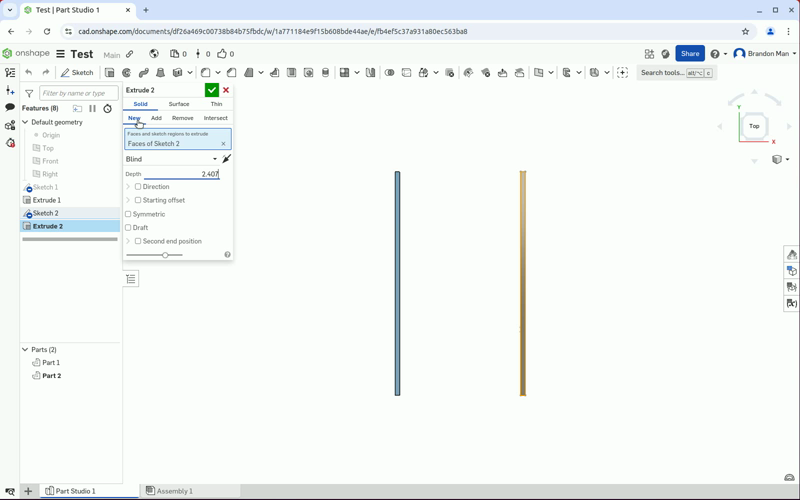
key(enter)
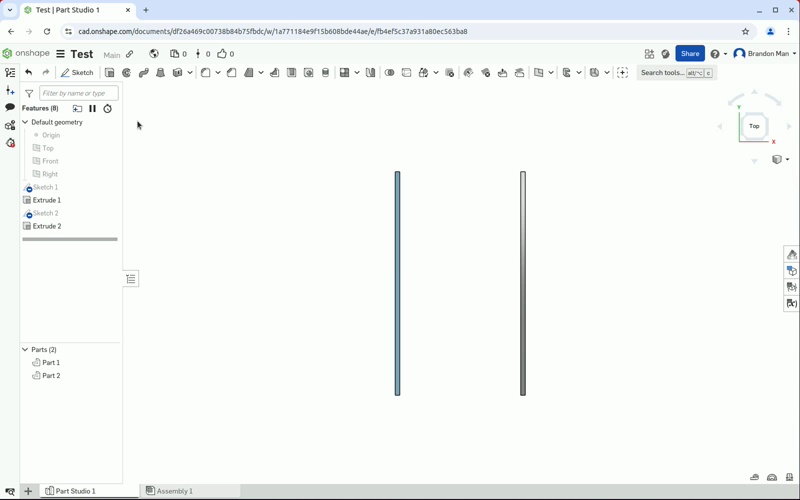
key(shift+h)
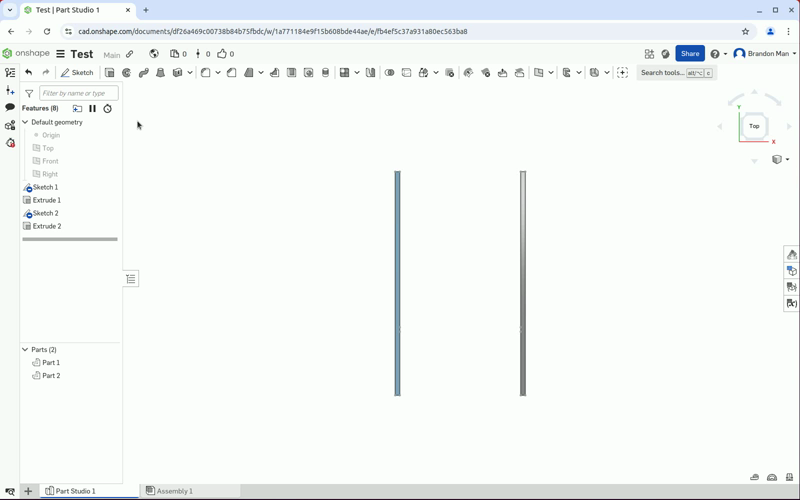
key(shift+h)
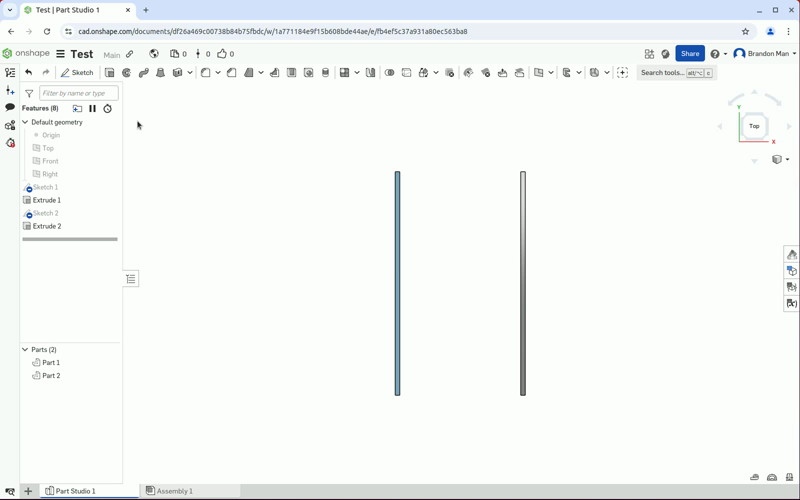
mouse_move(73, 189)
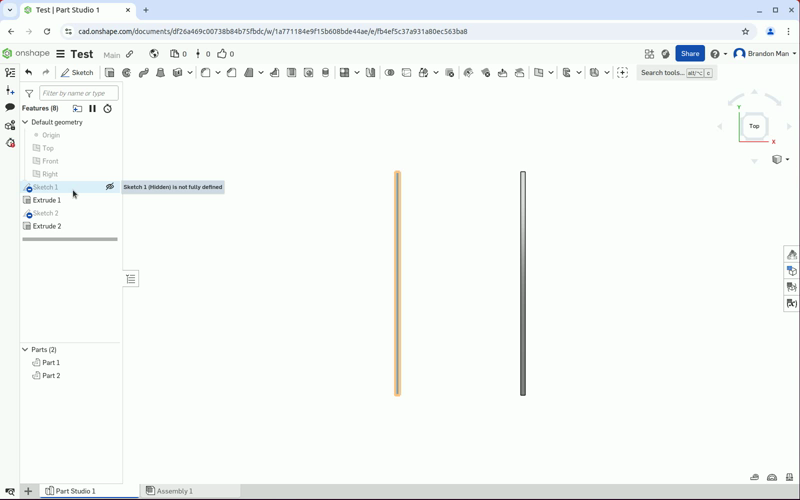
click(73, 189)
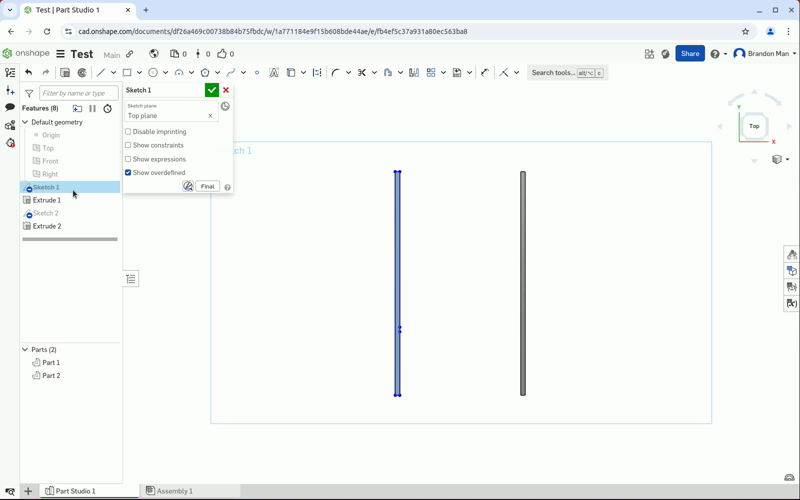
mouse_move(229, 92)
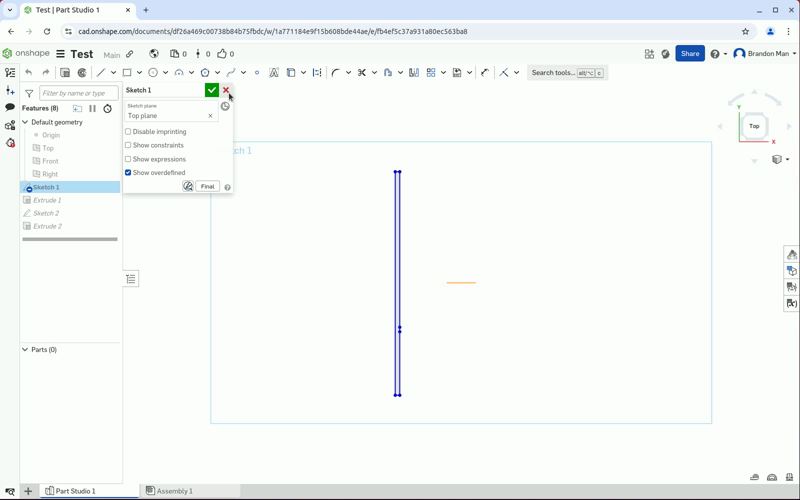
click(229, 92)
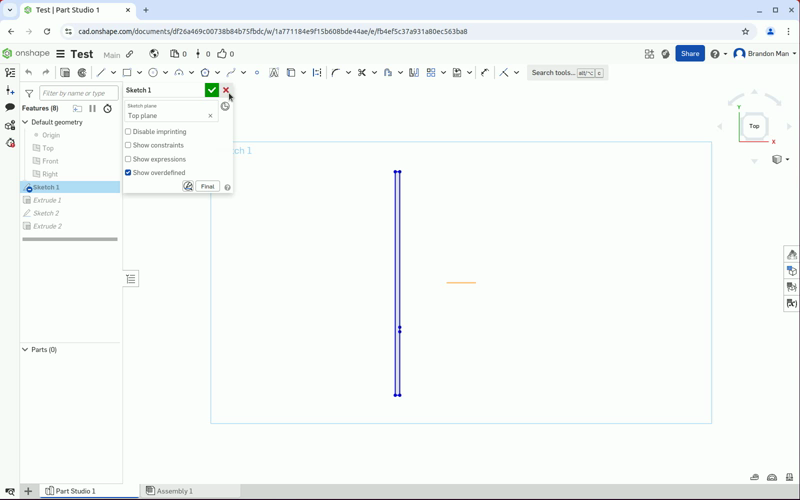
key(shift+s)
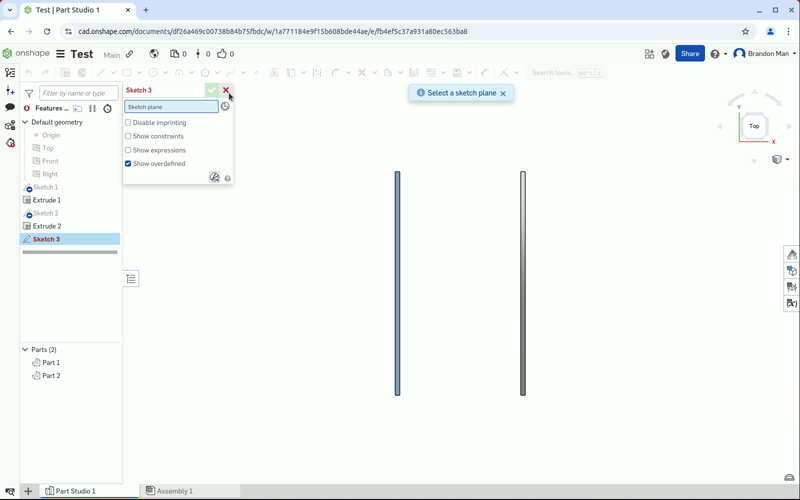
mouse_move(73, 150)
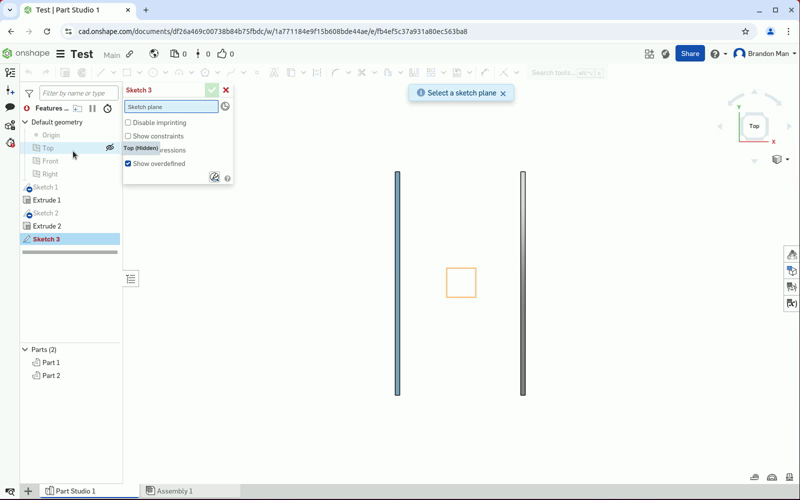
click(73, 150)
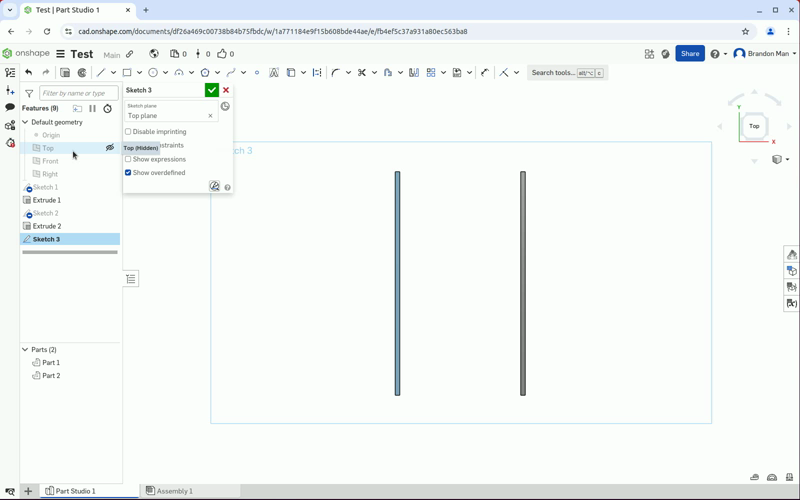
mouse_move(73, 352)
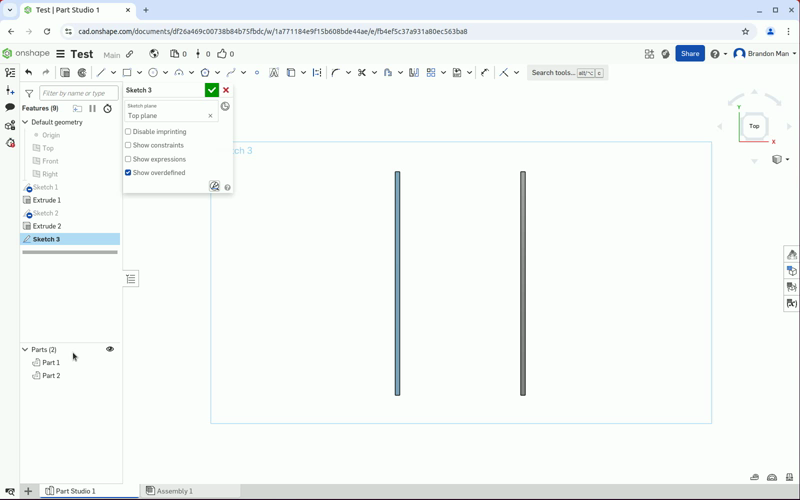
key(y)
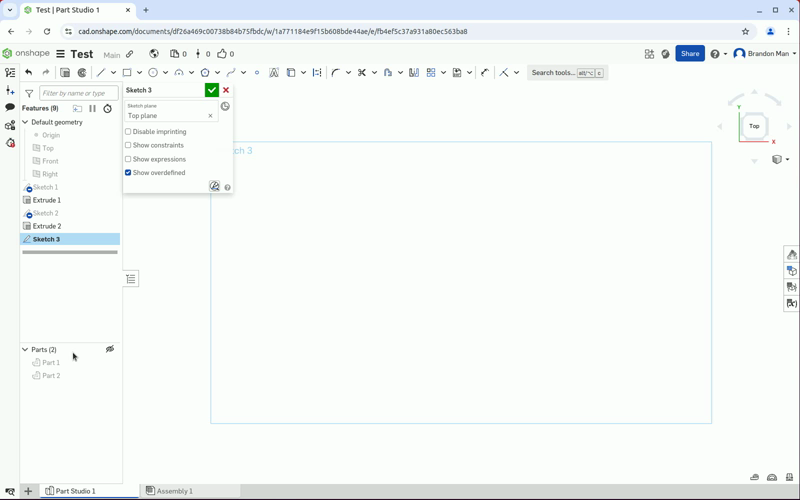
key(l)
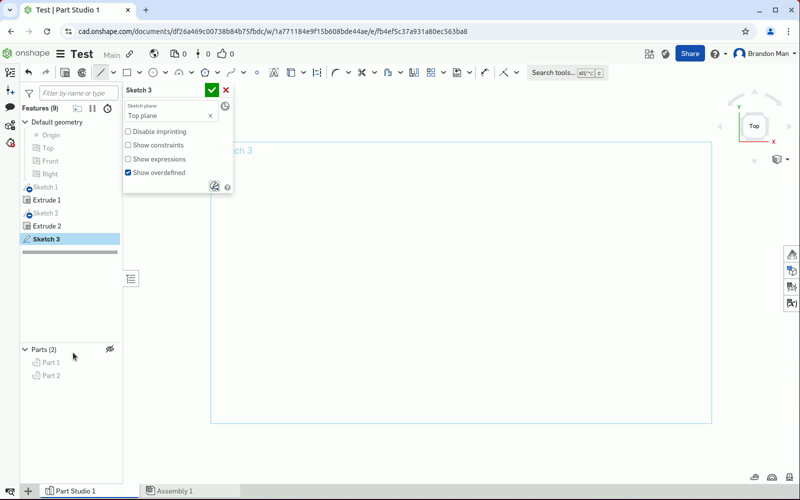
key_down(shift)
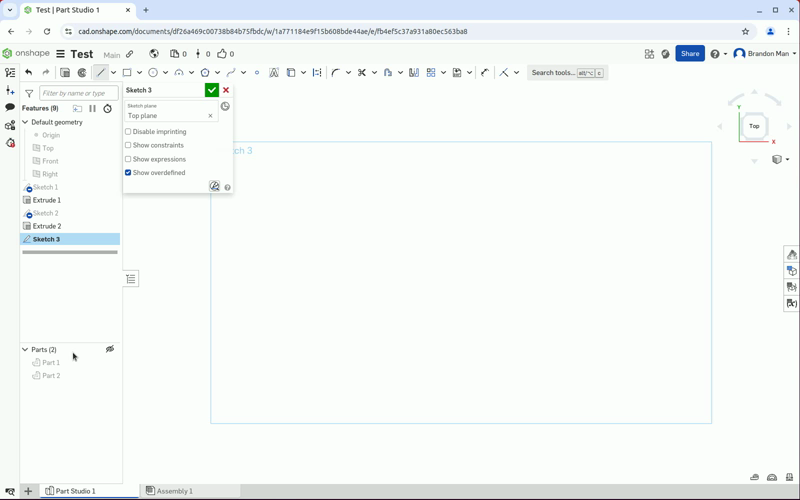
mouse_move(458, 326)
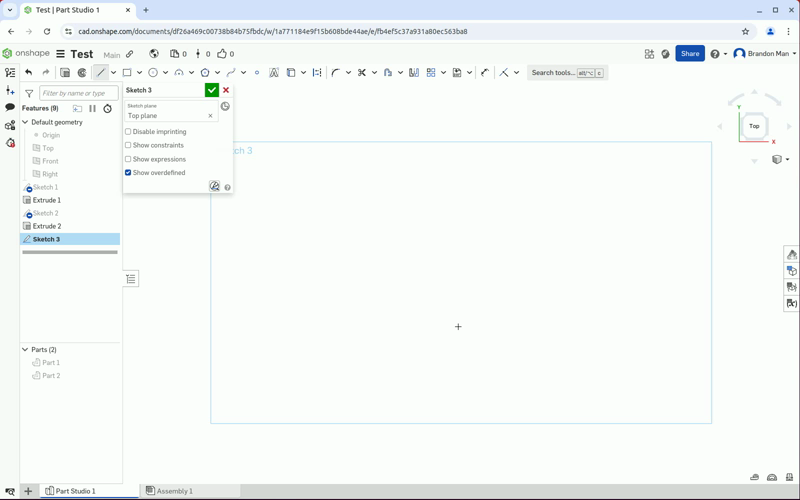
click(458, 326)
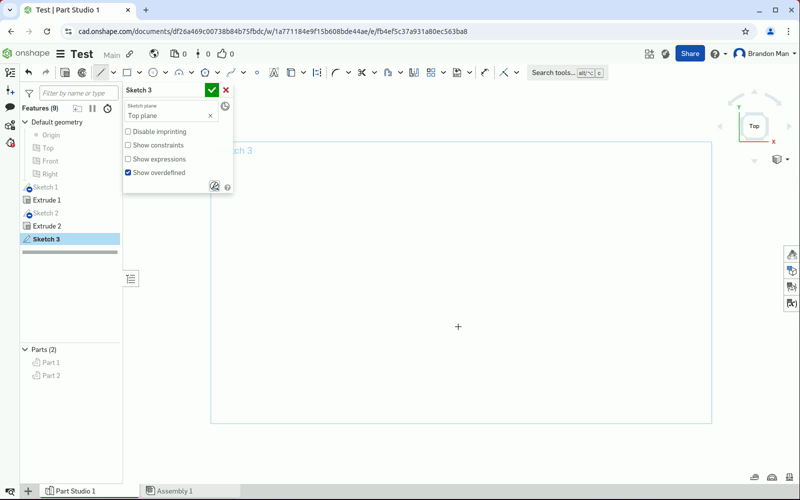
key_up(shift)
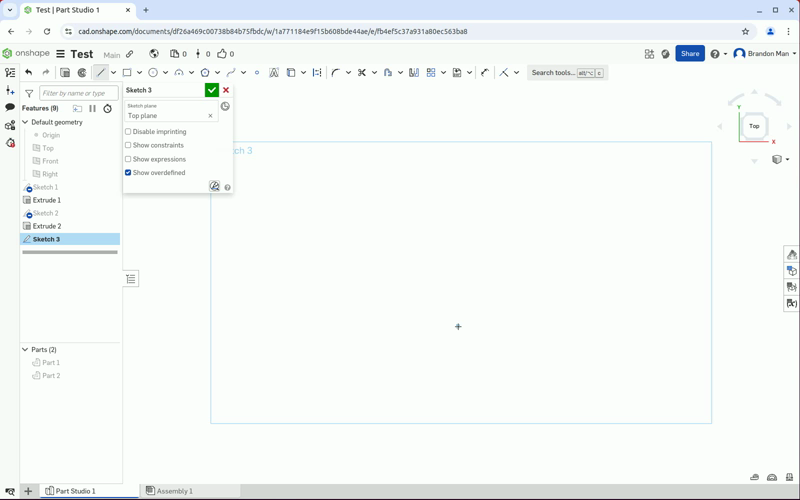
key_down(shift)
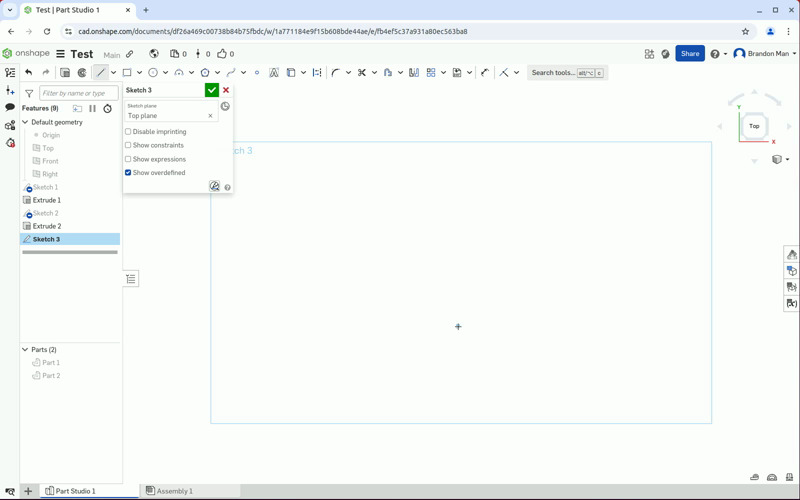
mouse_move(488, 326)
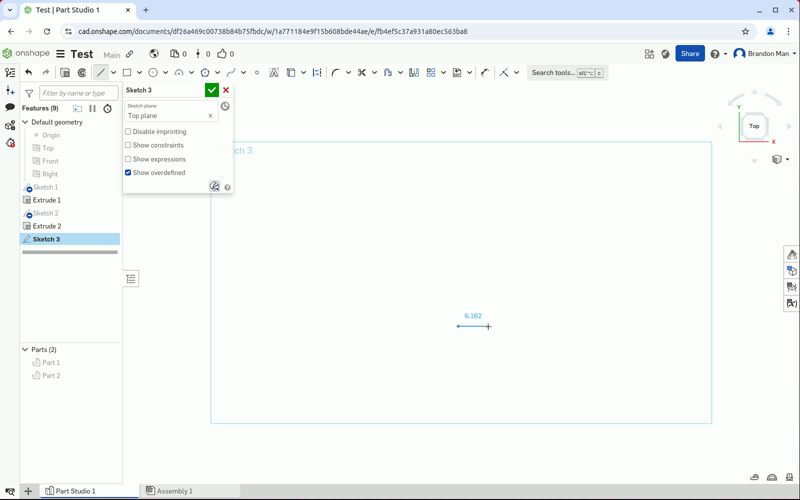
mouse_move(463, 326)
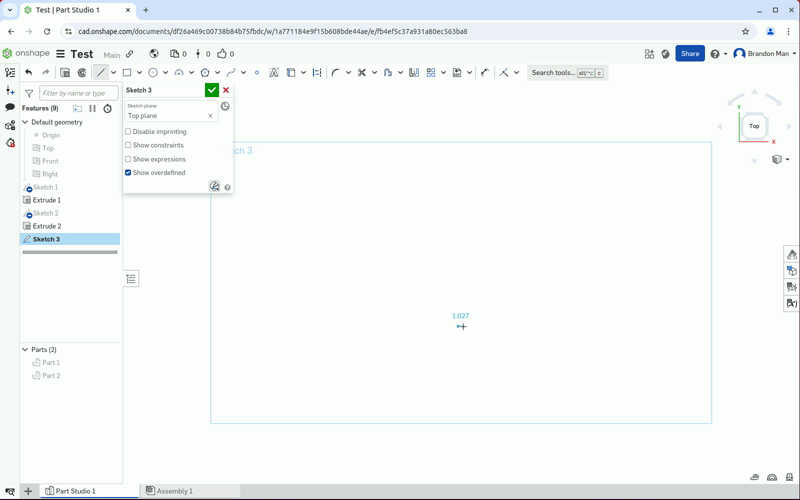
scroll(6)
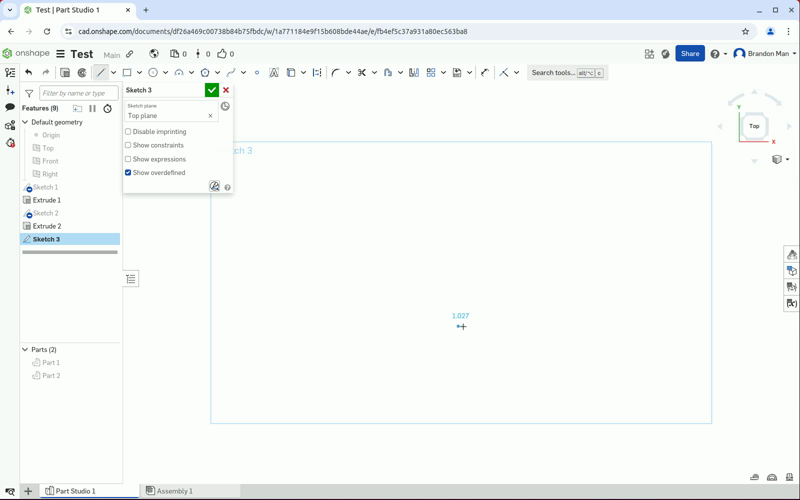
scroll(6)
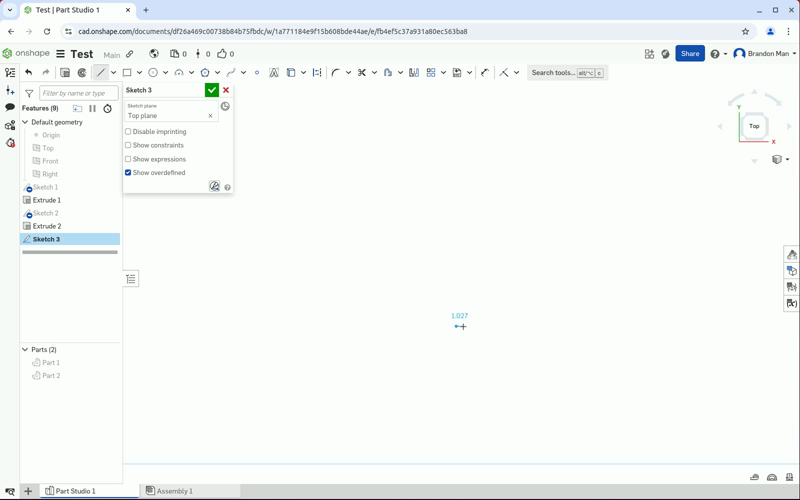
scroll(6)
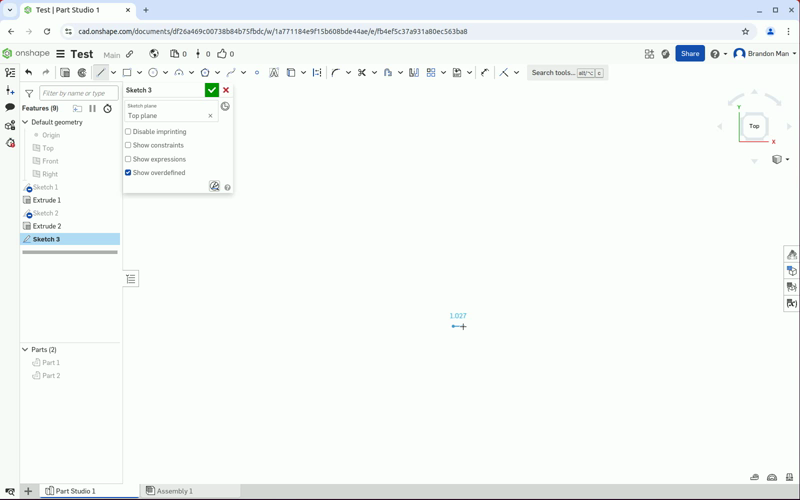
scroll(6)
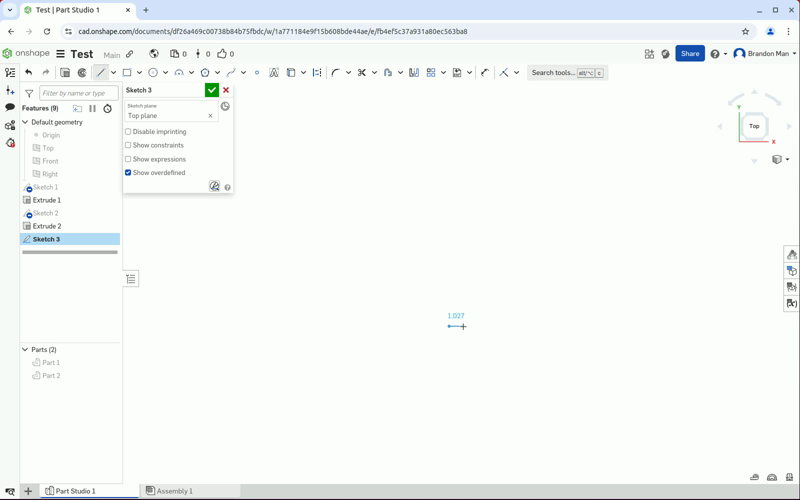
scroll(6)
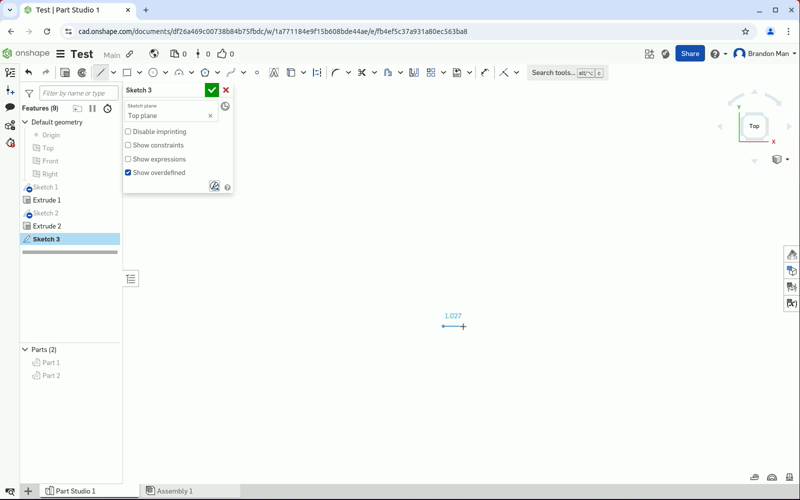
scroll(6)
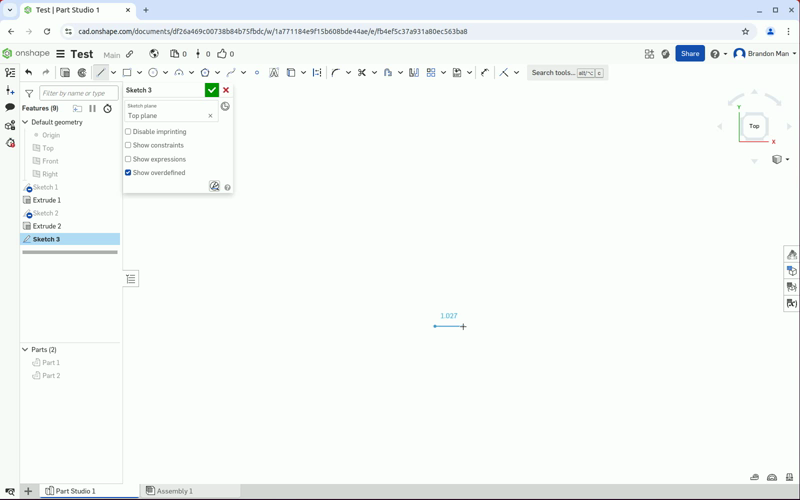
scroll(6)
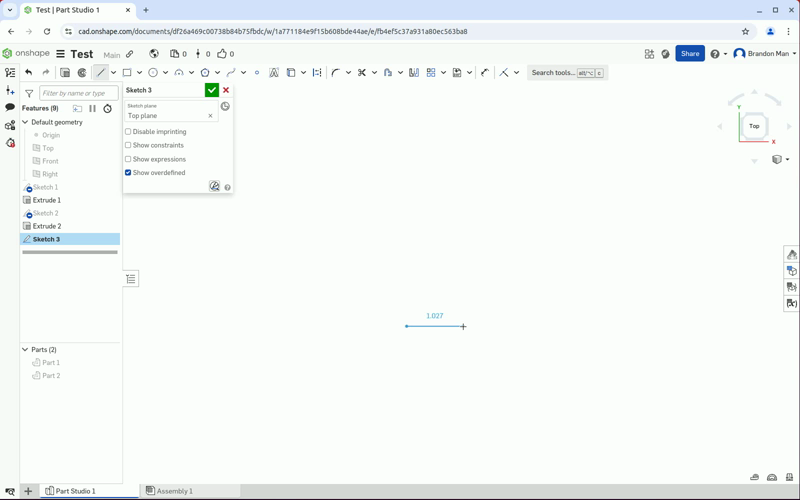
click(463, 326)
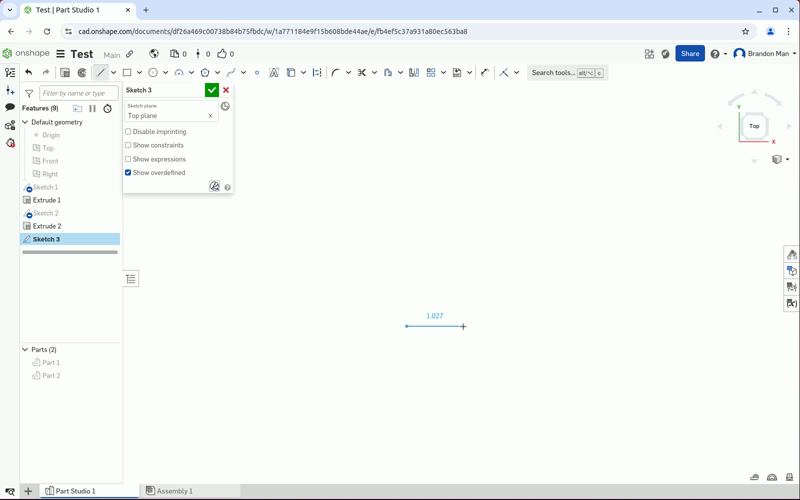
scroll(-6)
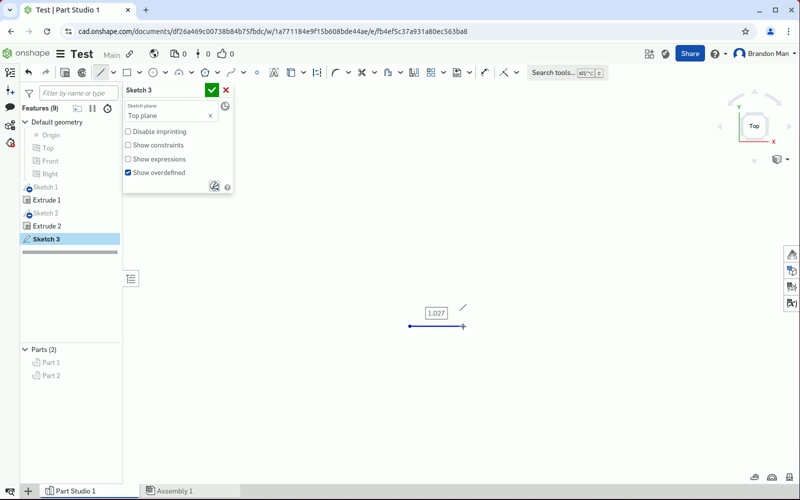
scroll(-6)
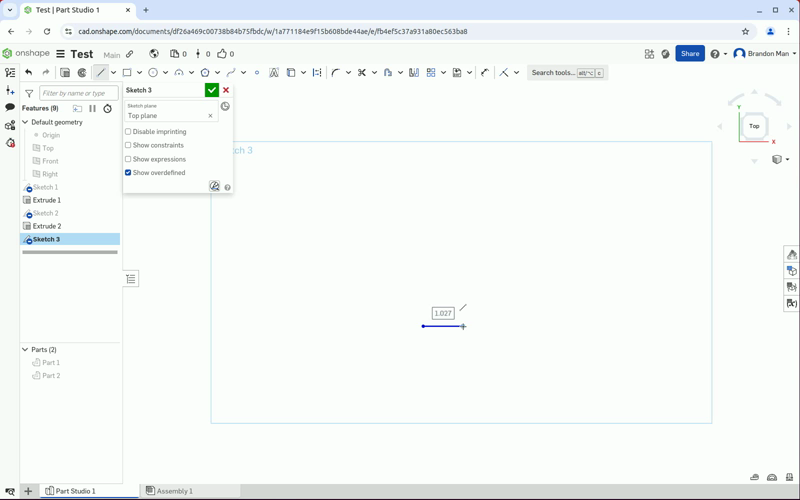
scroll(-6)
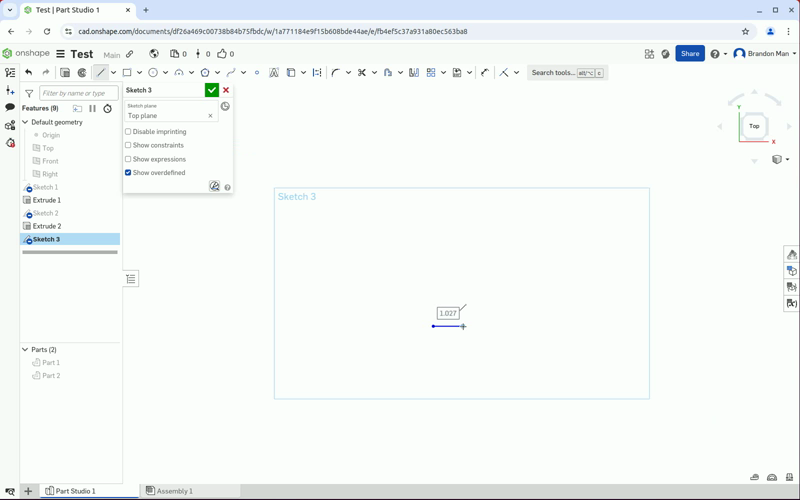
scroll(-6)
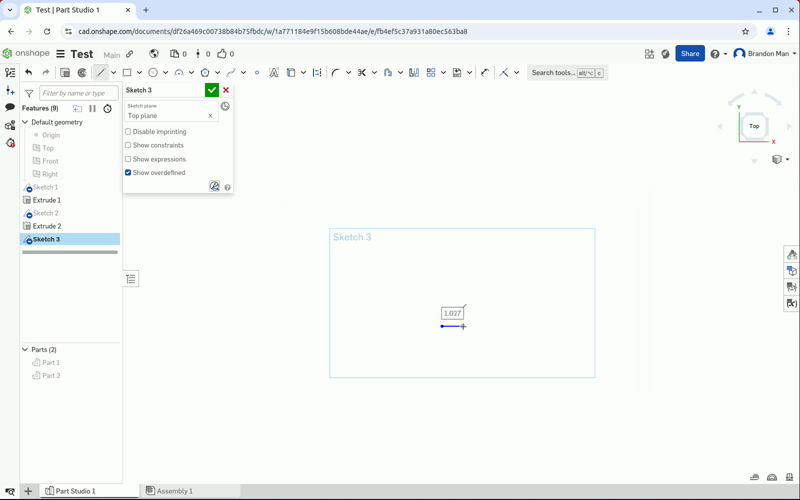
scroll(-6)
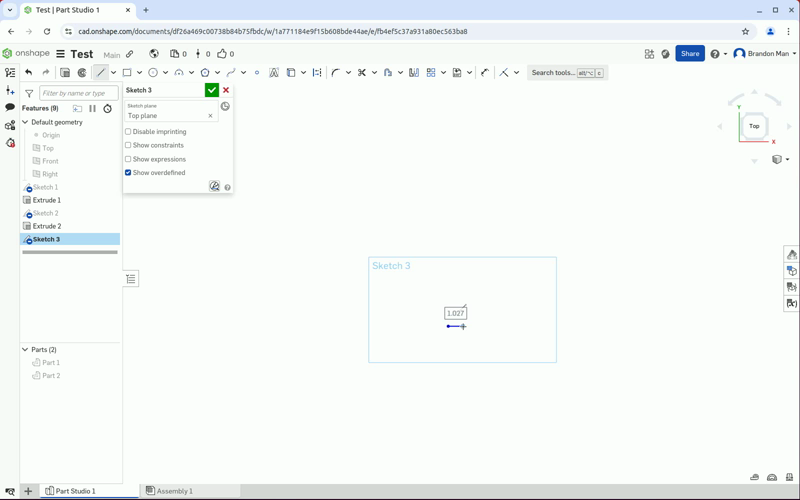
scroll(-6)
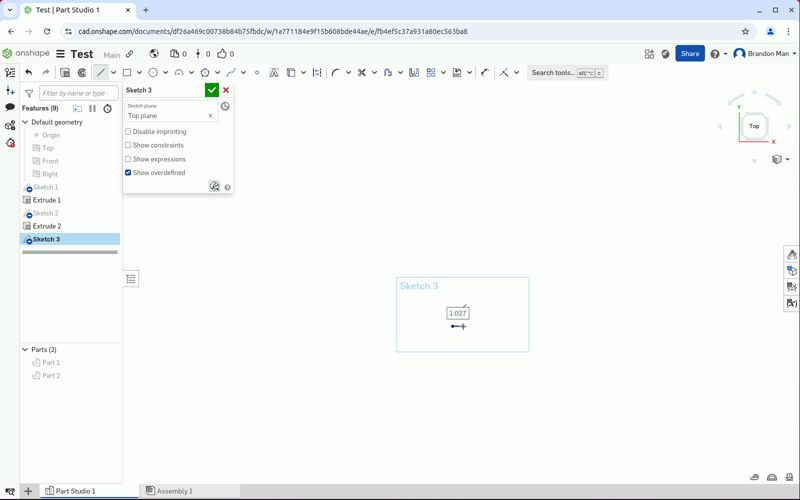
scroll(-6)
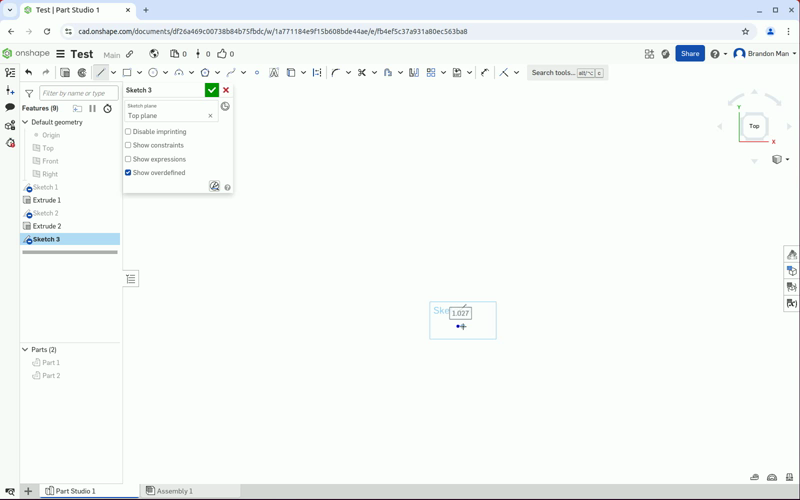
key_up(shift)
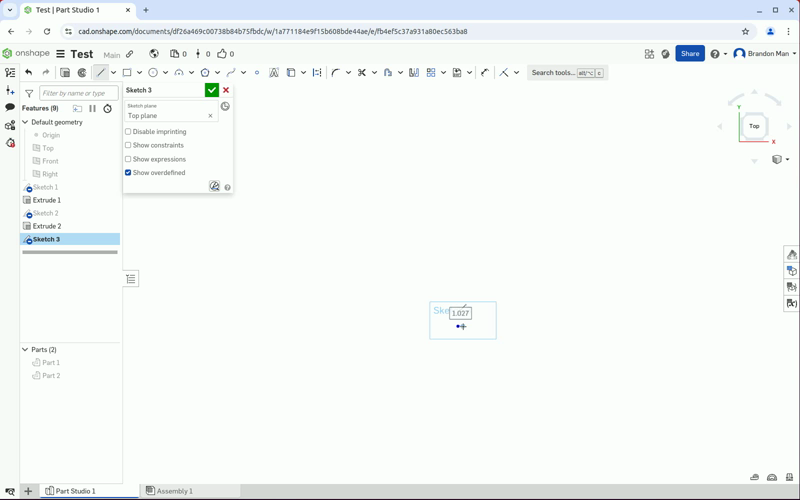
key_down(shift)
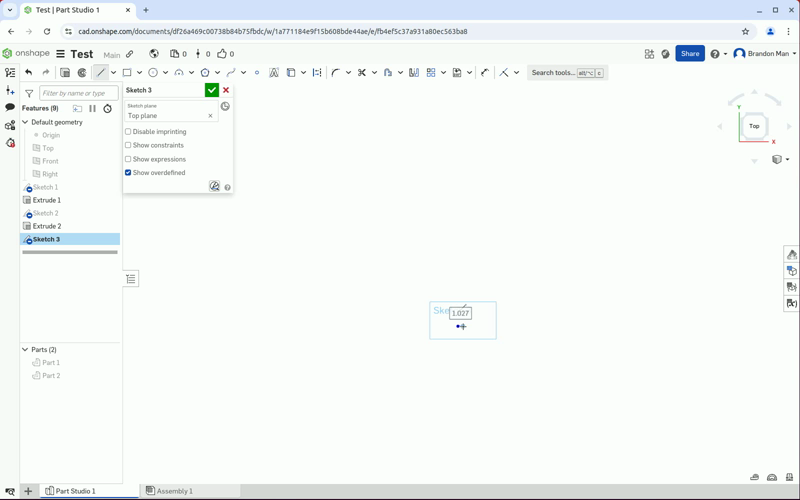
mouse_move(463, 170)
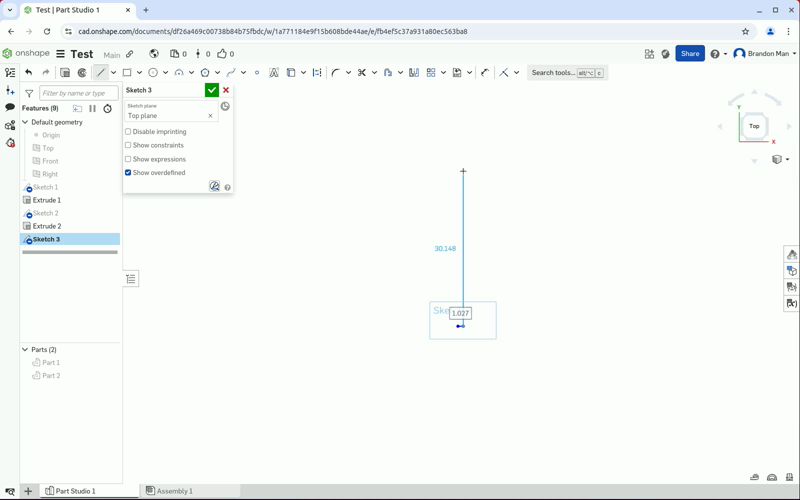
click(463, 170)
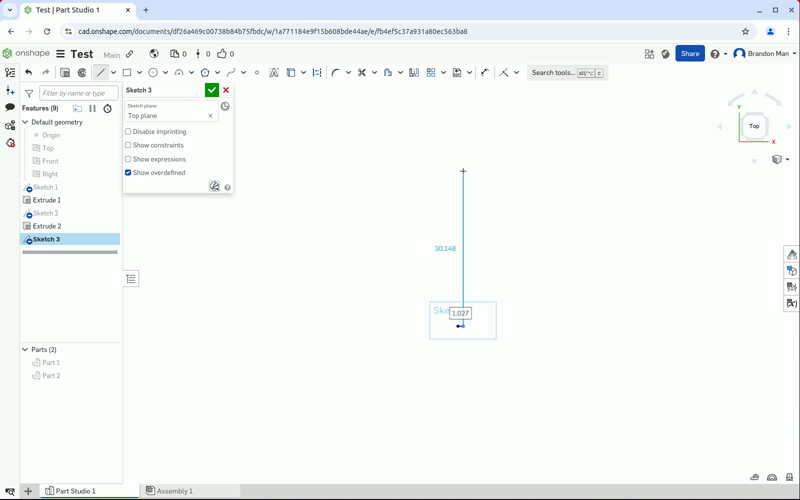
key_up(shift)
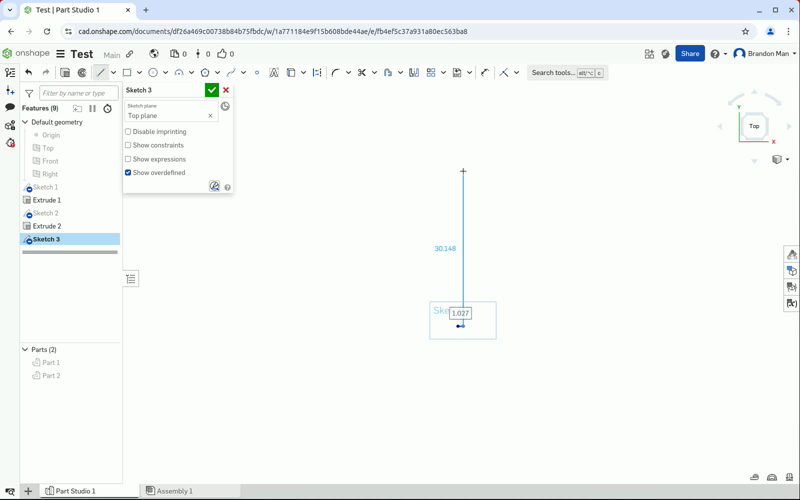
key_down(shift)
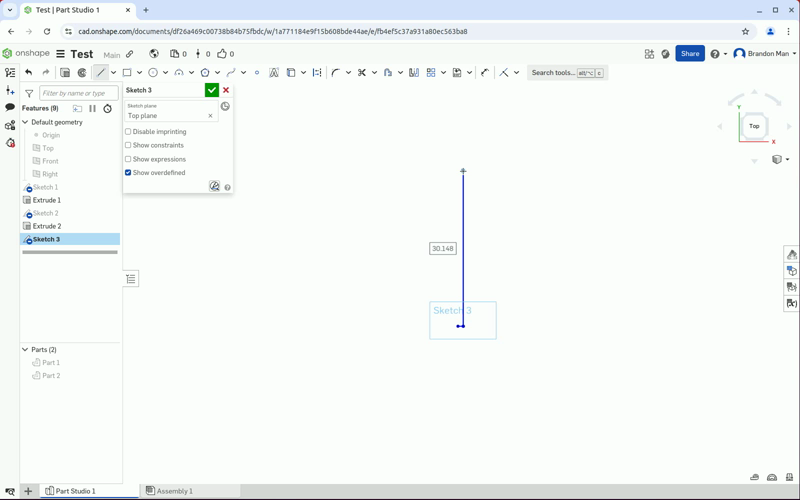
mouse_move(493, 170)
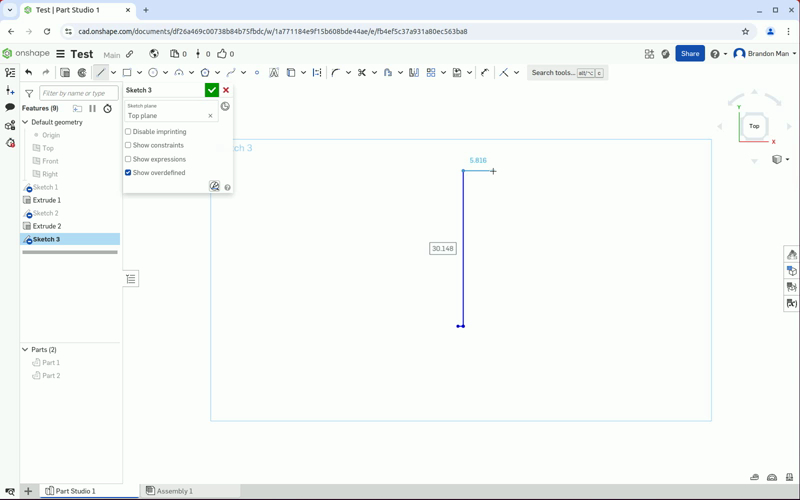
mouse_move(458, 170)
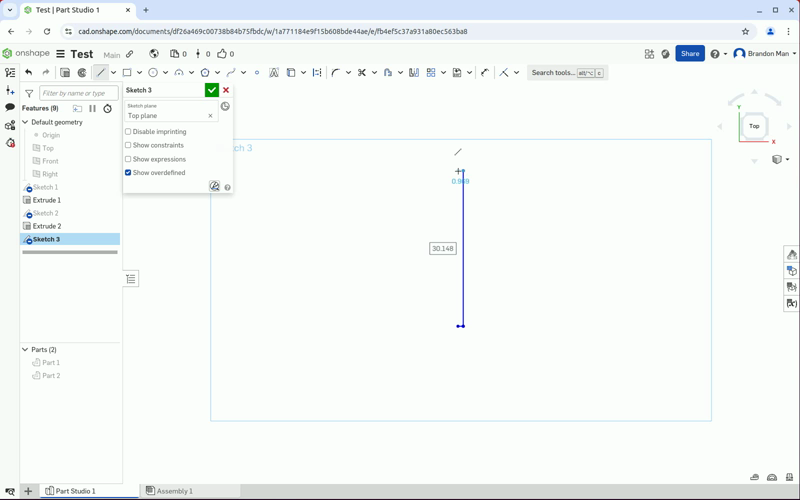
scroll(6)
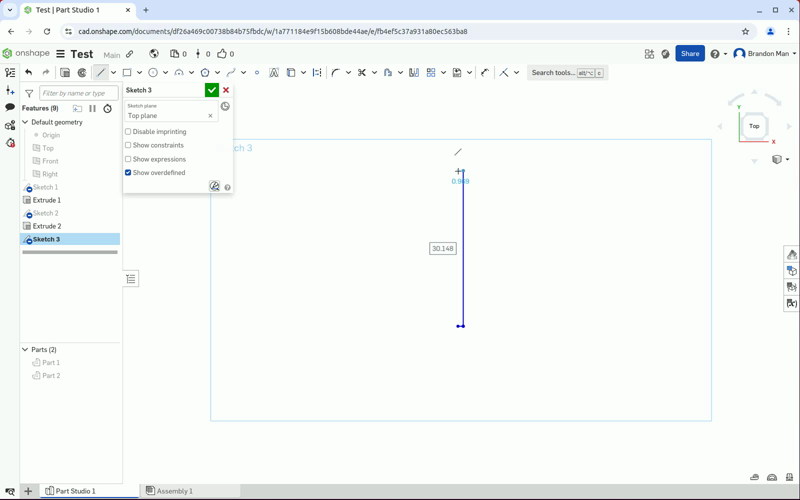
scroll(6)
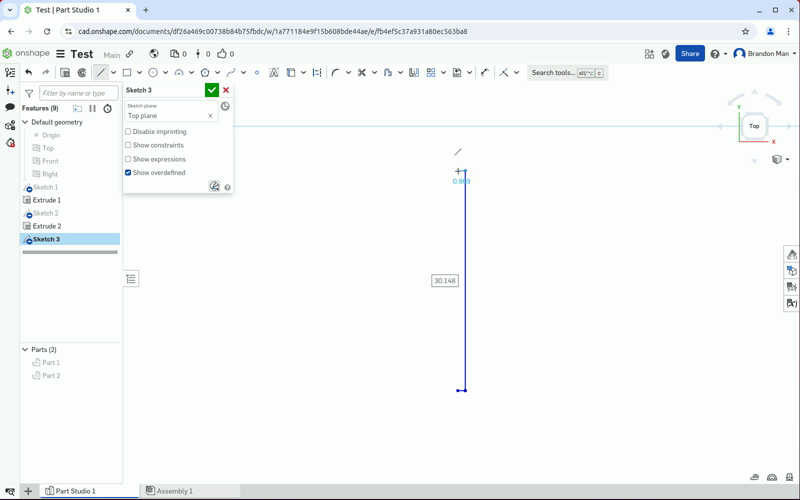
scroll(6)
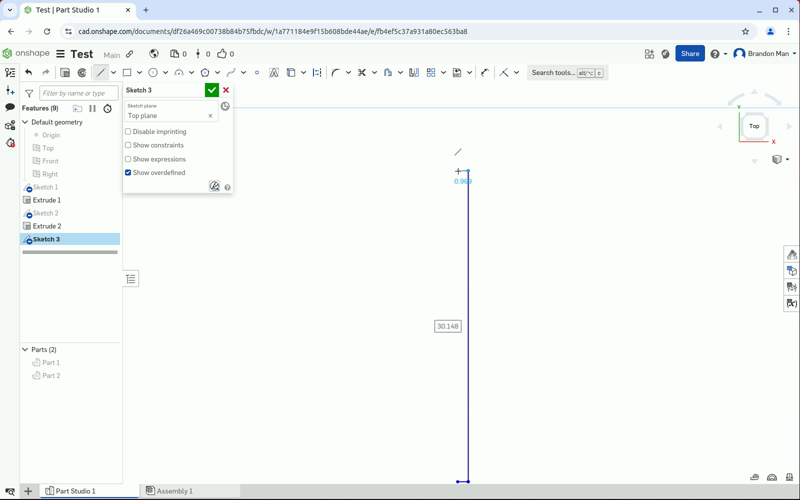
scroll(6)
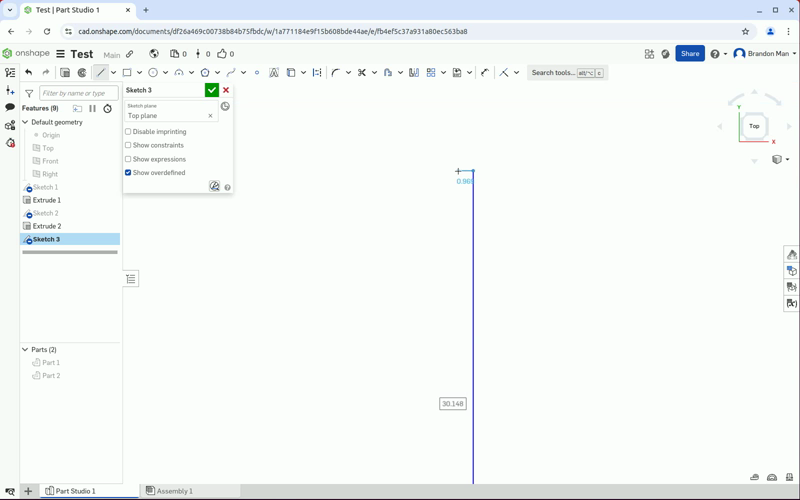
scroll(6)
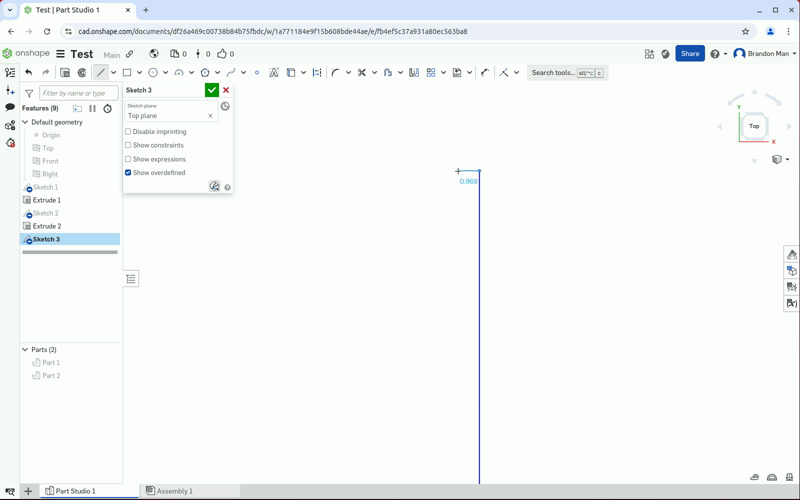
scroll(6)
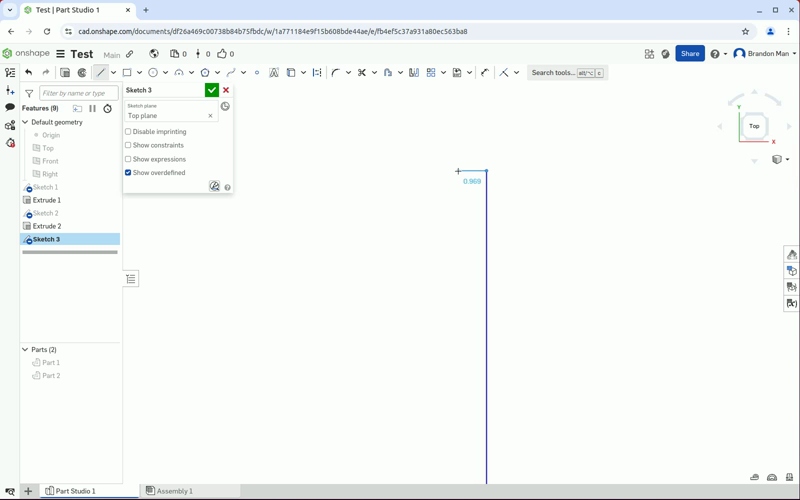
scroll(6)
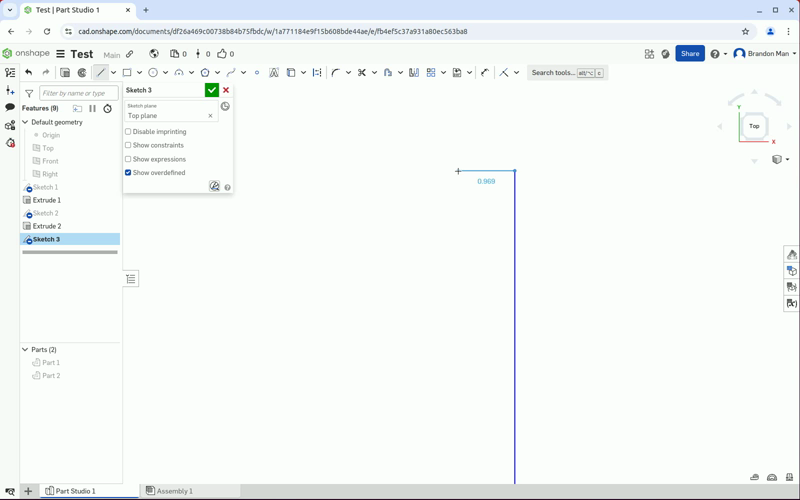
click(458, 170)
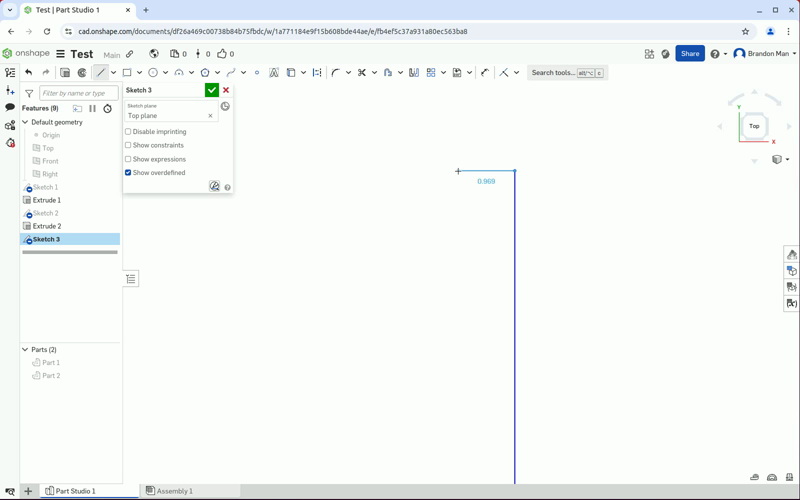
scroll(-6)
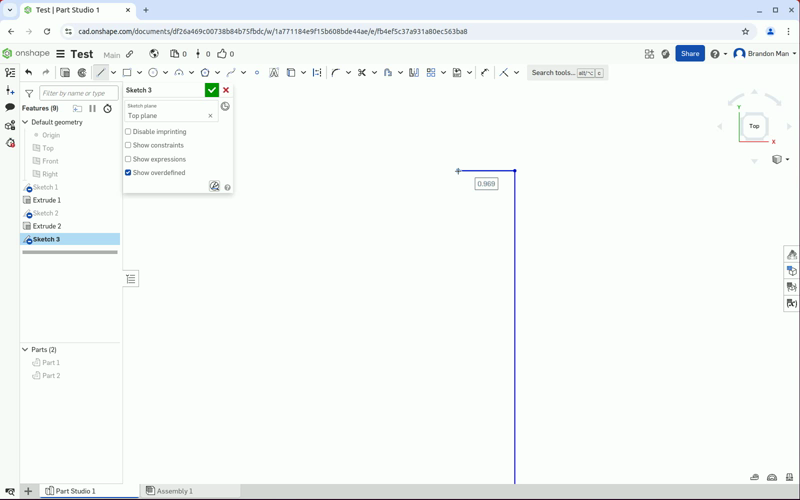
scroll(-6)
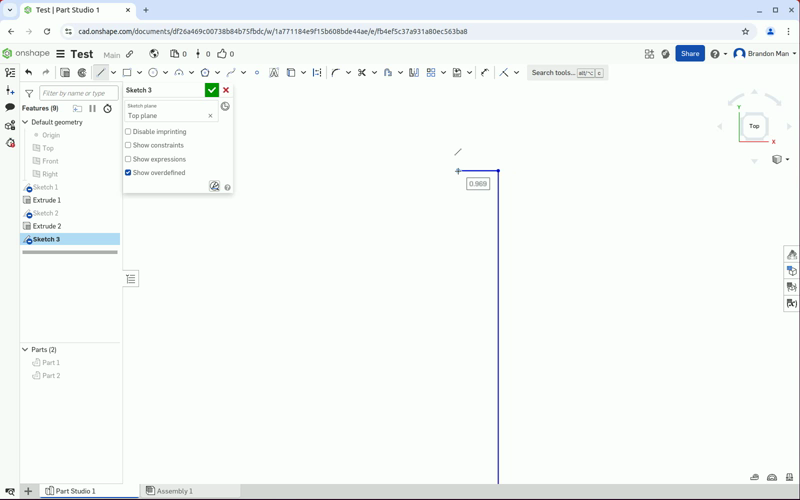
scroll(-6)
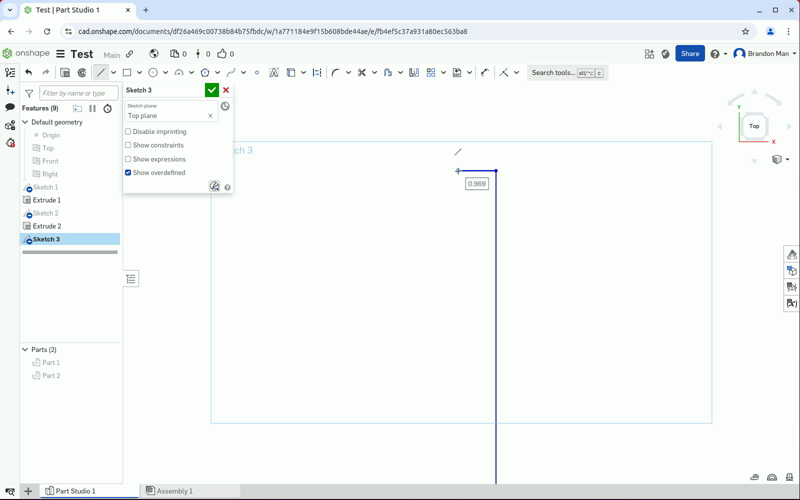
scroll(-6)
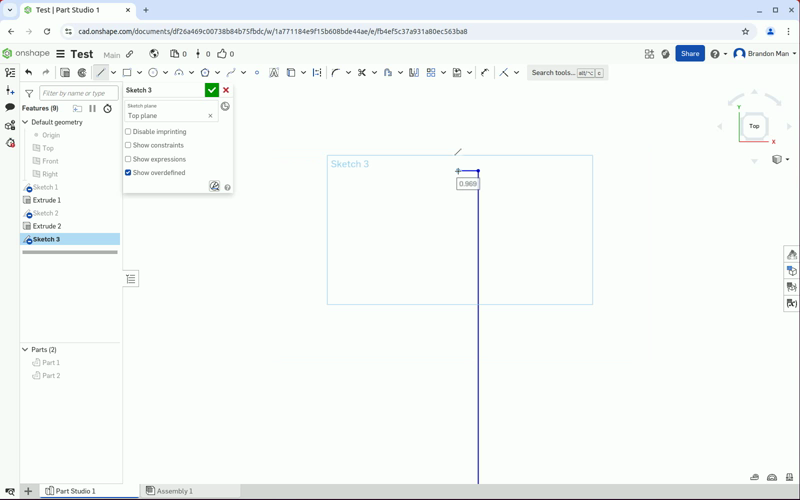
scroll(-6)
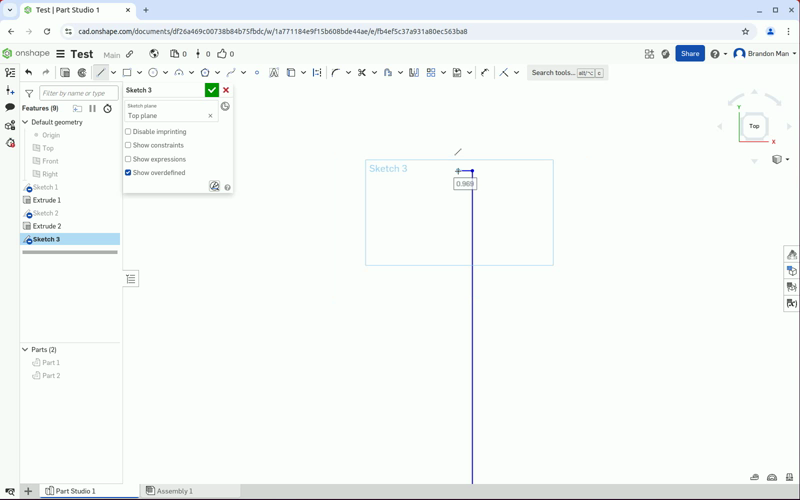
scroll(-6)
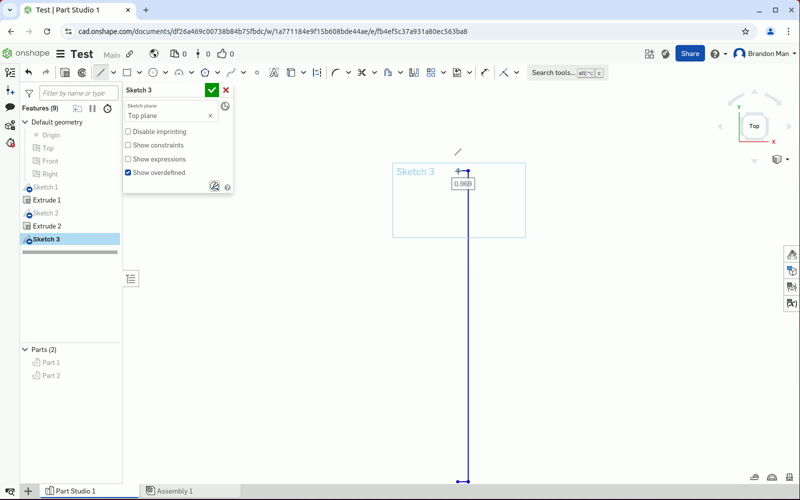
scroll(-6)
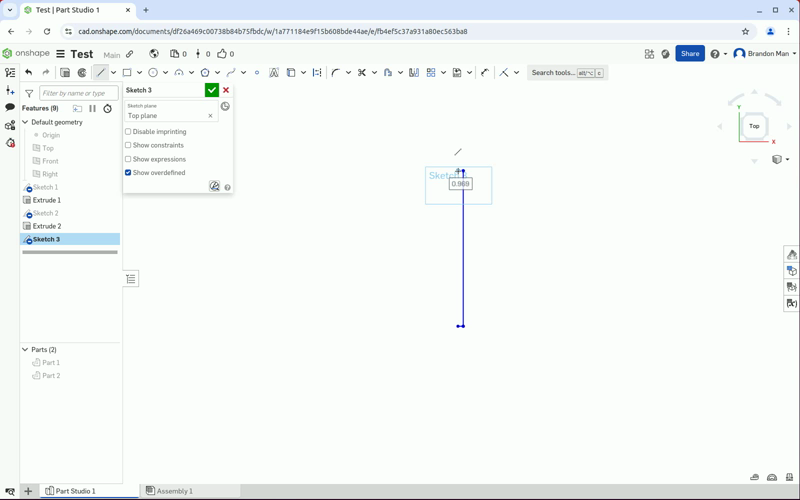
key_up(shift)
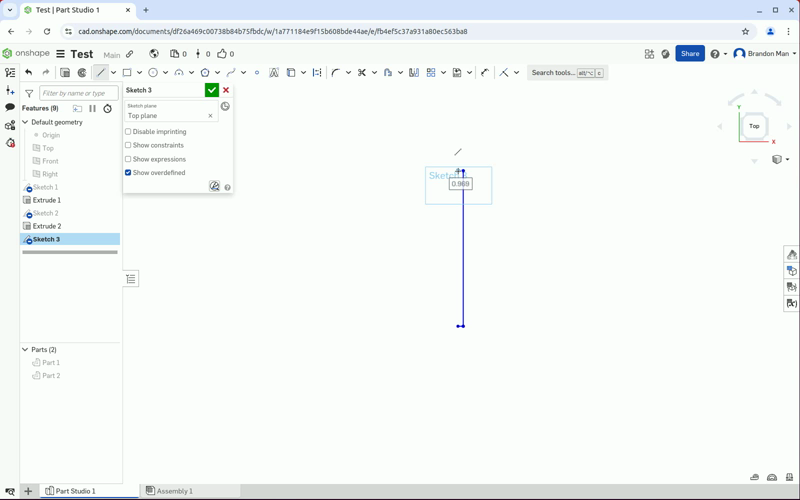
key_down(shift)
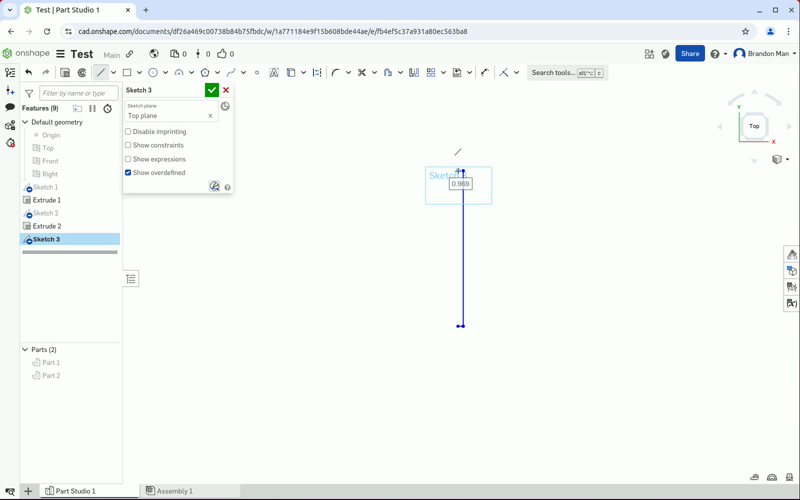
mouse_move(458, 326)
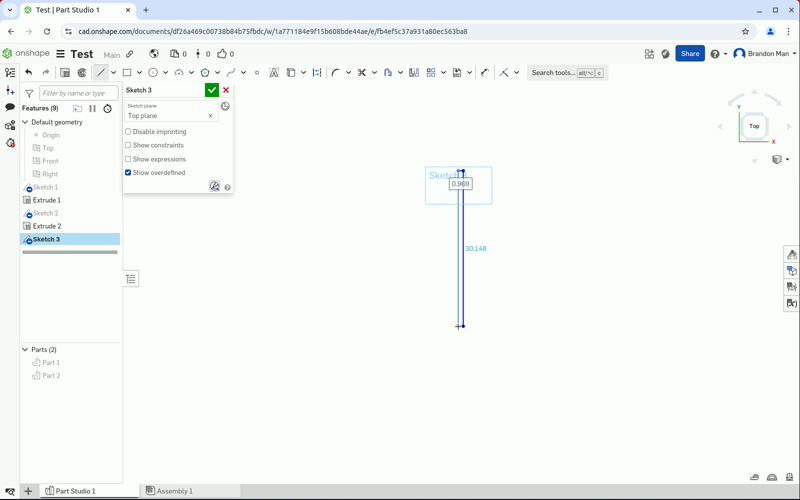
key_up(shift)
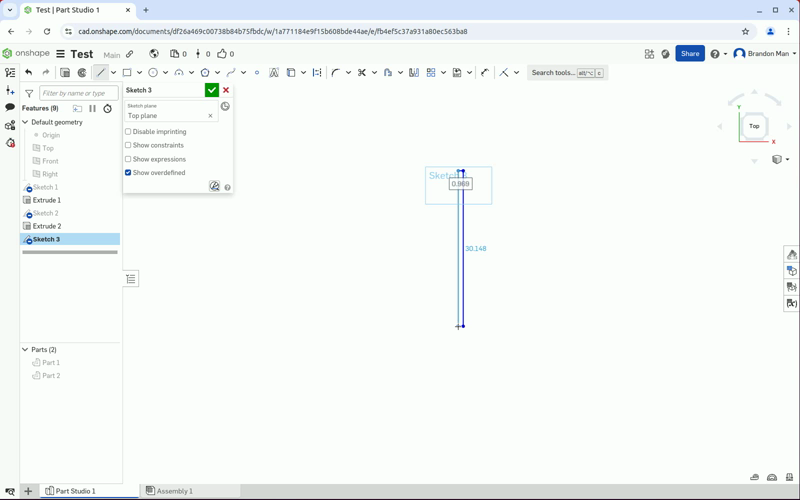
click(458, 326)
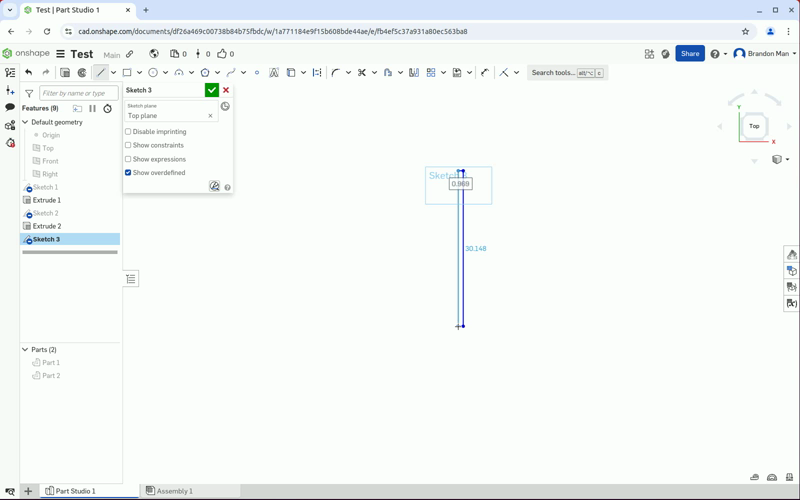
key(esc)
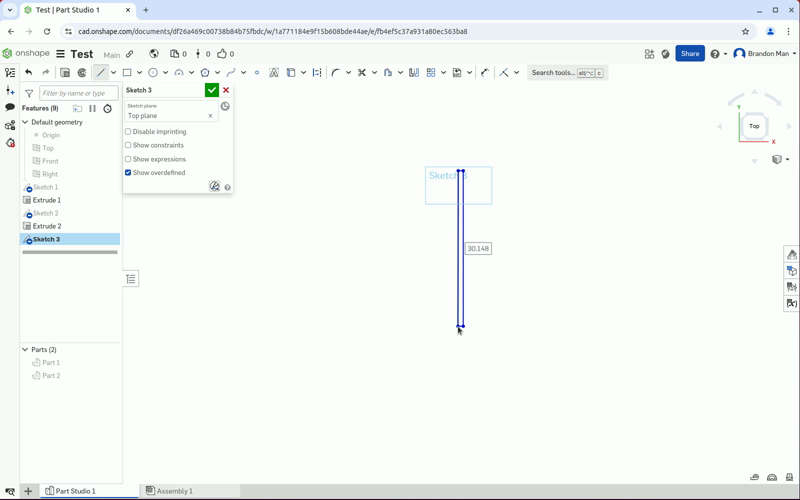
mouse_move(459, 310)
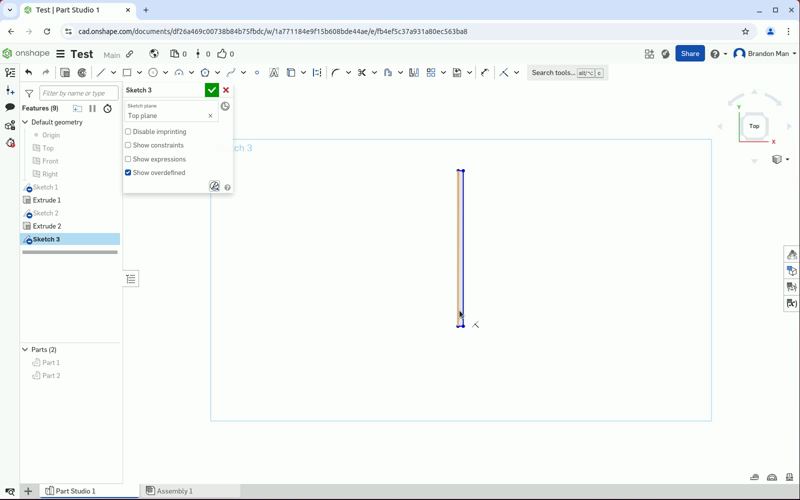
scroll(6)
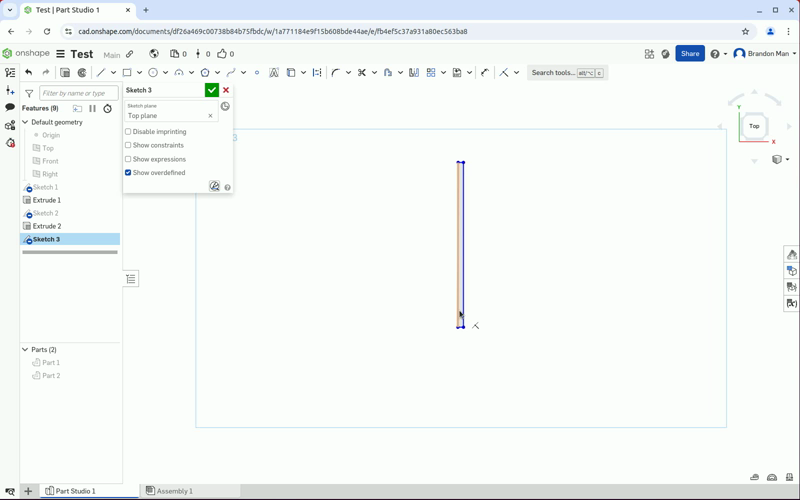
scroll(6)
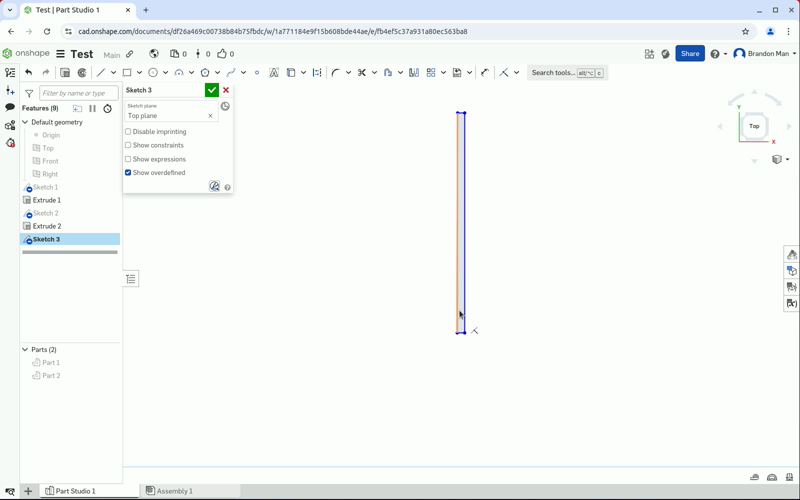
scroll(6)
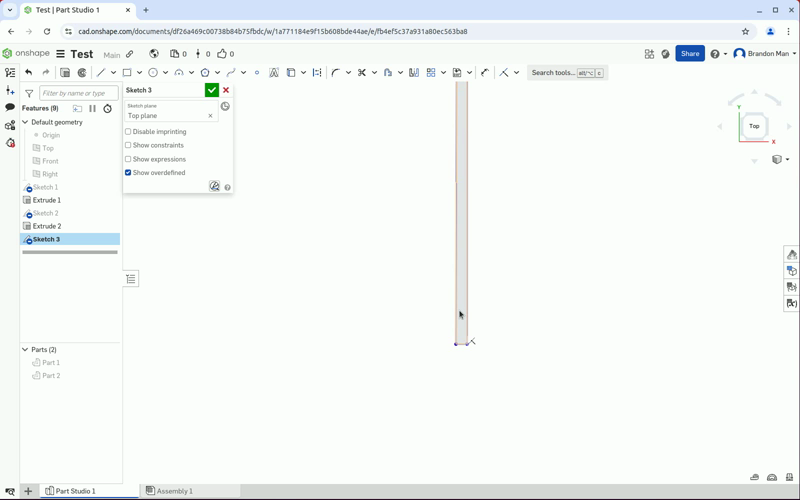
scroll(6)
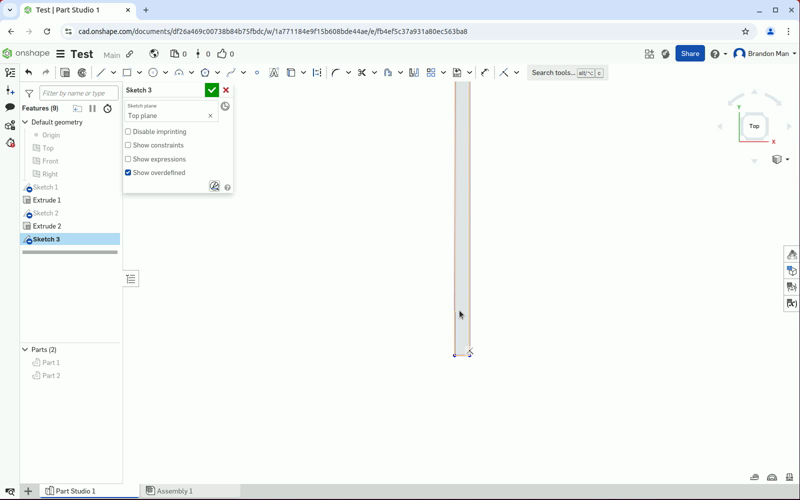
scroll(6)
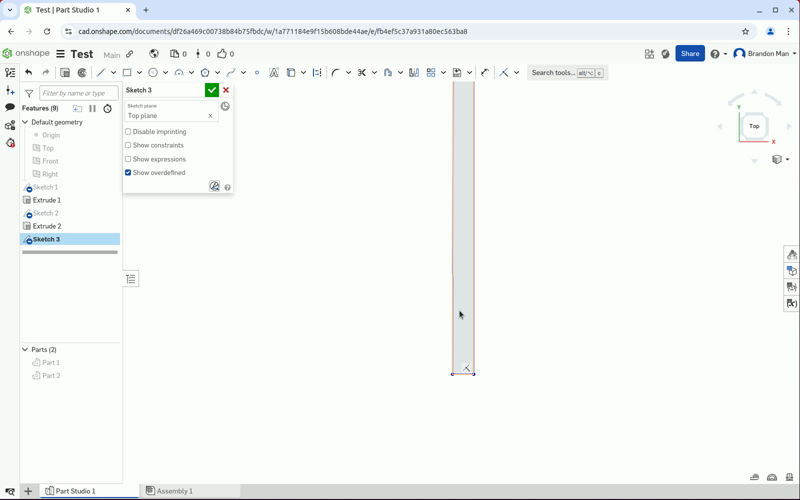
scroll(6)
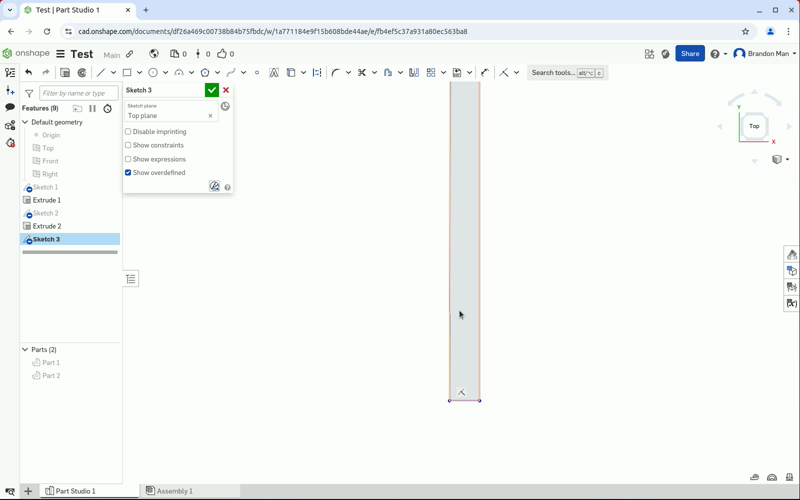
scroll(6)
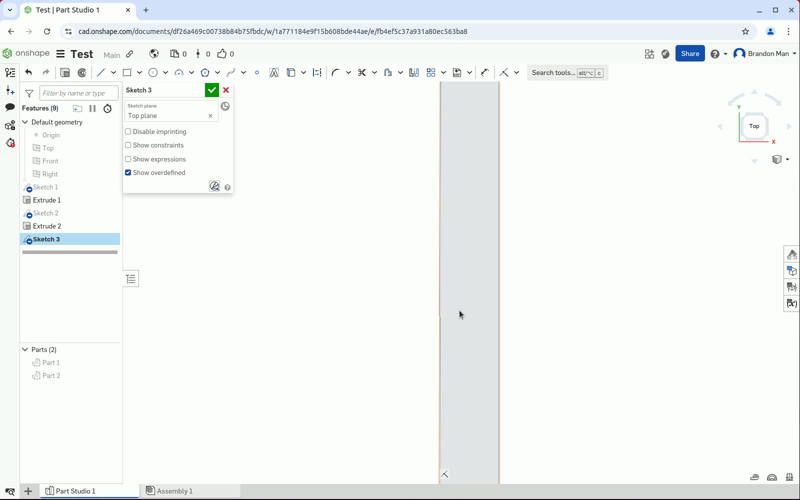
click(459, 310)
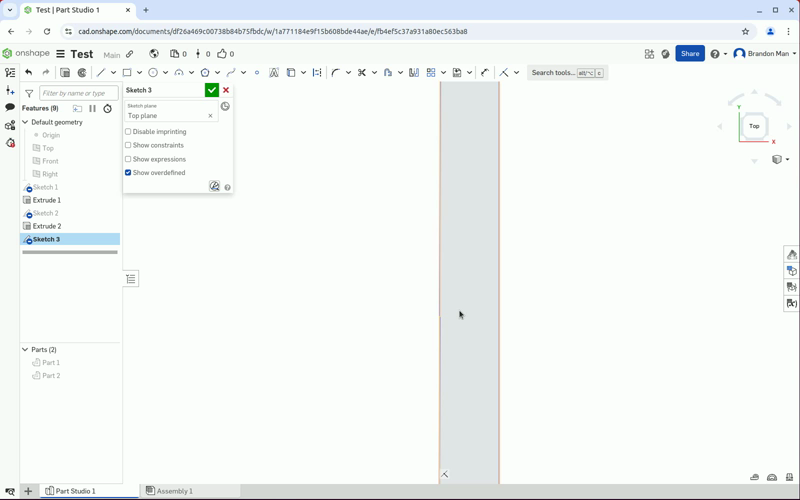
scroll(-6)
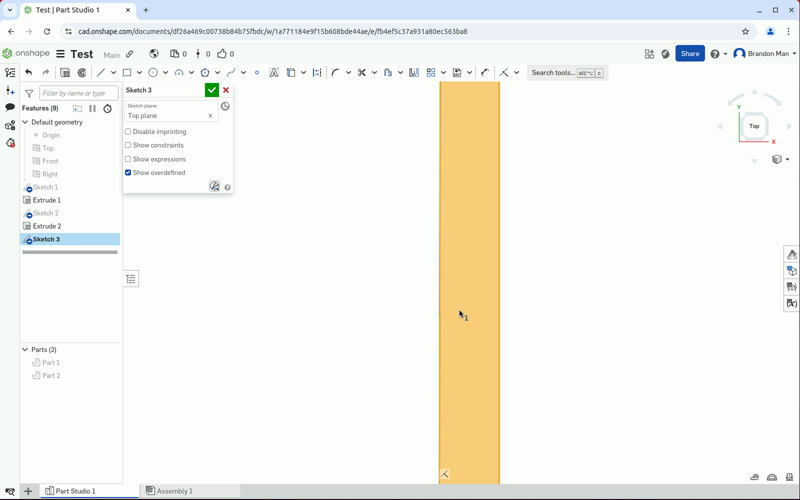
scroll(-6)
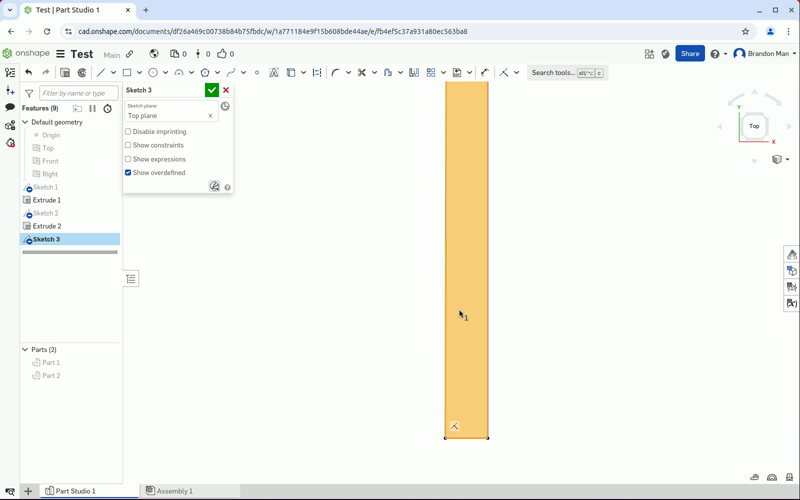
scroll(-6)
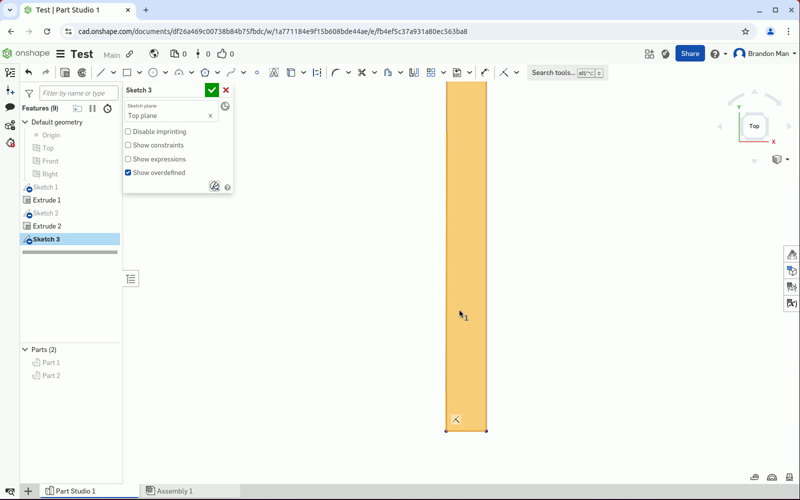
scroll(-6)
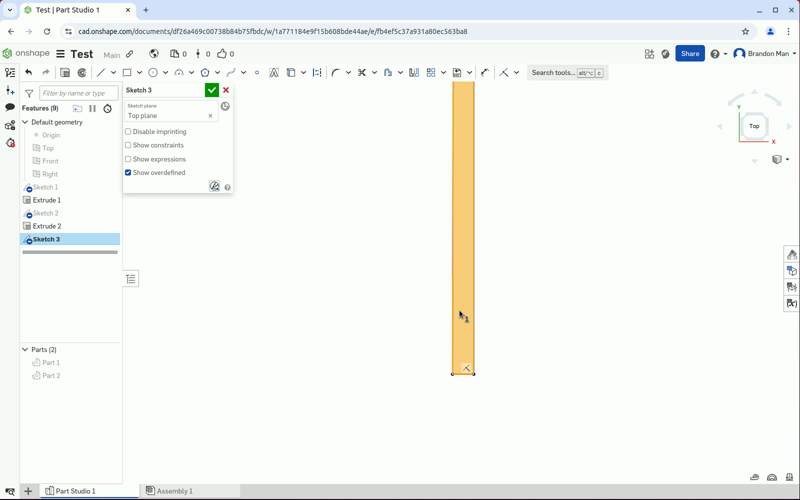
scroll(-6)
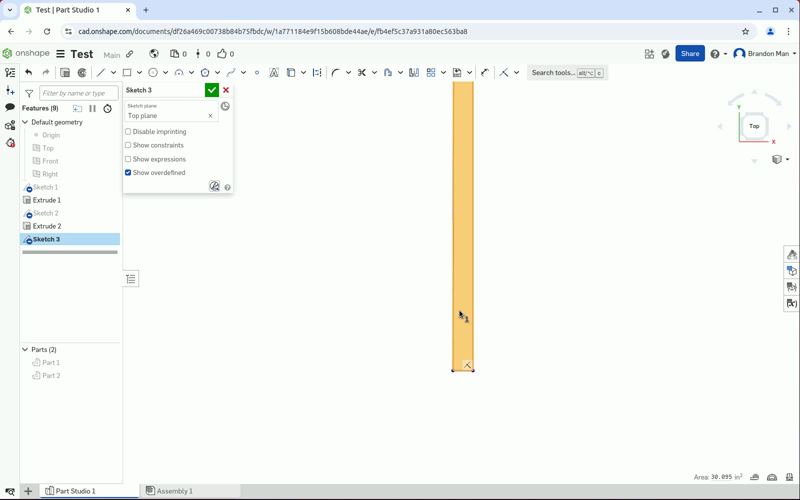
scroll(-6)
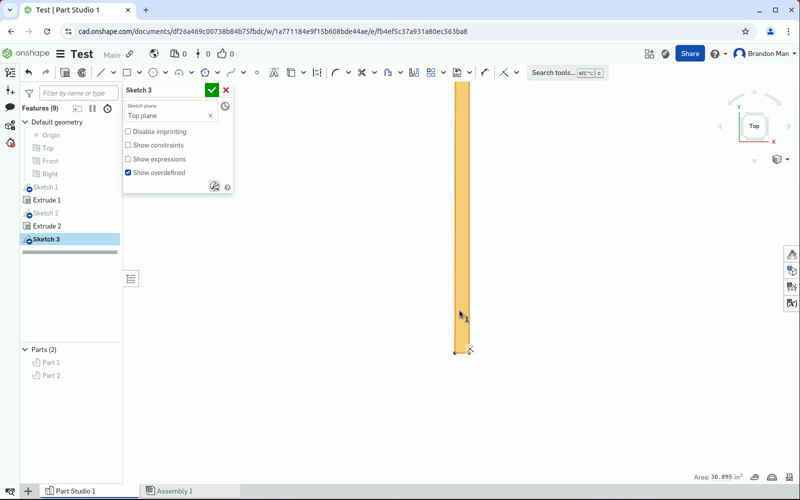
scroll(-6)
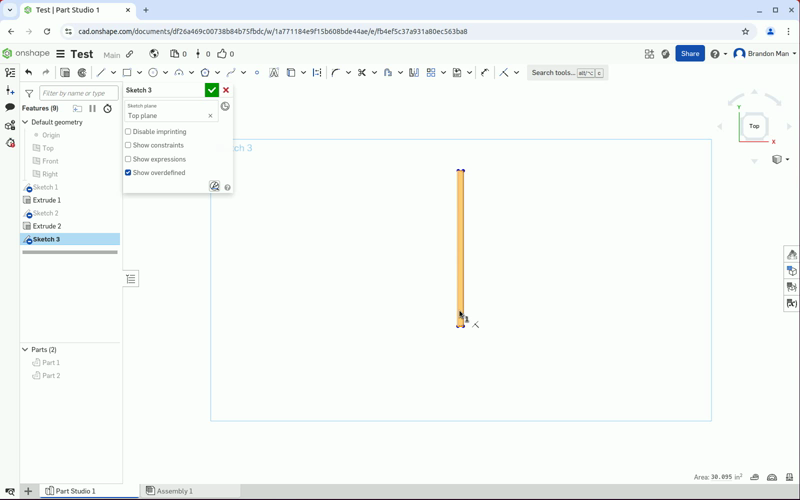
mouse_move(73, 352)
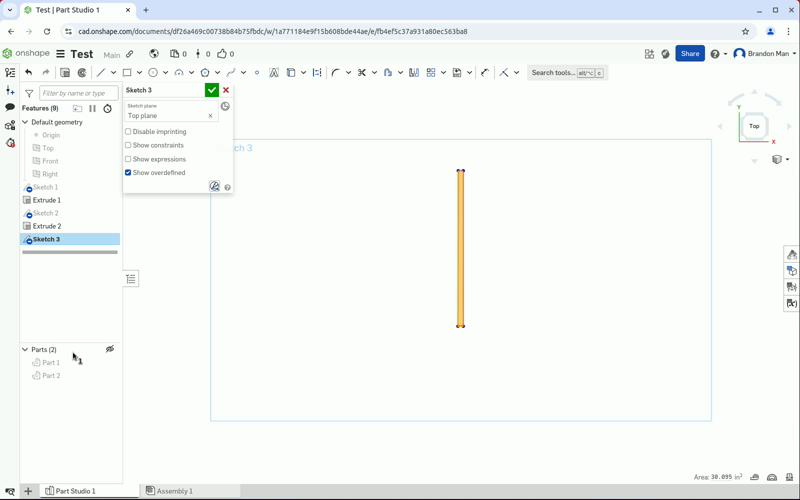
key(shift+y)
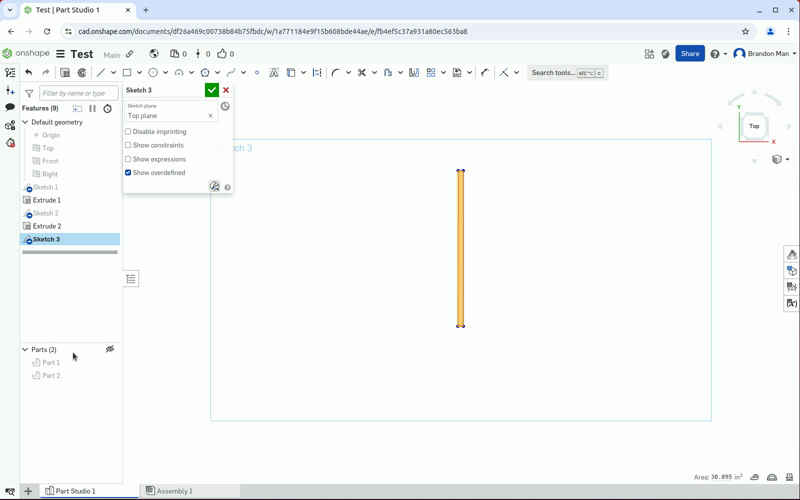
key(shift+e)
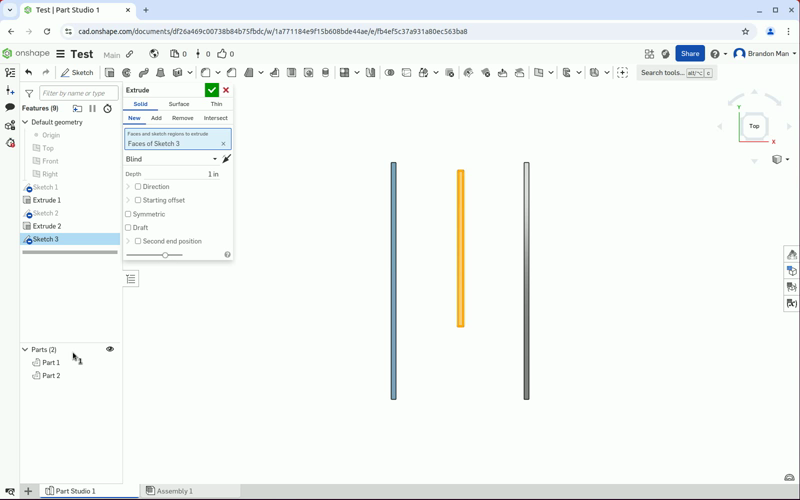
mouse_move(143, 106)
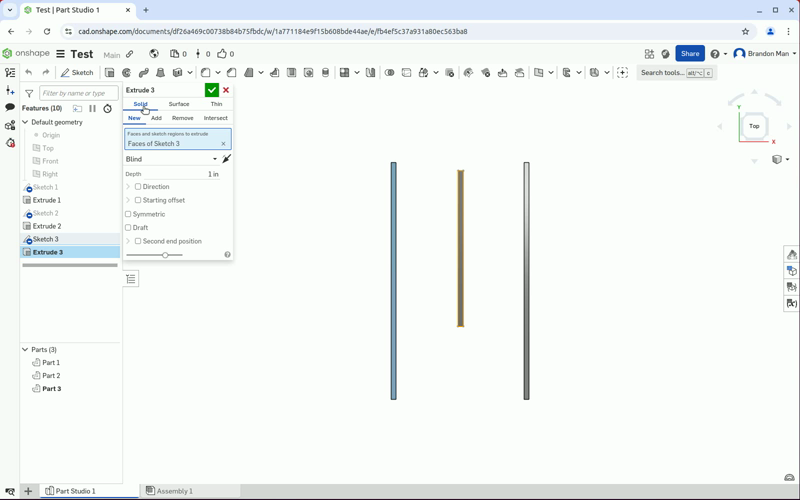
click(143, 106)
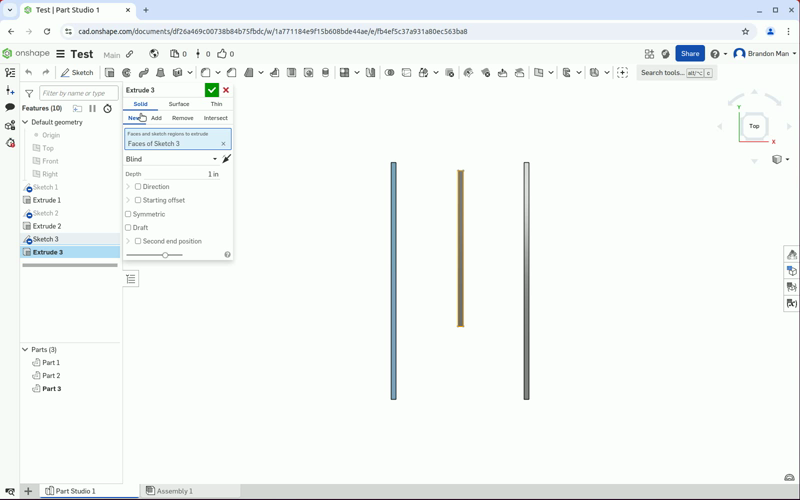
mouse_move(137, 120)
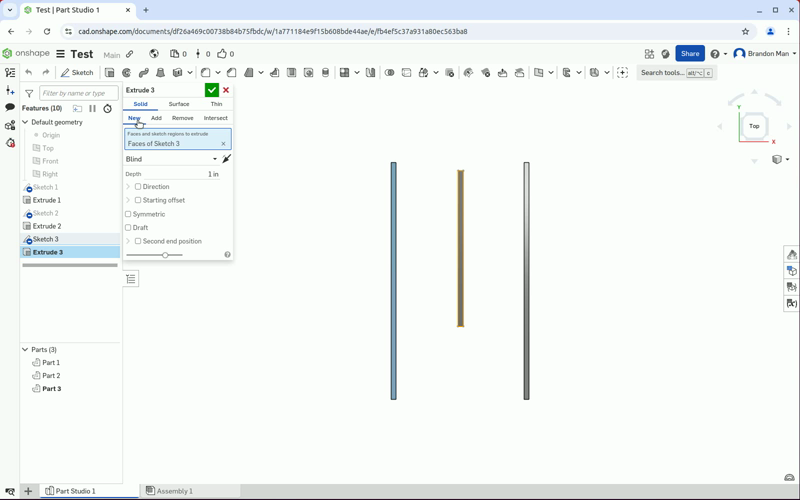
click(137, 120)
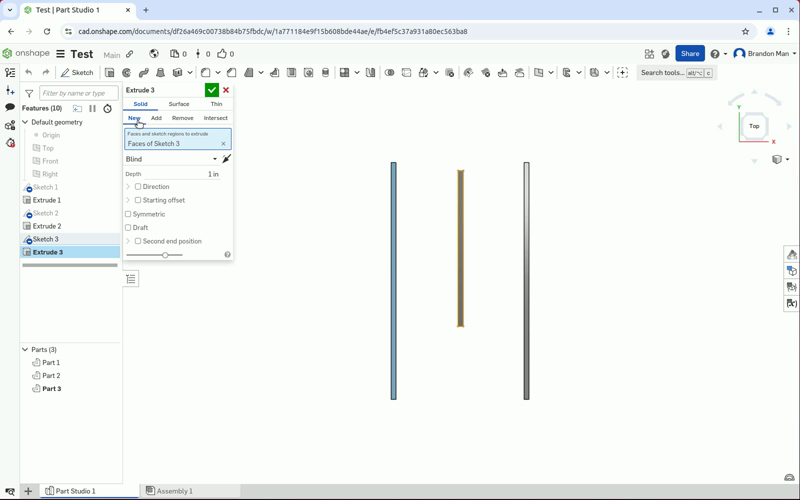
key(tab, 4)
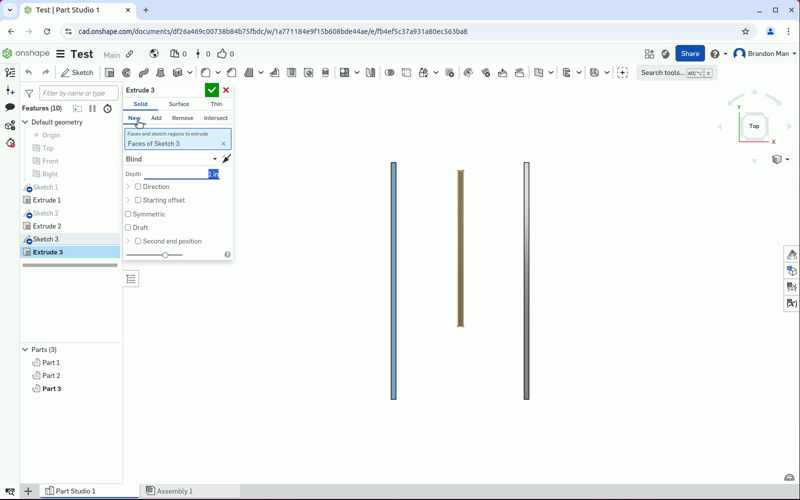
text(2.407)
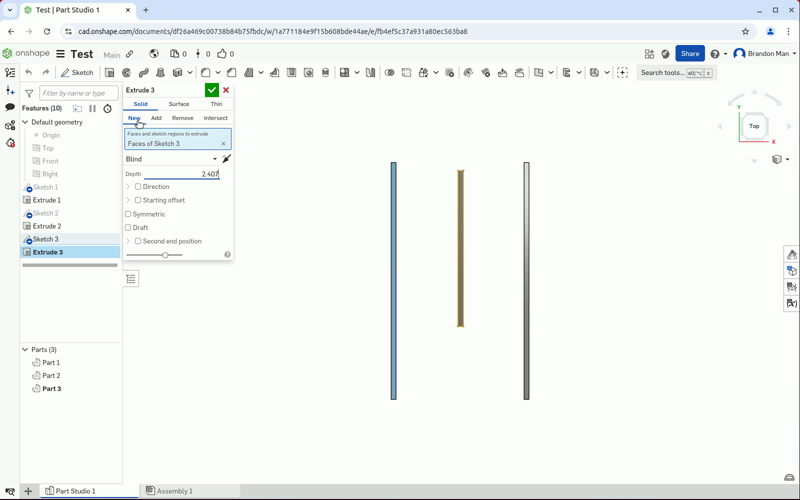
key(enter)
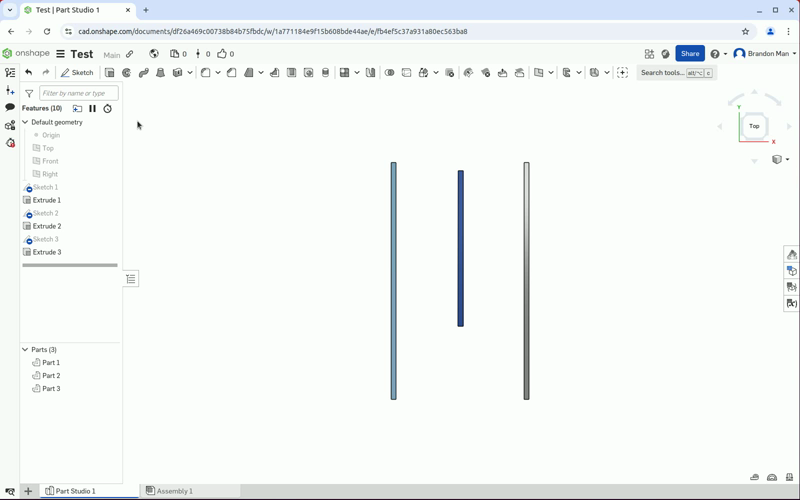
key(shift+h)
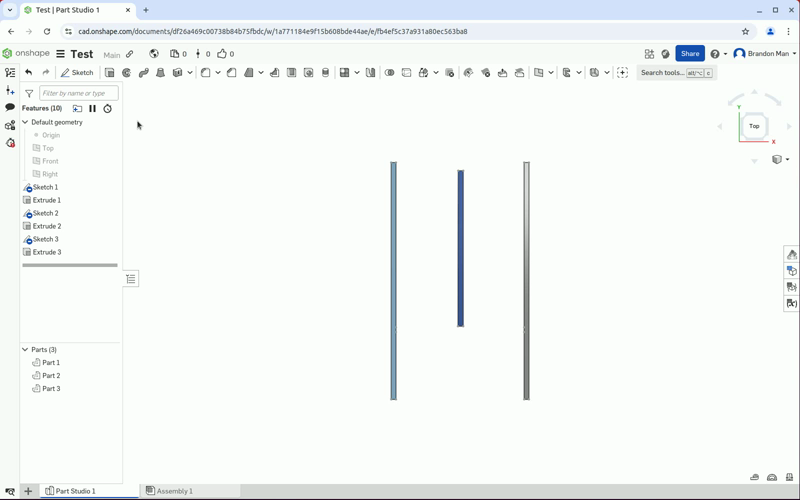
key(shift+h)
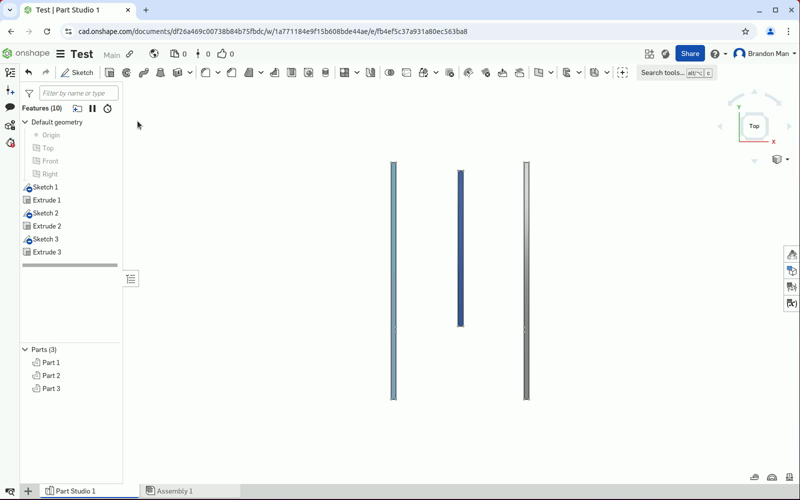
key(shift+7)
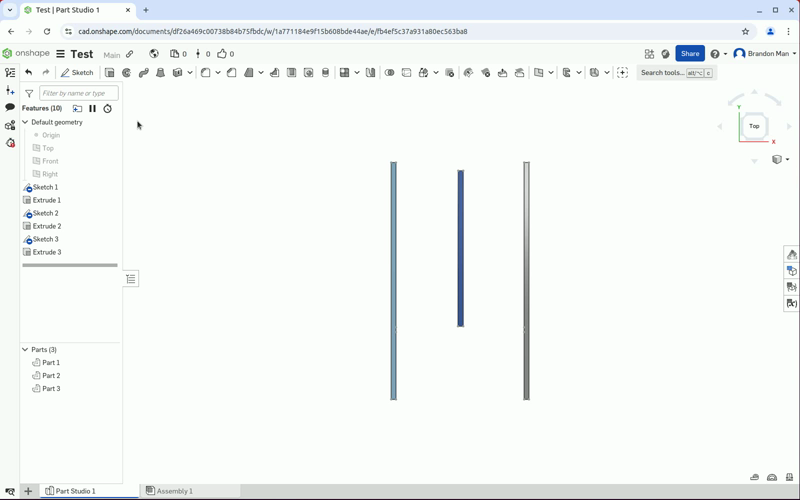
key(up, 3)
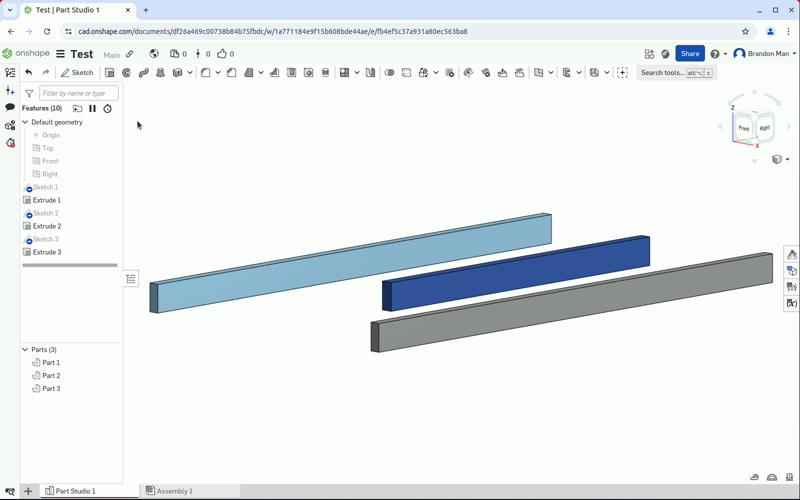
key(left, 3)
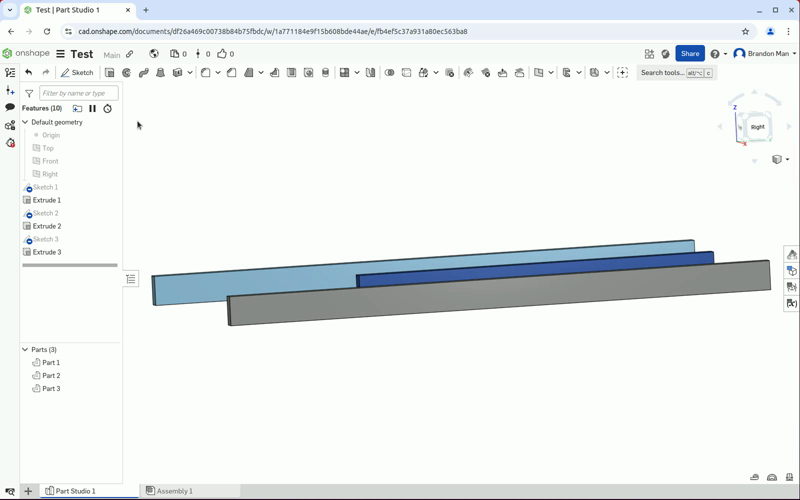
key(right, 3)
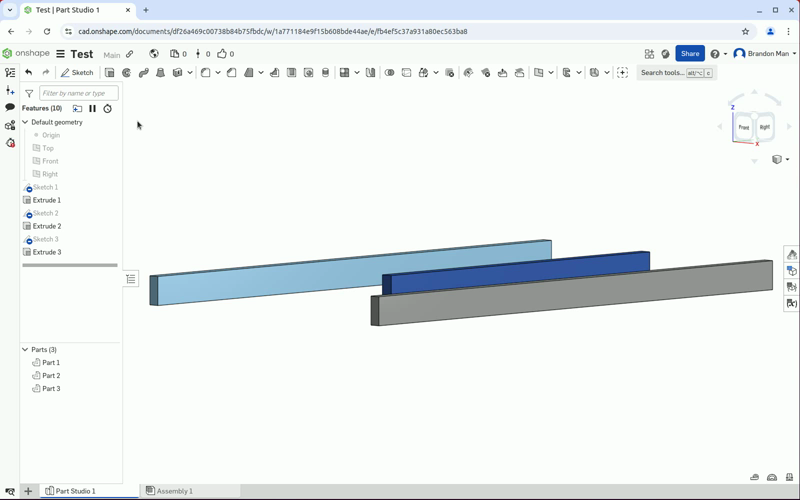
key(down, 3)
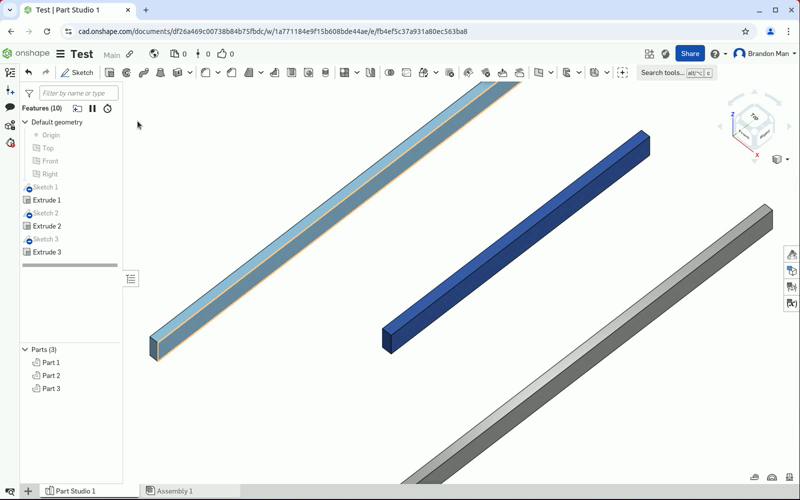
mouse_move(73, 189)
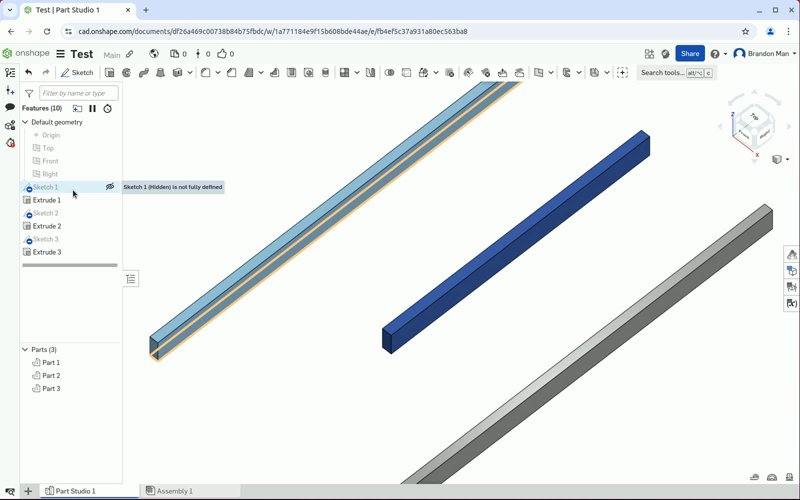
click(73, 189)